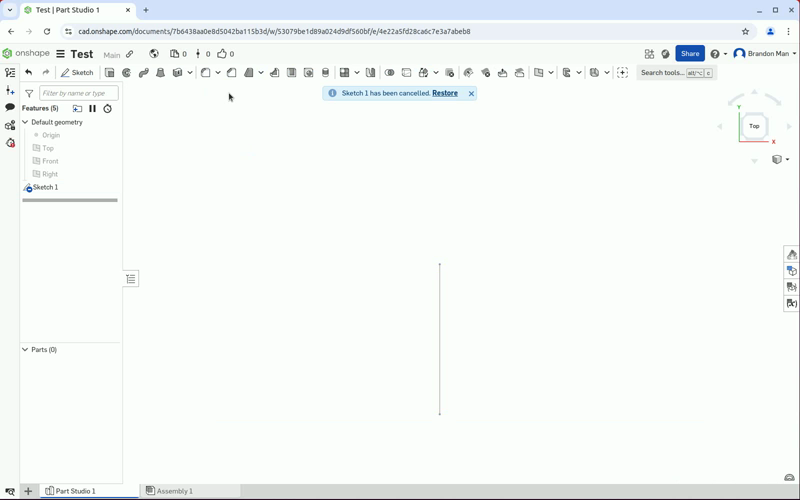
key(shift+h)
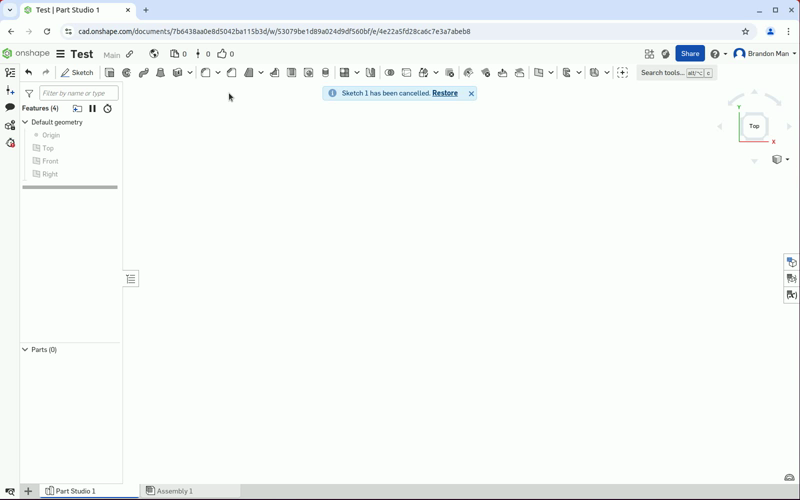
mouse_move(73, 352)
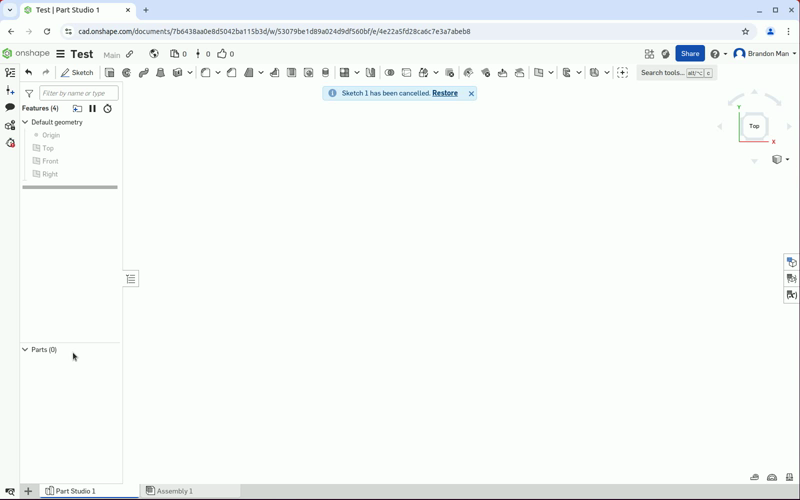
key(y)
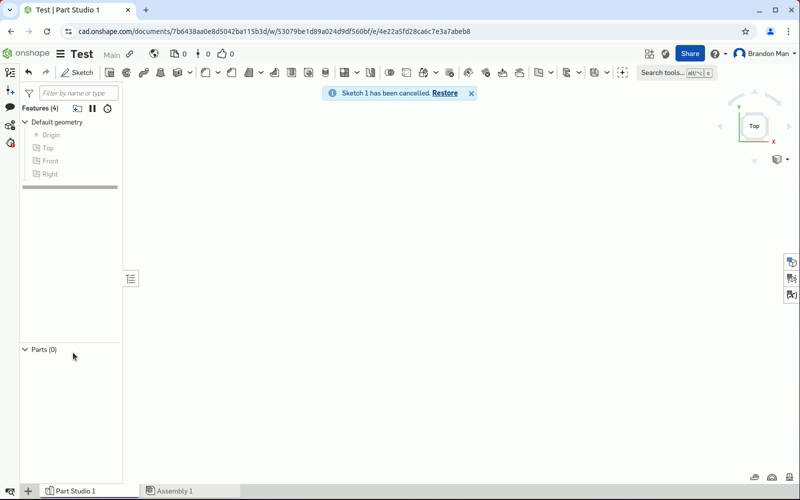
key(shift+p)
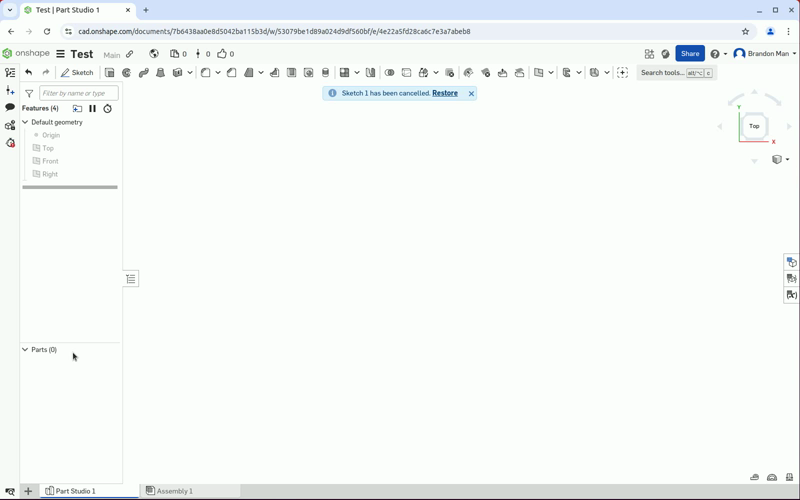
key(space)
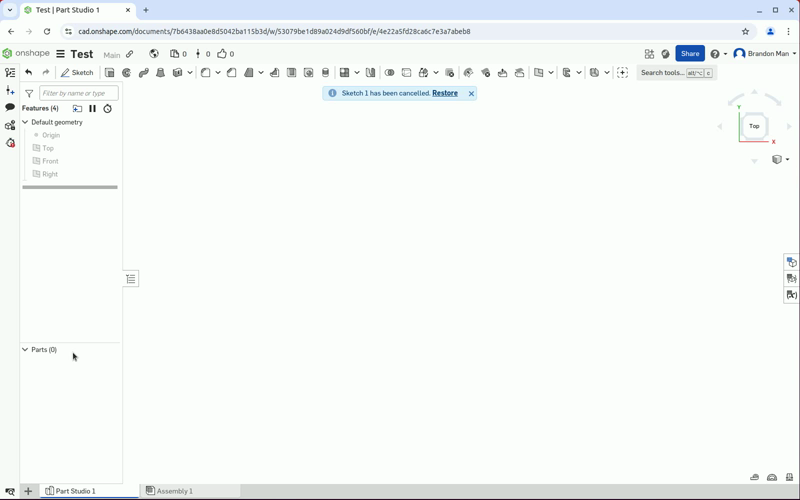
key_down(shift)
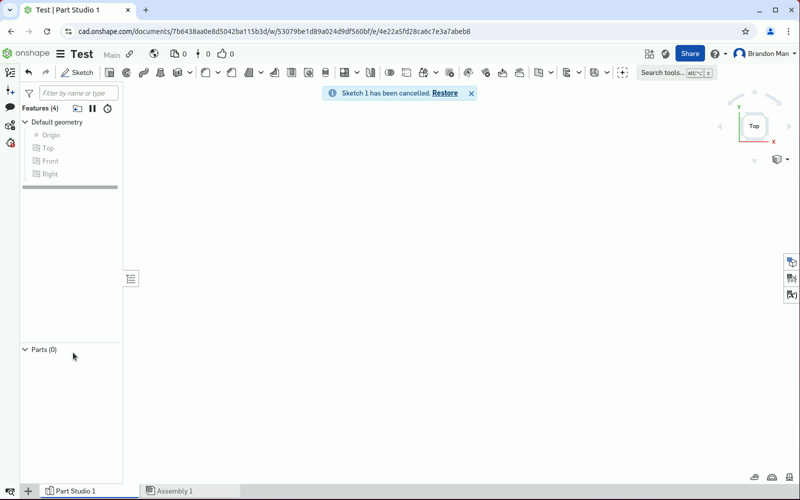
key(up)
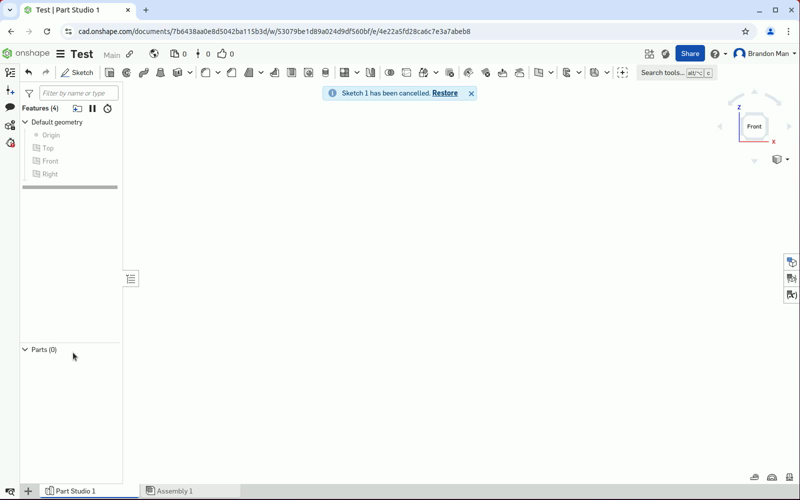
key_up(shift)
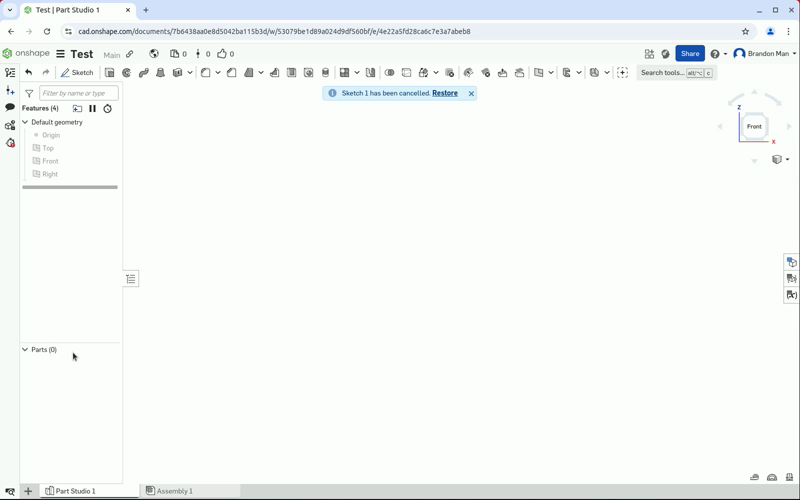
mouse_move(73, 352)
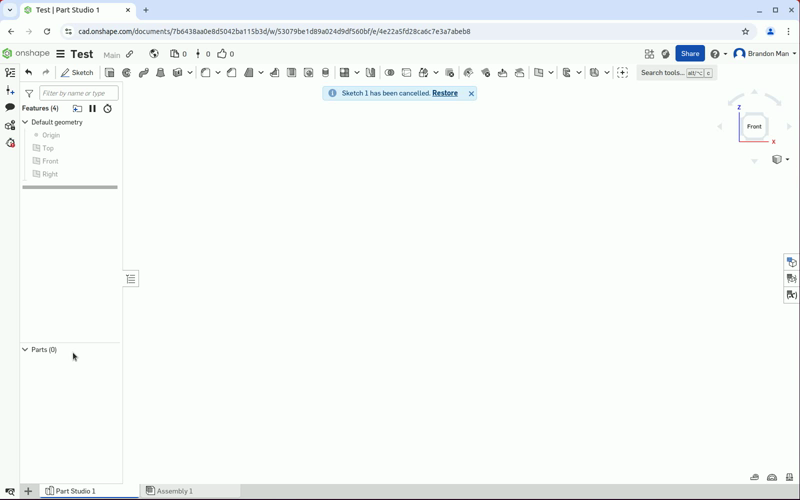
key(shift+y)
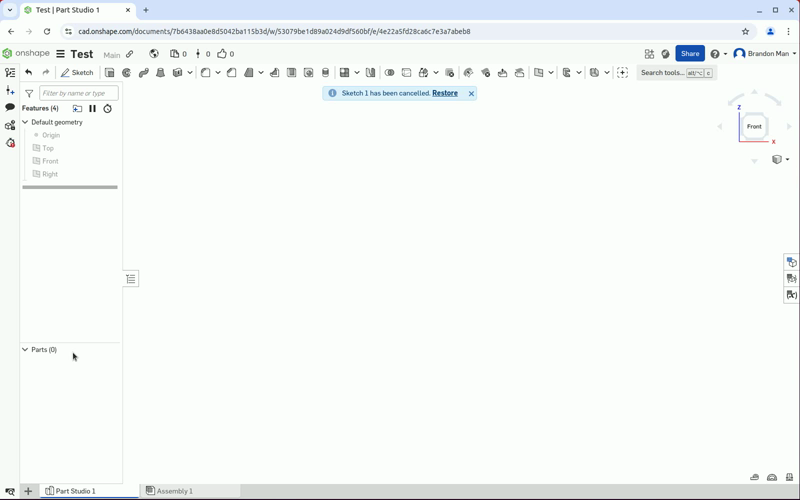
key(shift+s)
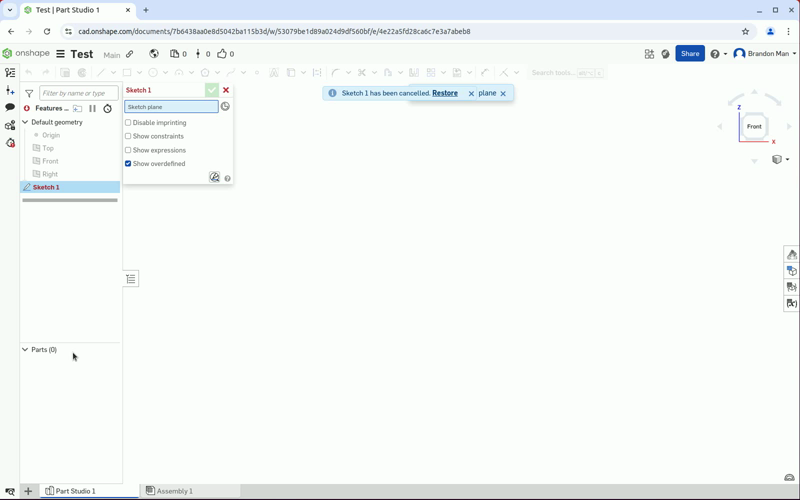
mouse_move(73, 163)
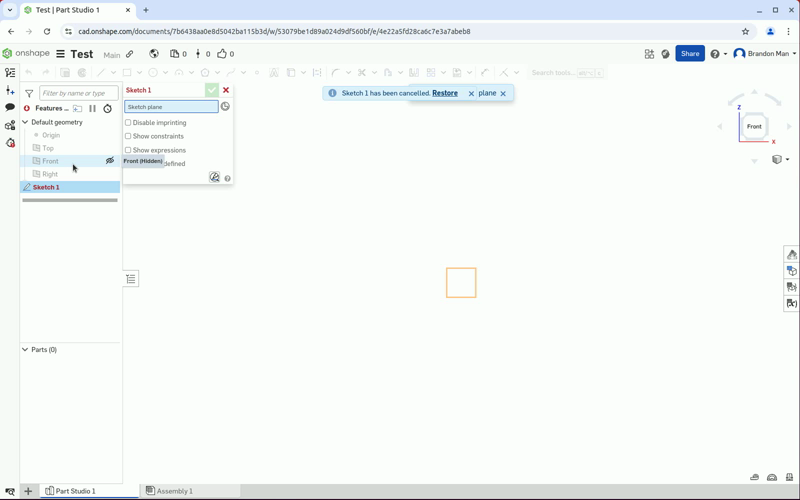
click(73, 163)
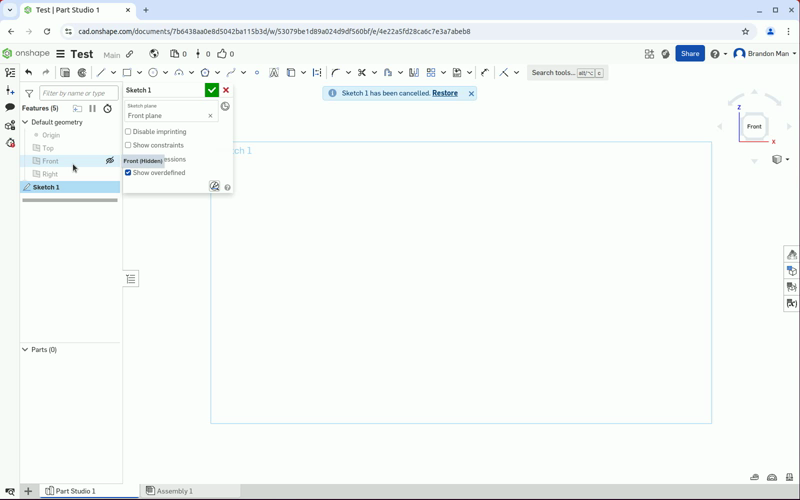
mouse_move(73, 352)
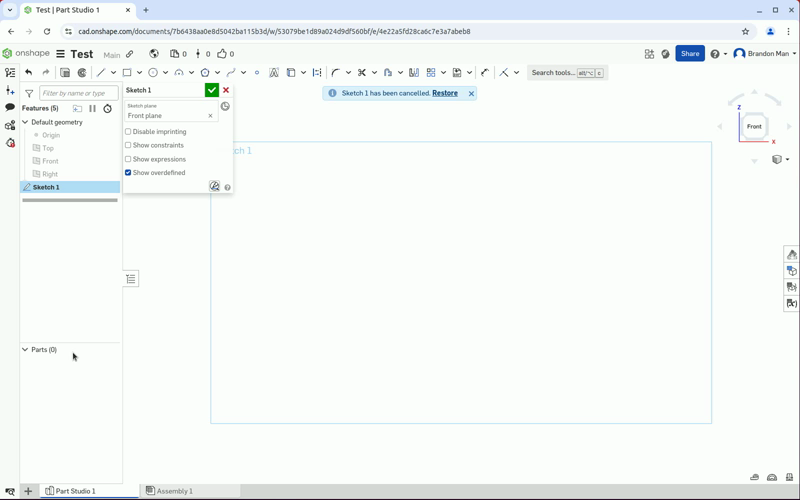
key(y)
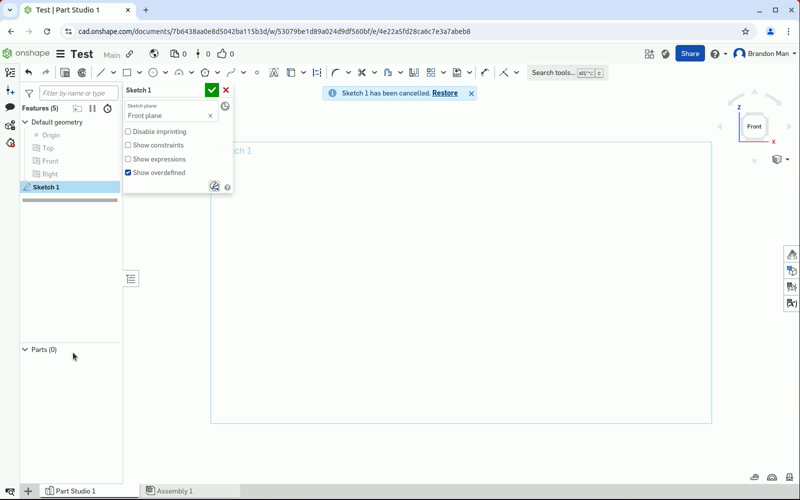
key(l)
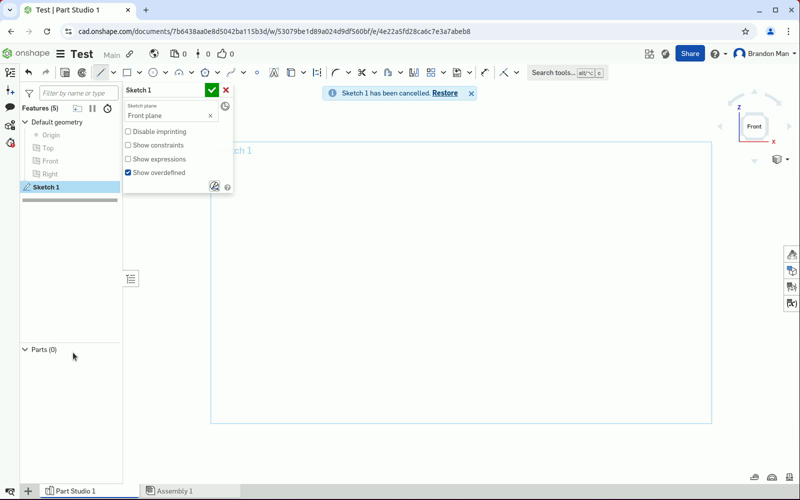
key_down(shift)
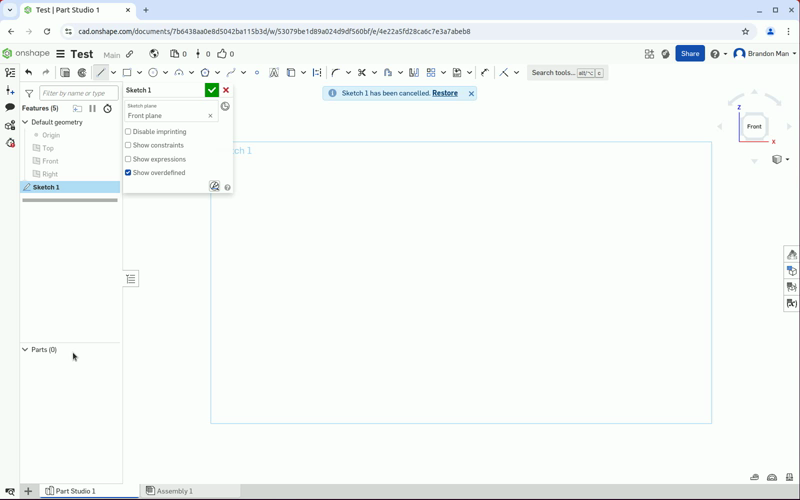
mouse_move(460, 282)
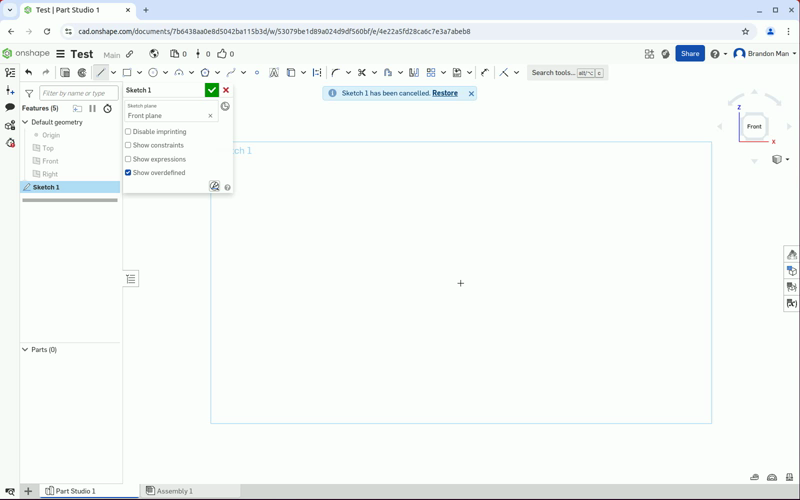
click(460, 282)
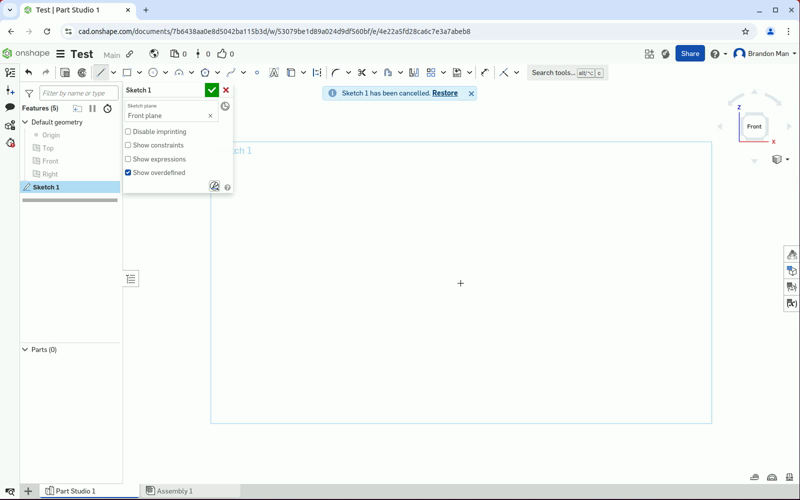
key_up(shift)
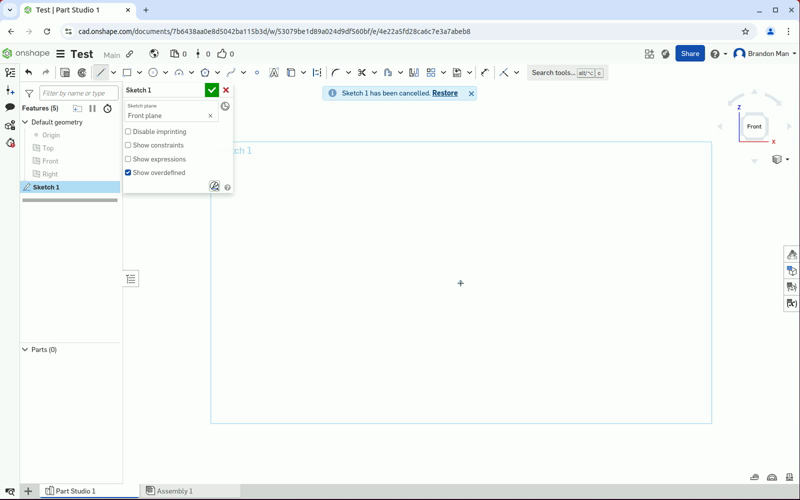
key_down(shift)
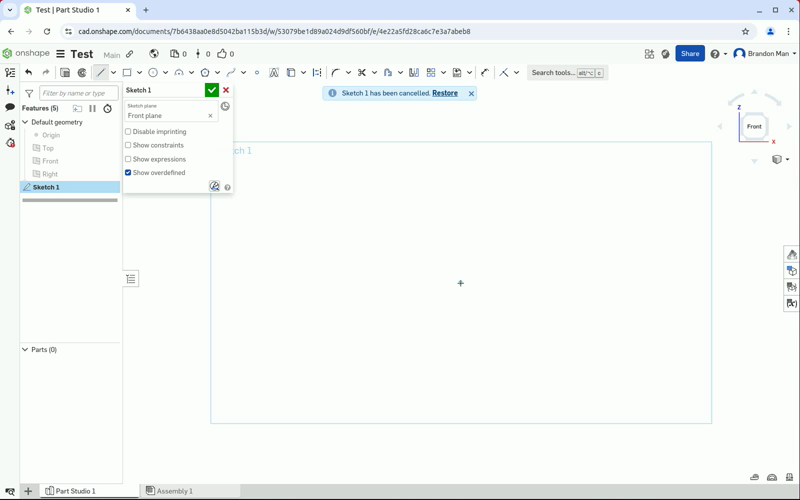
mouse_move(573, 282)
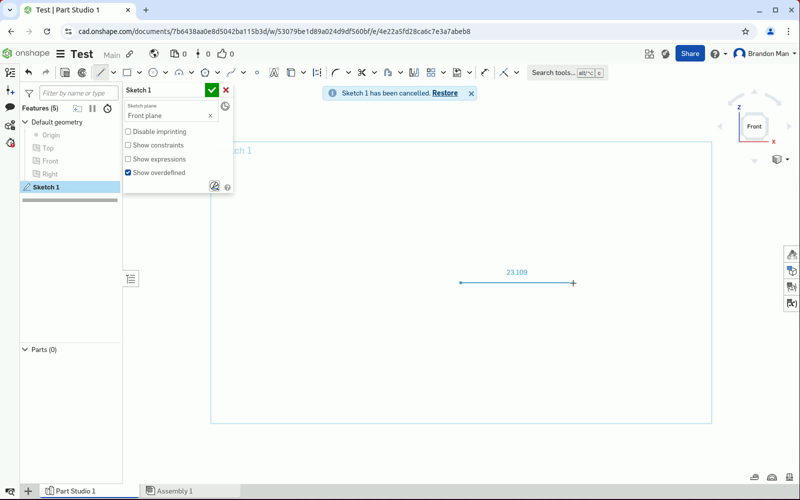
click(573, 282)
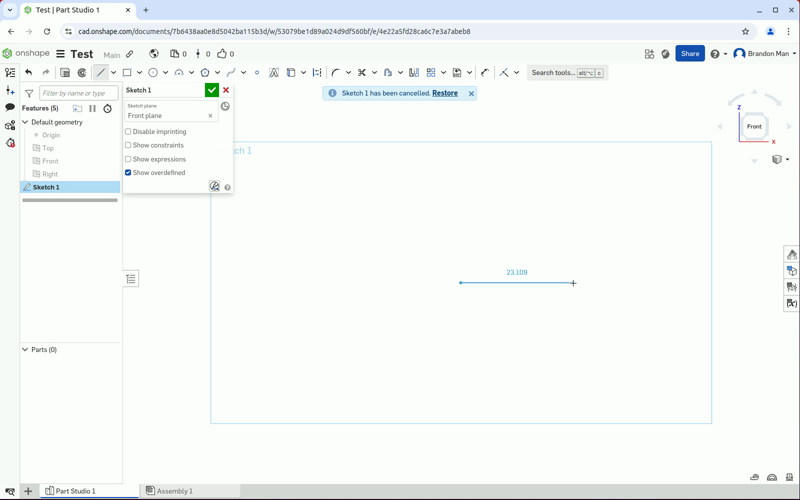
key_up(shift)
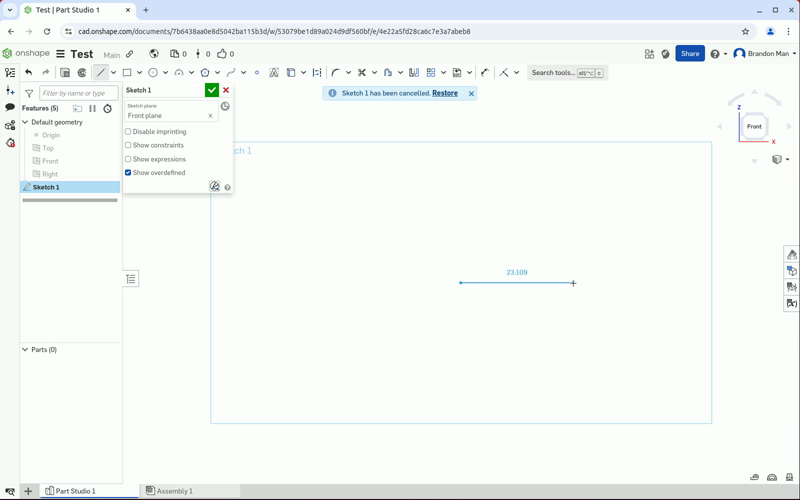
key_down(shift)
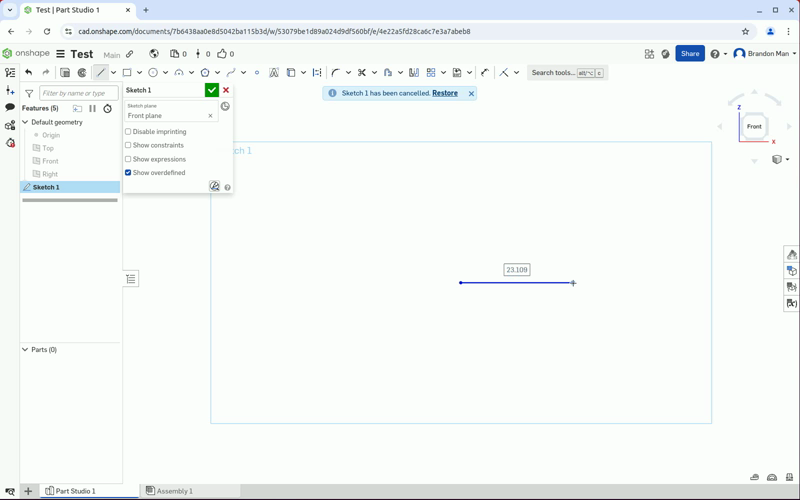
mouse_move(573, 219)
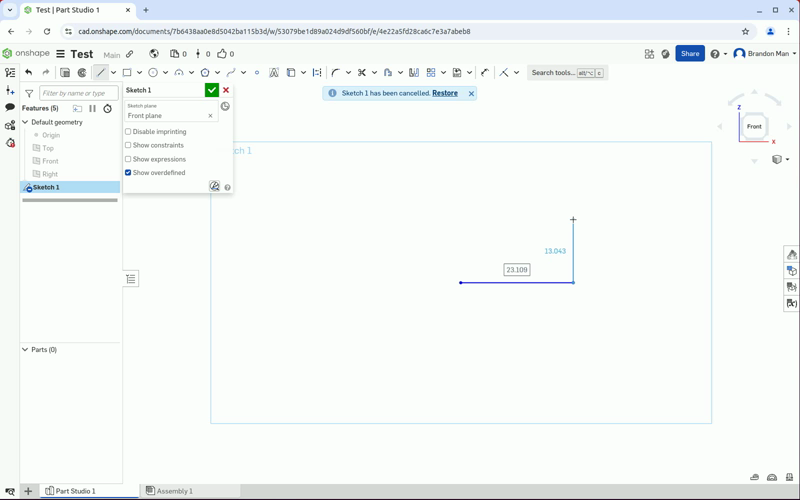
click(573, 219)
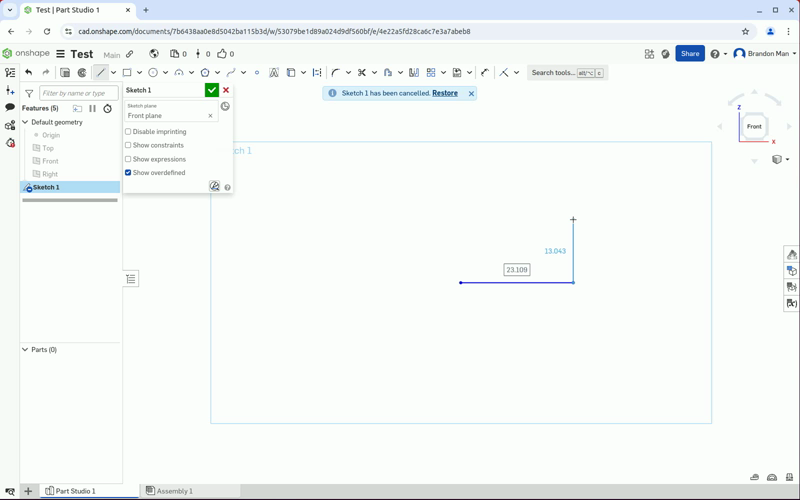
key_up(shift)
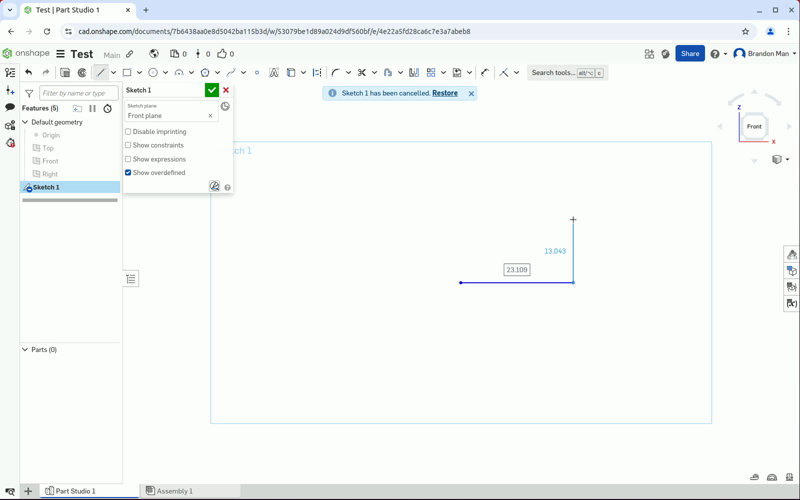
key_down(shift)
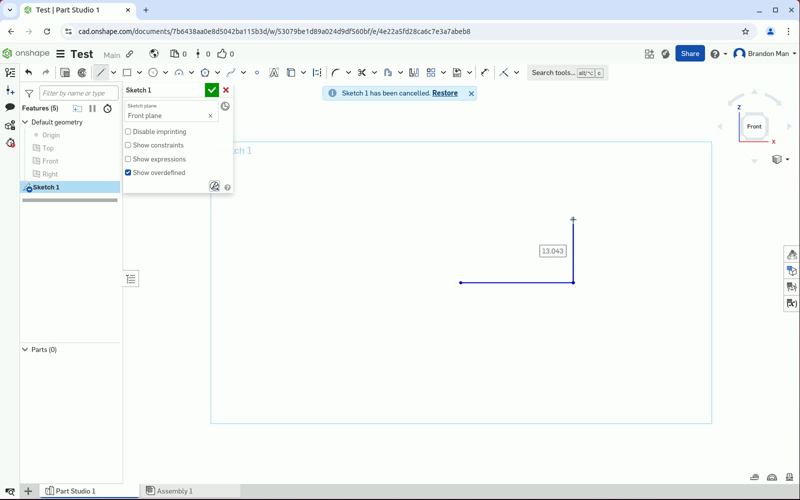
mouse_move(460, 219)
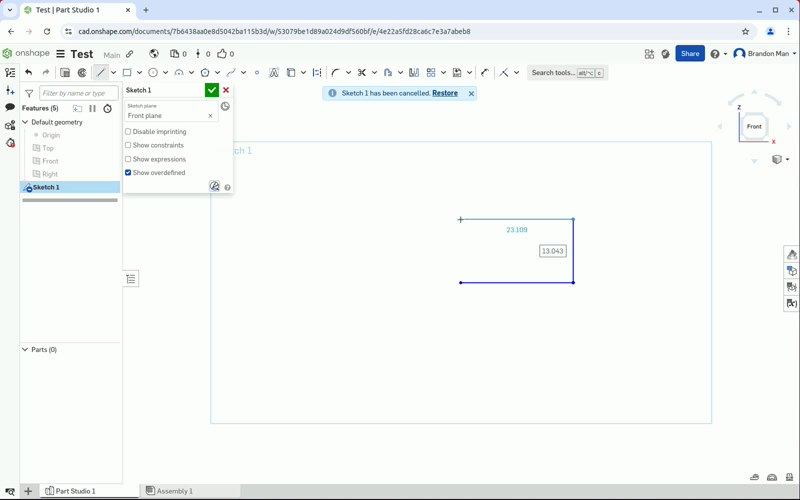
click(460, 219)
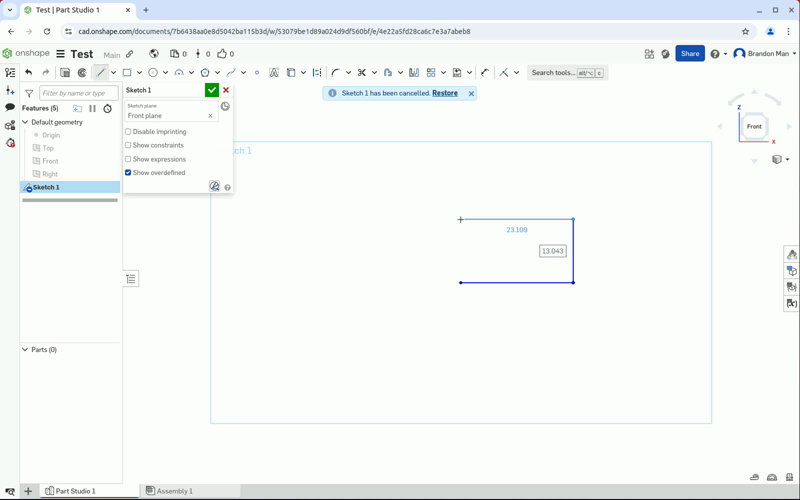
key_up(shift)
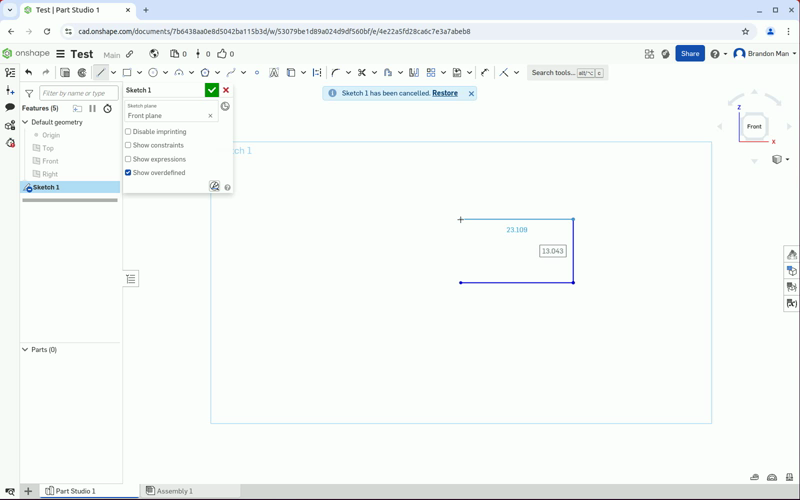
key_down(shift)
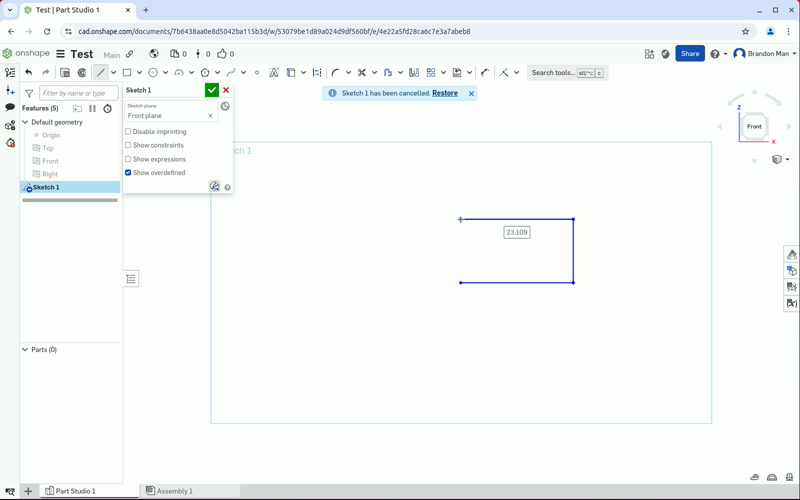
mouse_move(460, 282)
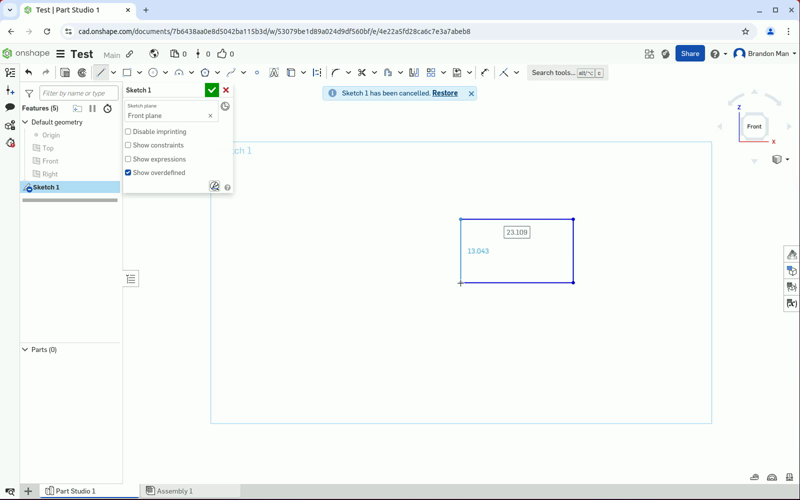
key_up(shift)
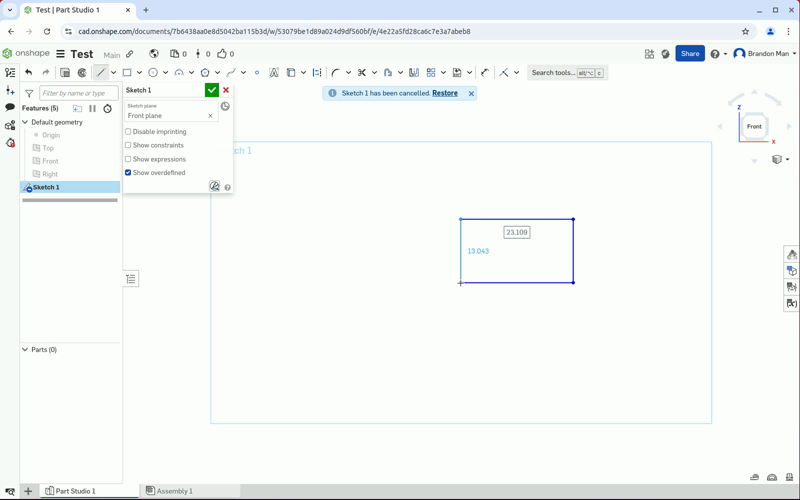
click(460, 282)
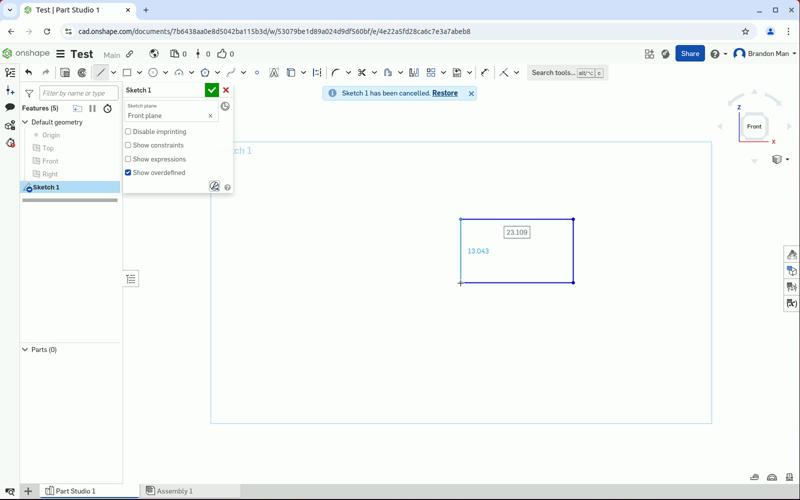
key(esc)
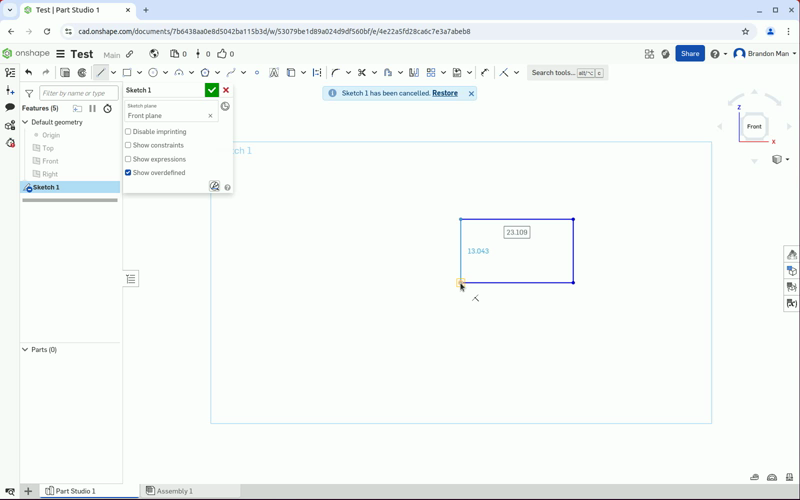
mouse_move(534, 236)
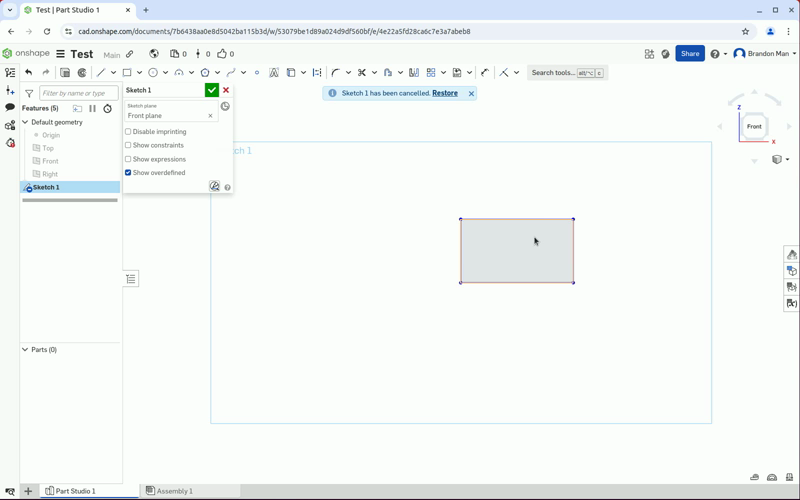
click(534, 236)
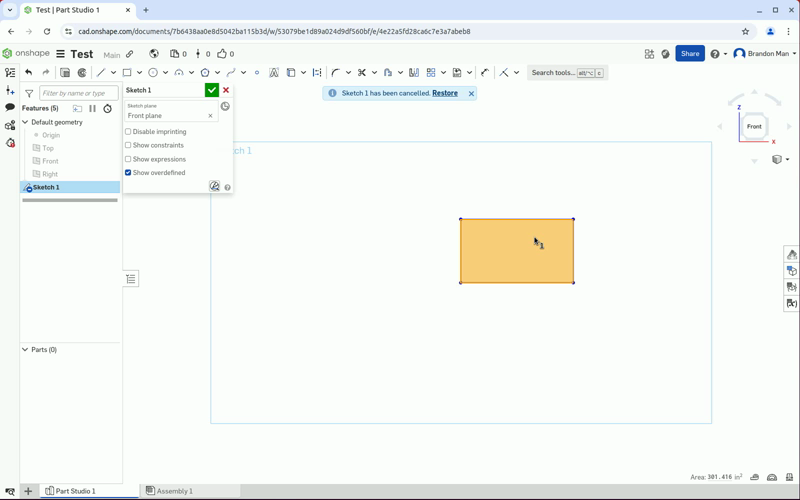
mouse_move(73, 352)
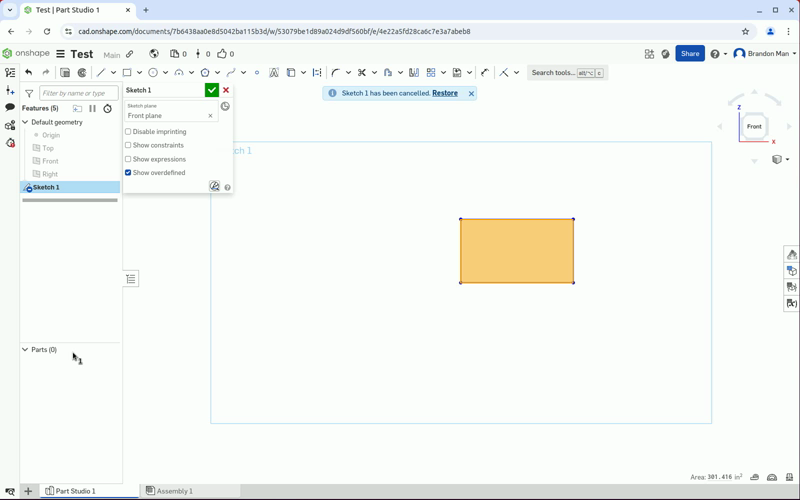
key(shift+y)
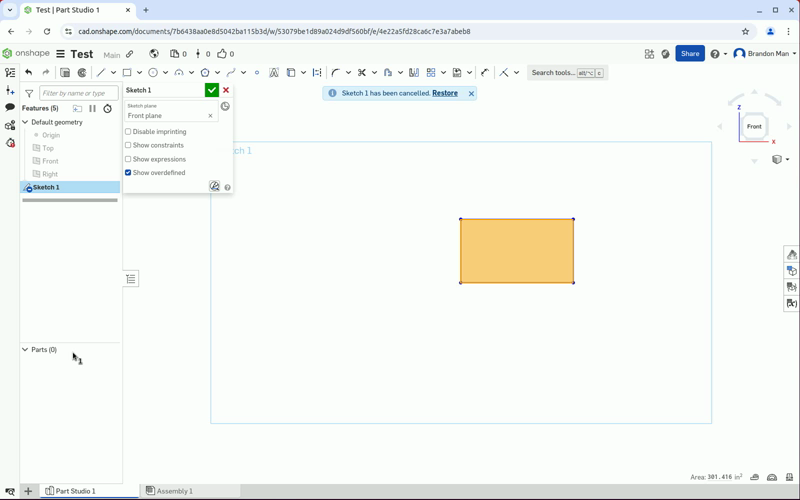
key(shift+e)
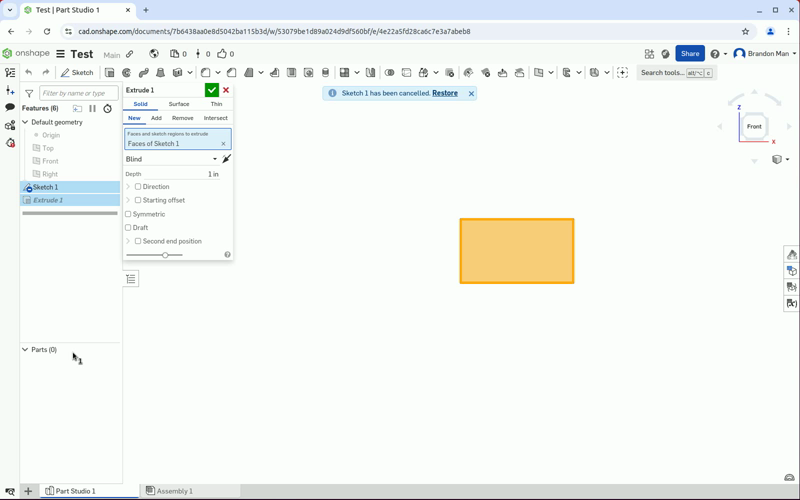
mouse_move(143, 106)
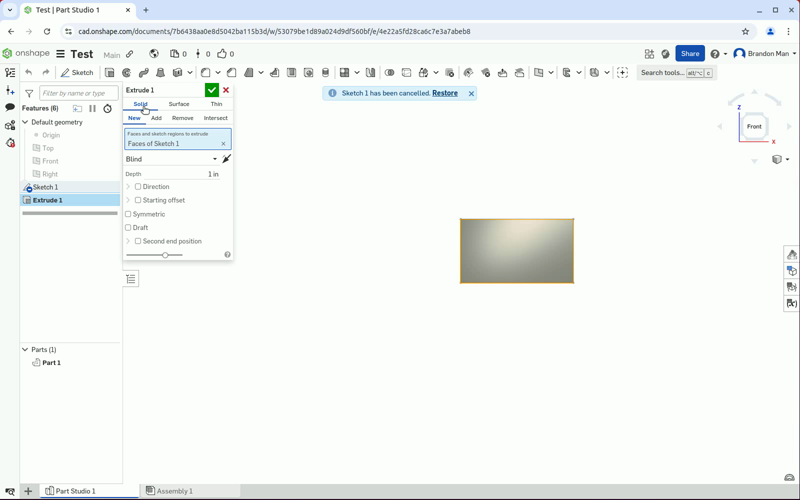
click(143, 106)
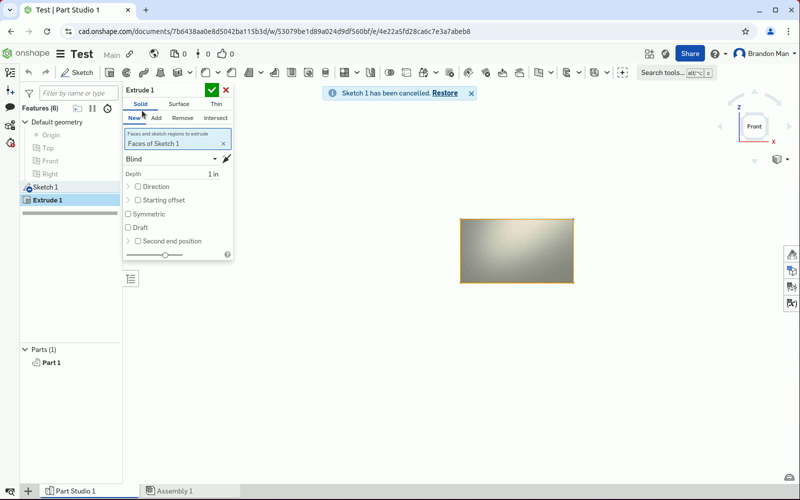
mouse_move(137, 120)
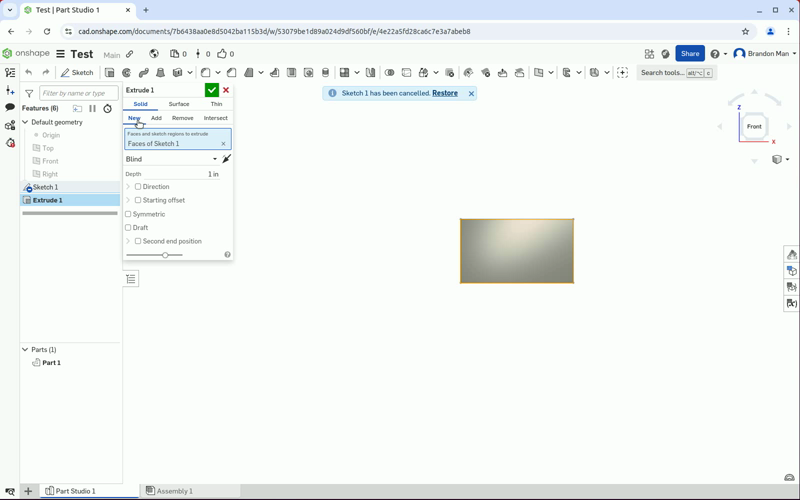
click(137, 120)
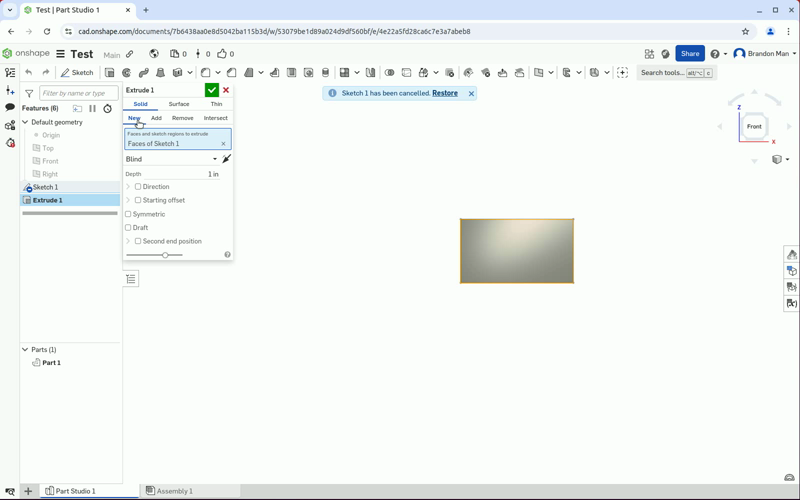
key(tab, 4)
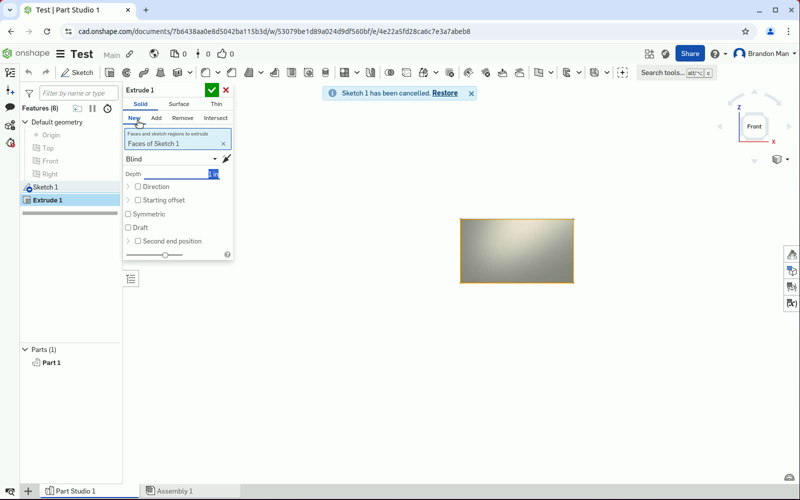
text(-1.685)
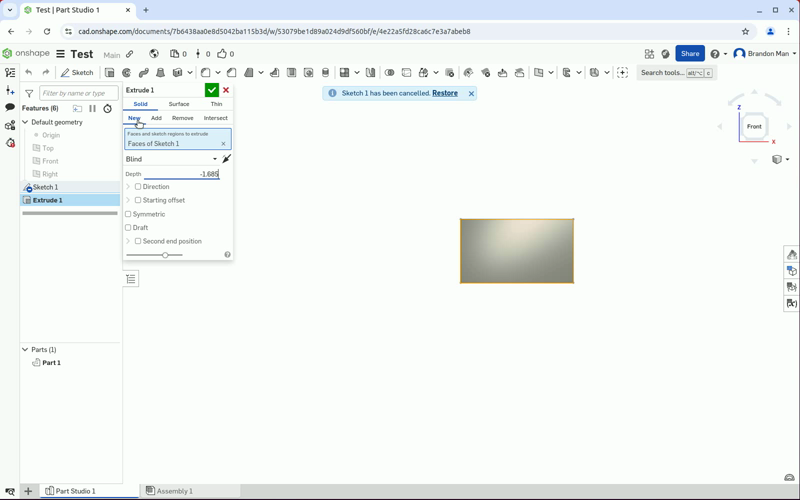
key(enter)
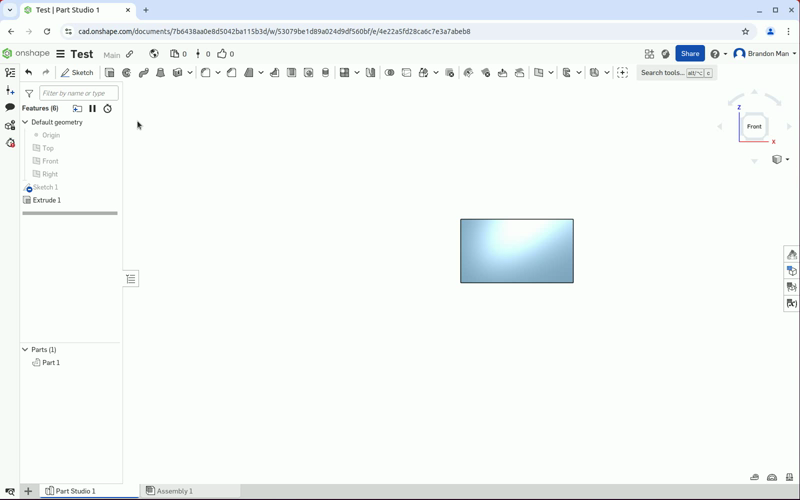
key(shift+h)
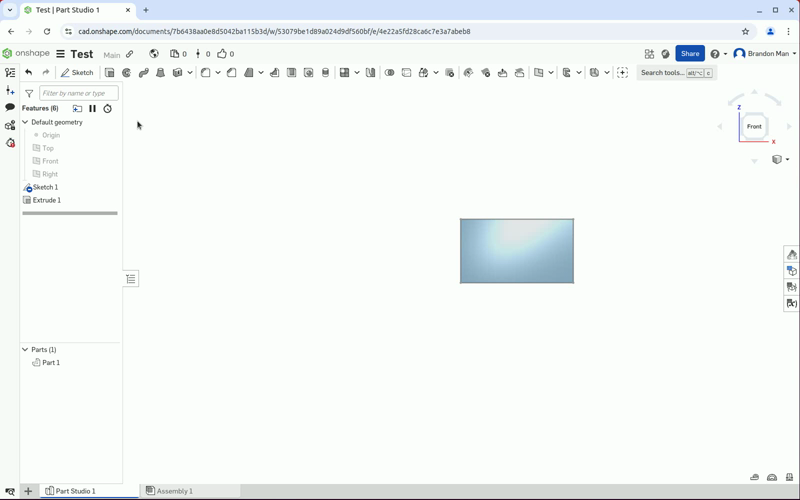
key(shift+h)
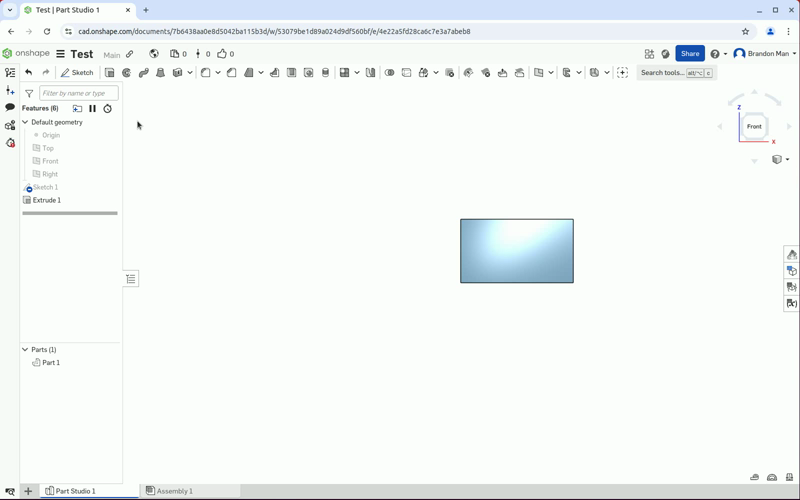
mouse_move(73, 189)
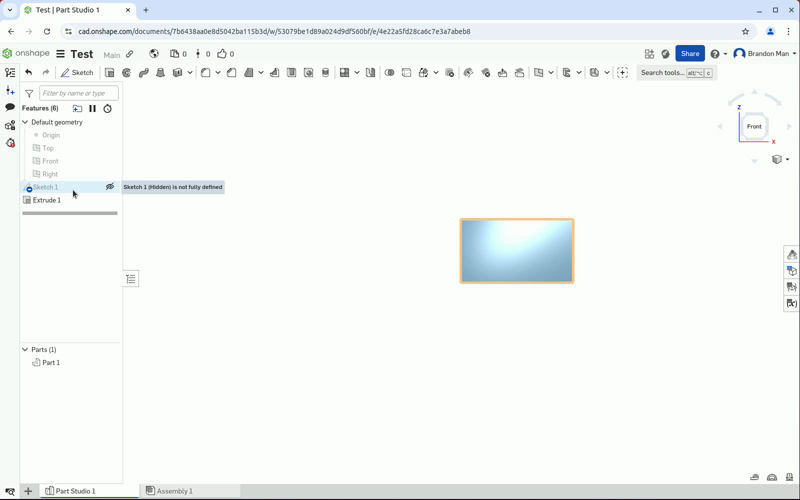
click(73, 189)
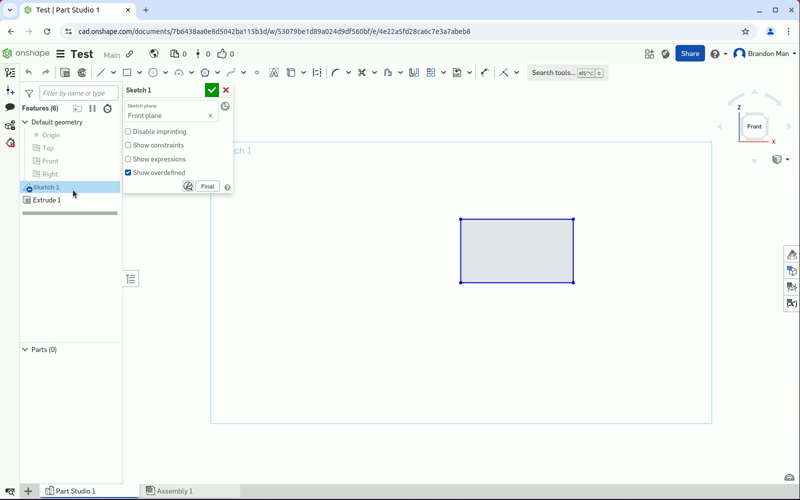
mouse_move(229, 92)
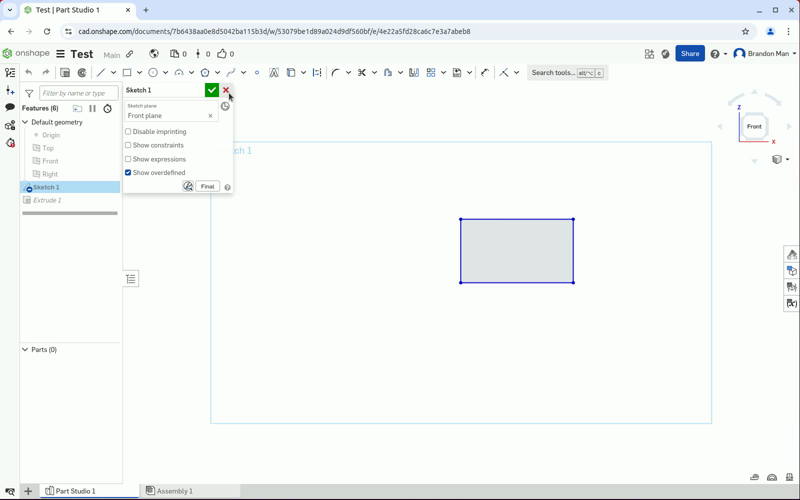
click(229, 92)
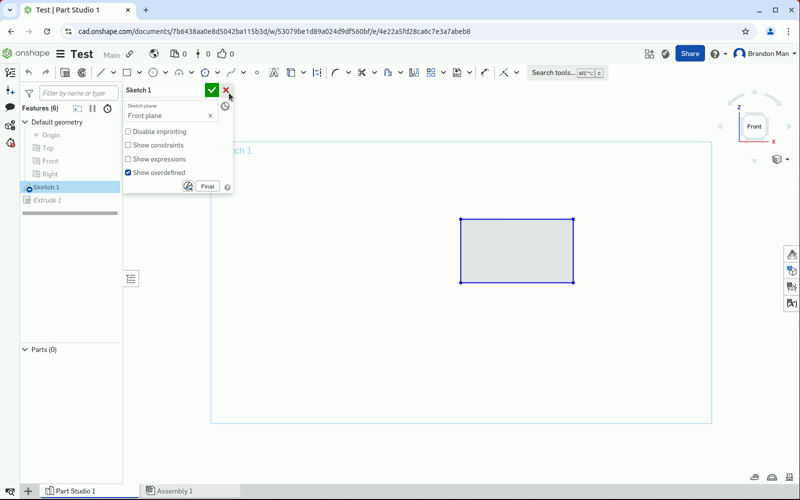
key(shift+s)
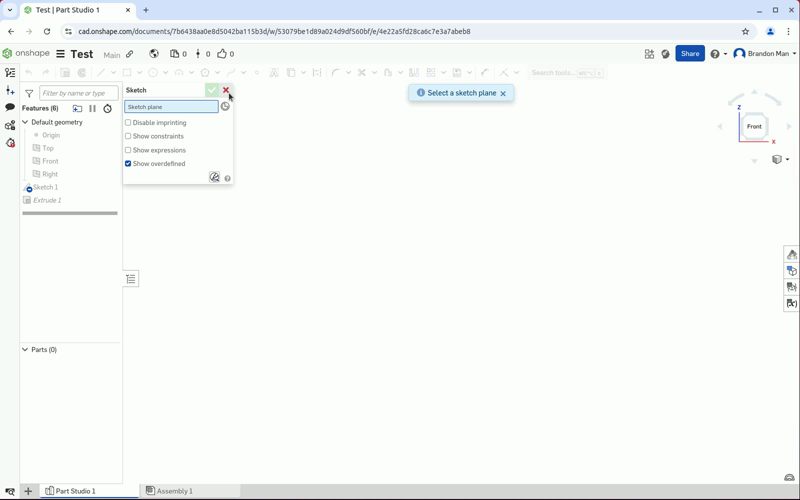
mouse_move(73, 163)
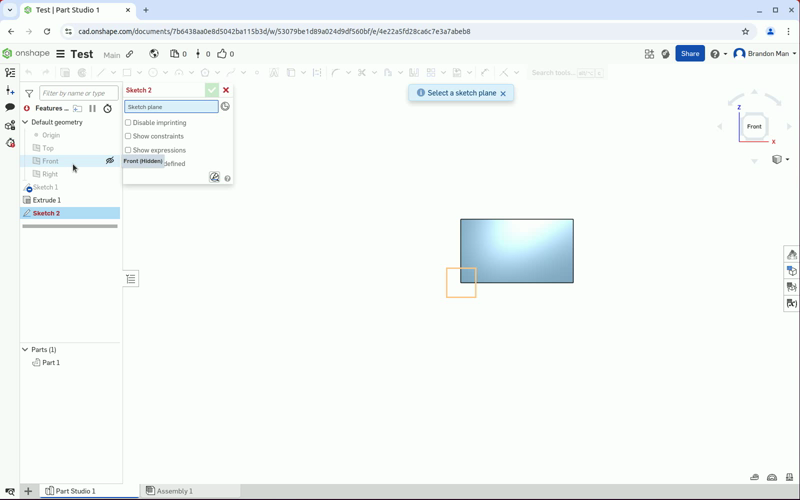
click(73, 163)
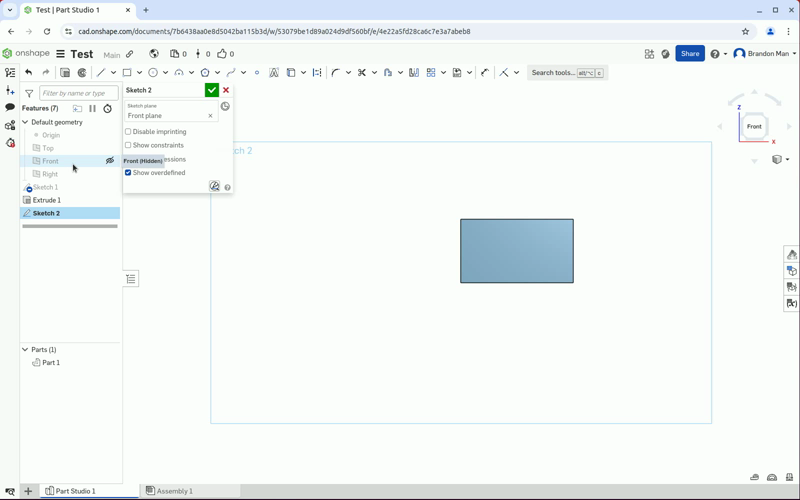
mouse_move(73, 352)
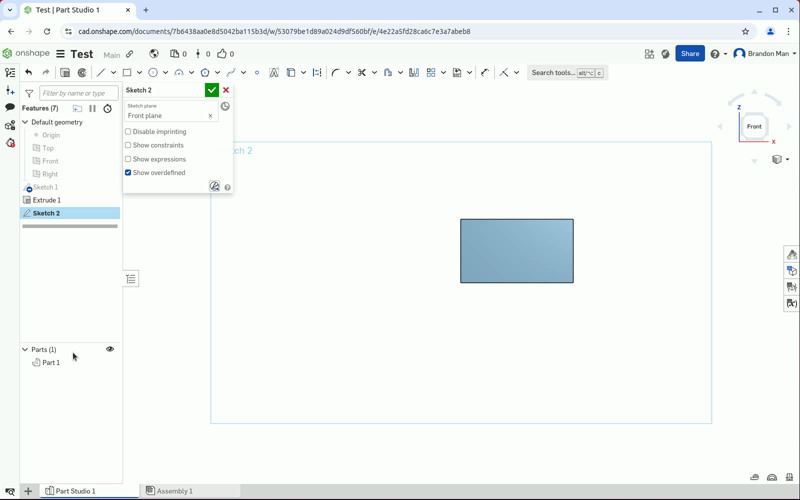
key(y)
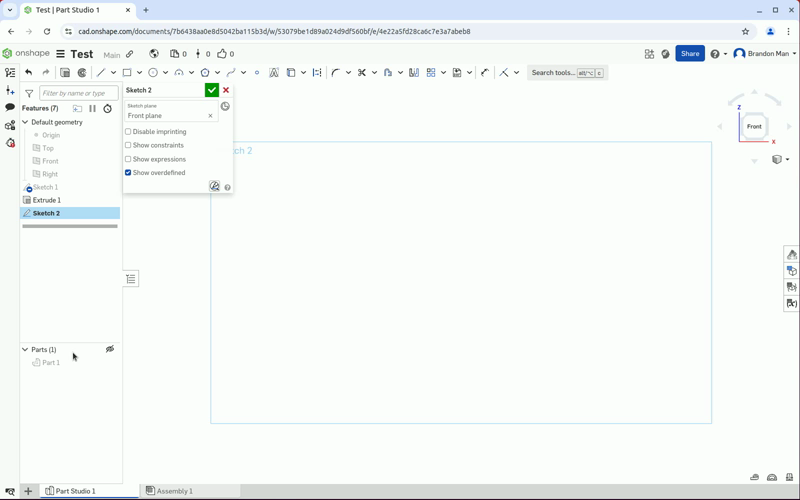
key(l)
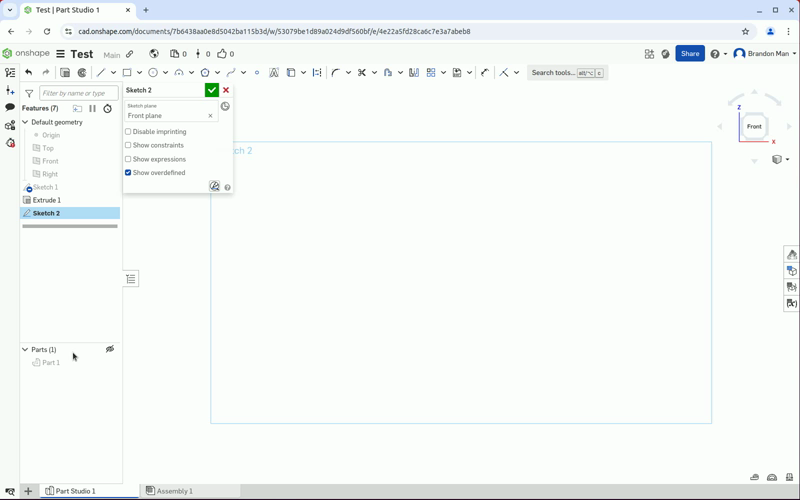
key_down(shift)
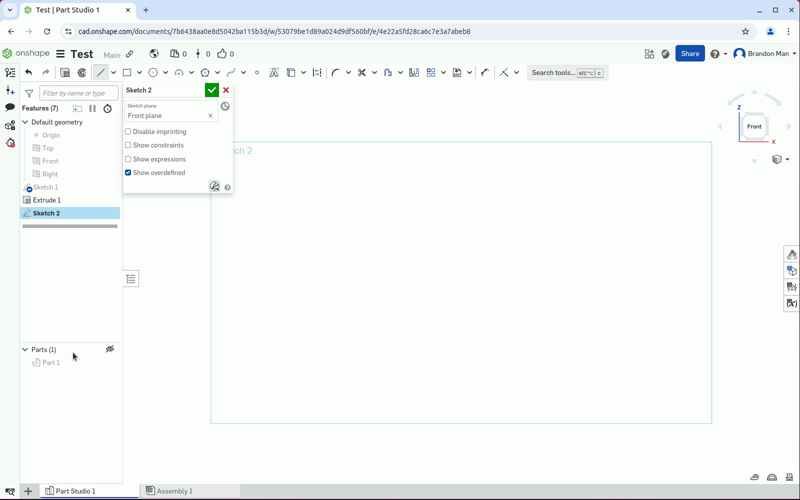
mouse_move(502, 237)
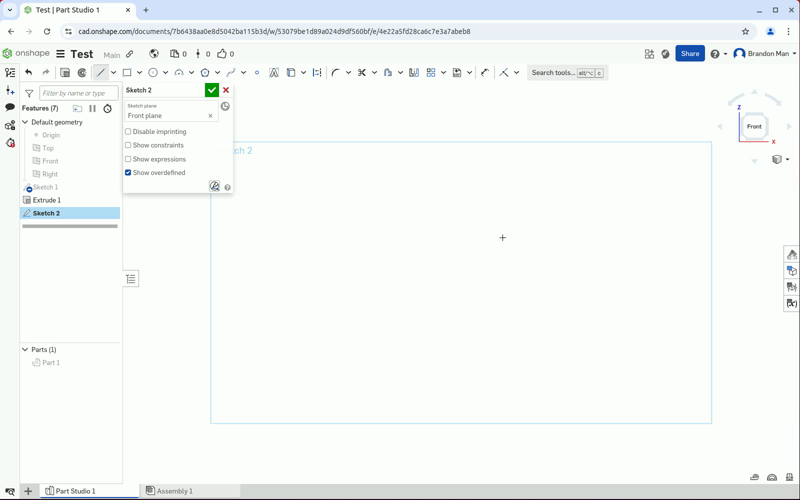
click(502, 237)
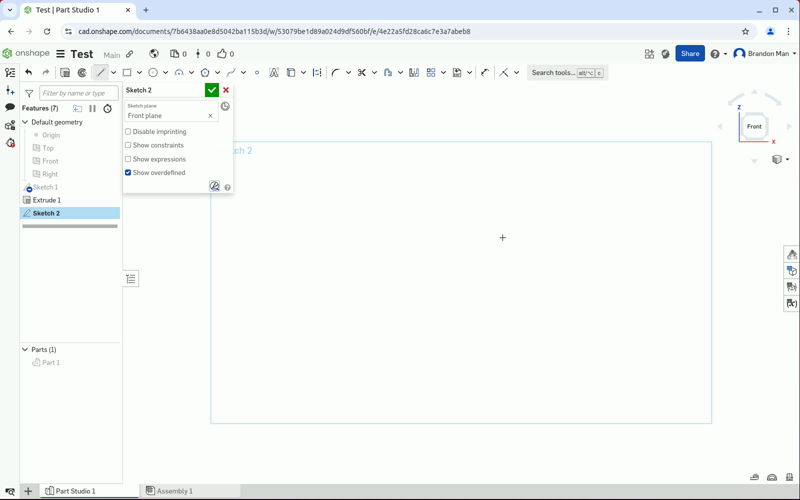
key_up(shift)
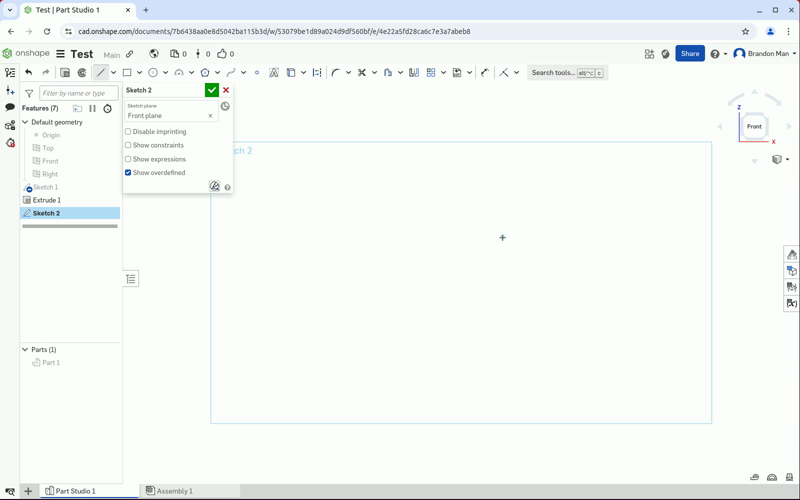
key_down(shift)
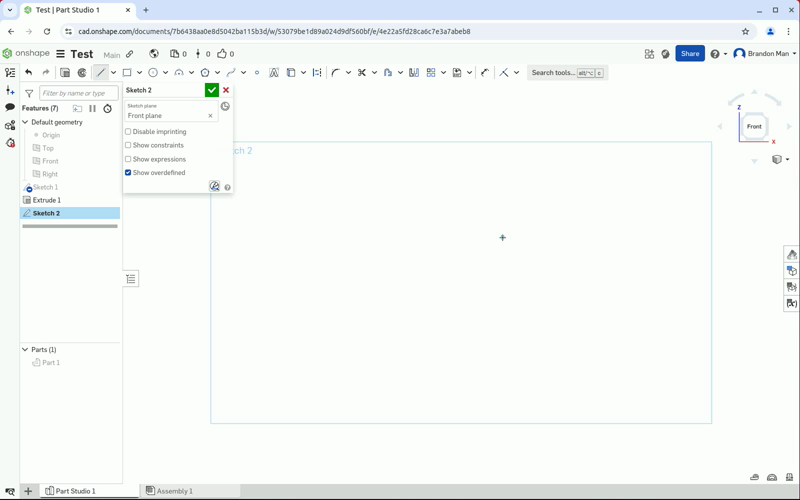
mouse_move(532, 237)
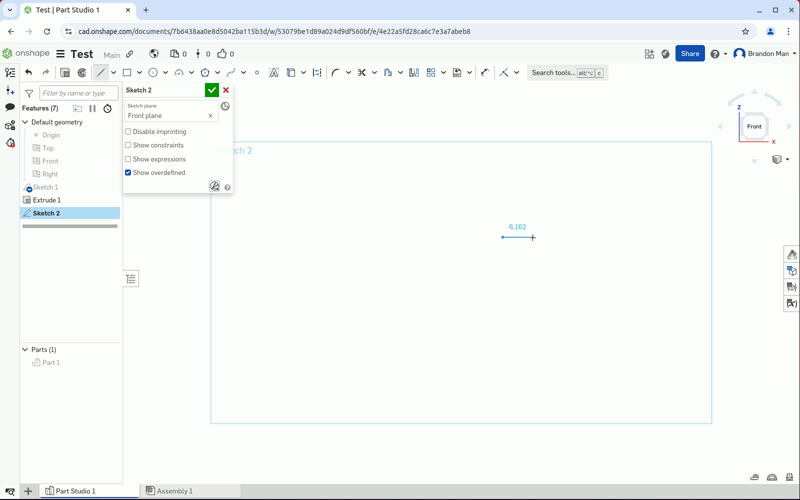
mouse_move(507, 241)
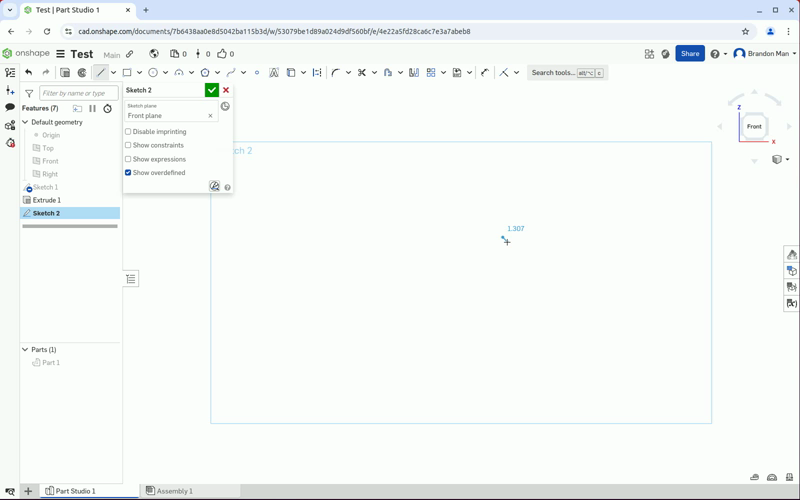
scroll(6)
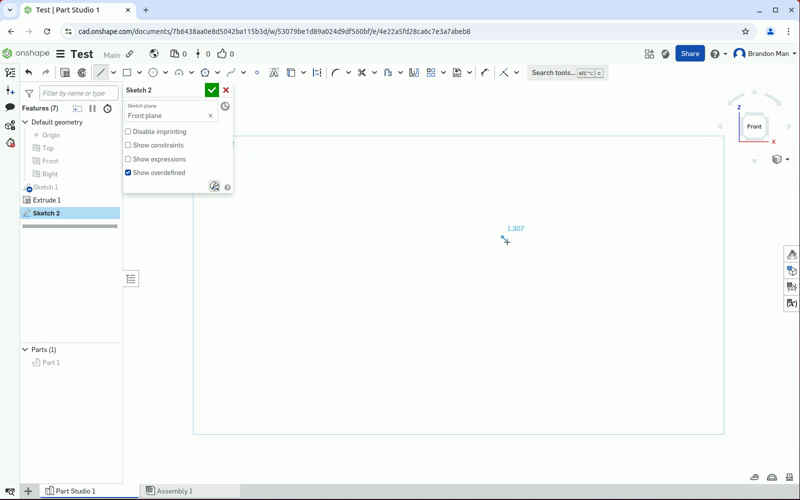
scroll(6)
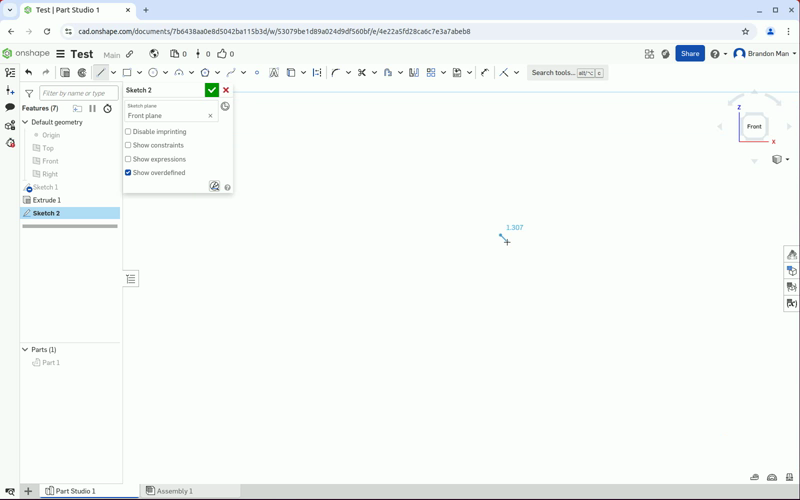
scroll(6)
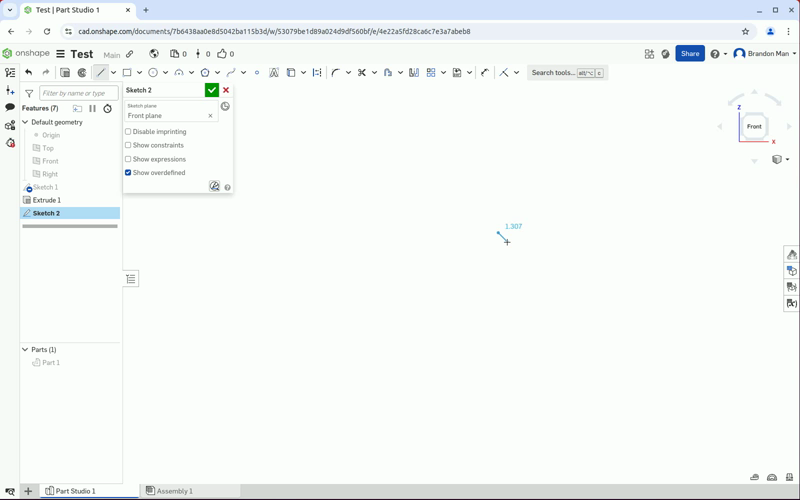
scroll(6)
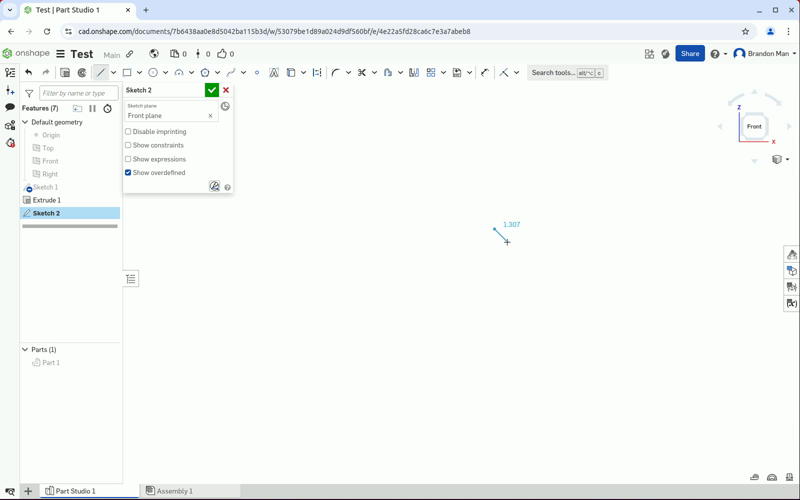
scroll(6)
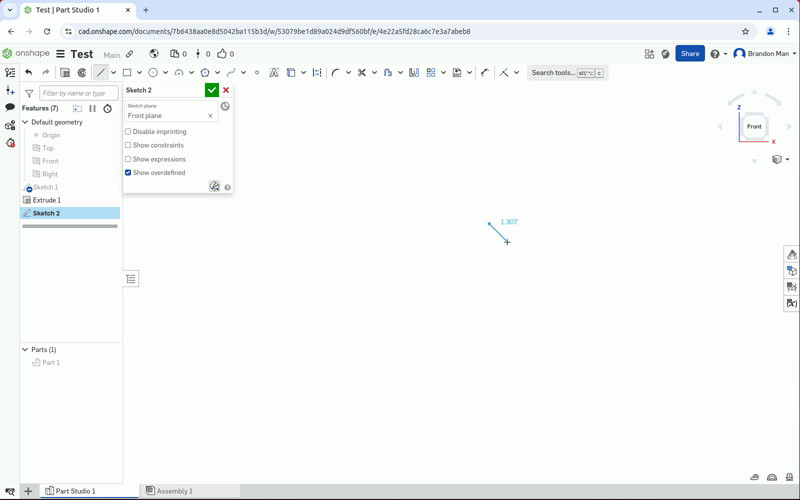
scroll(6)
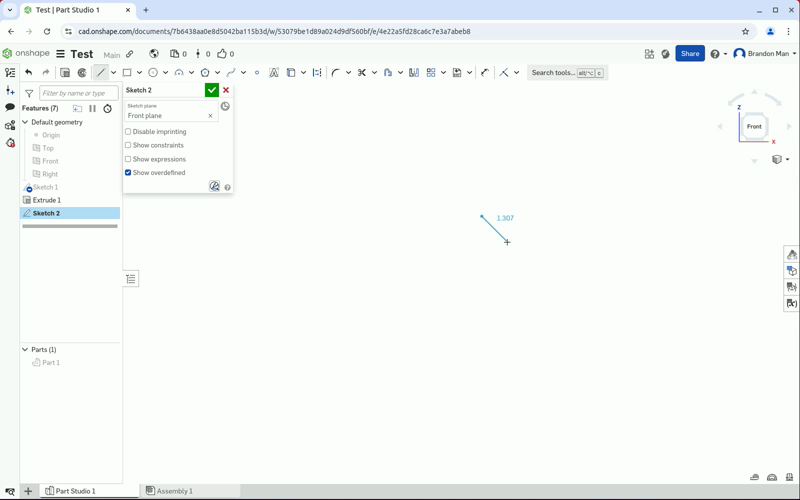
scroll(6)
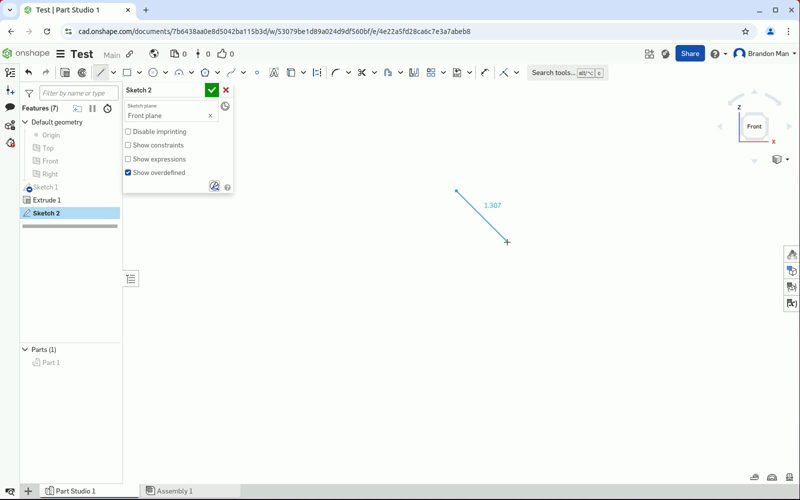
click(507, 241)
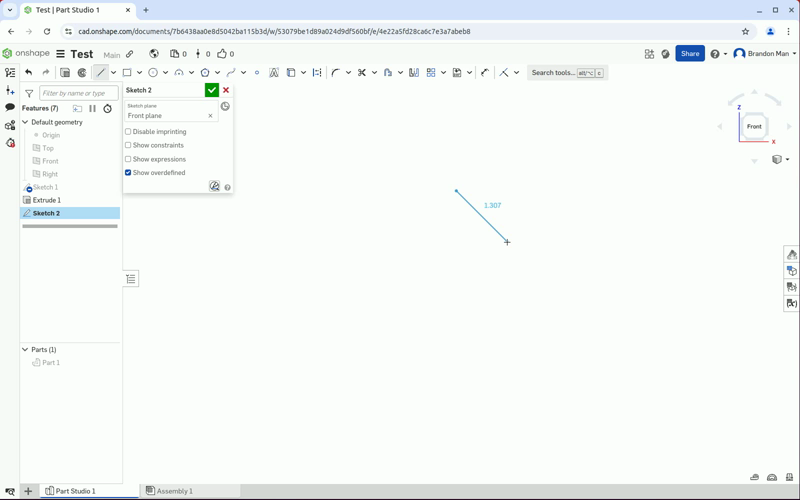
scroll(-6)
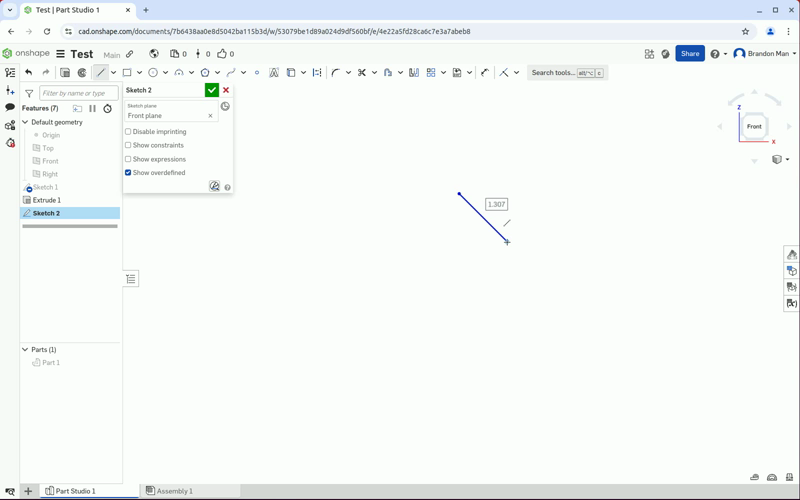
scroll(-6)
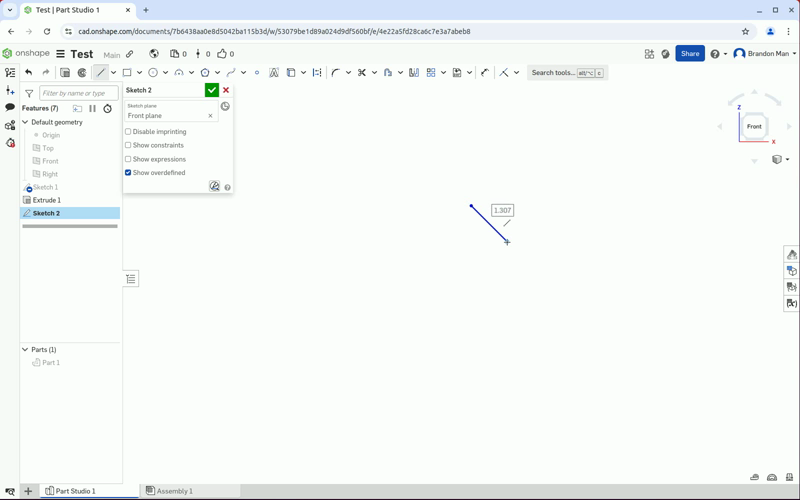
scroll(-6)
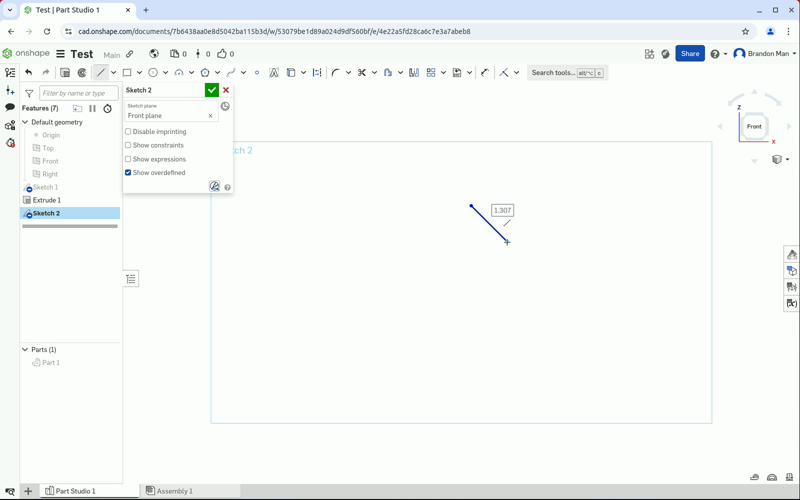
scroll(-6)
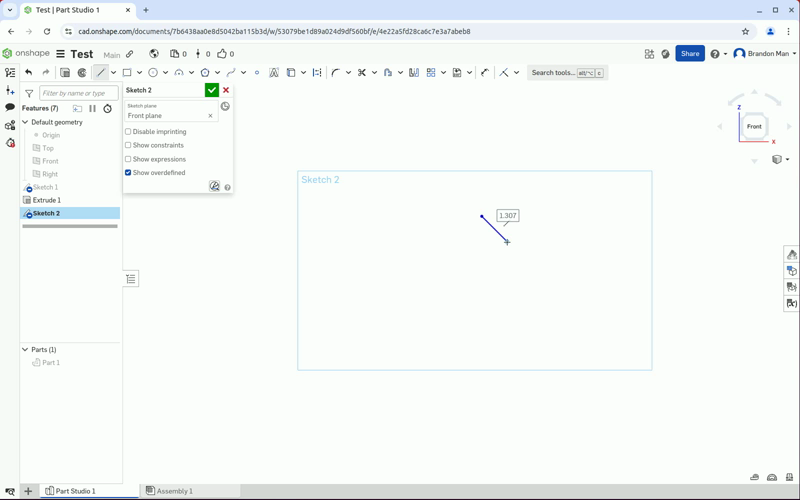
scroll(-6)
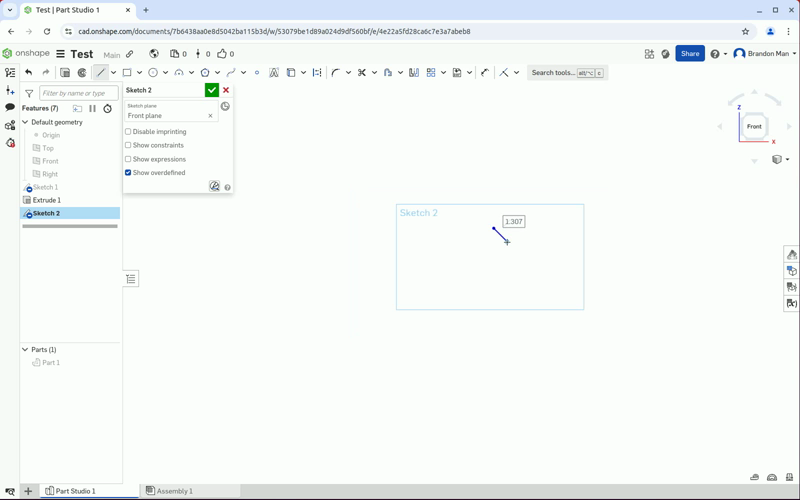
scroll(-6)
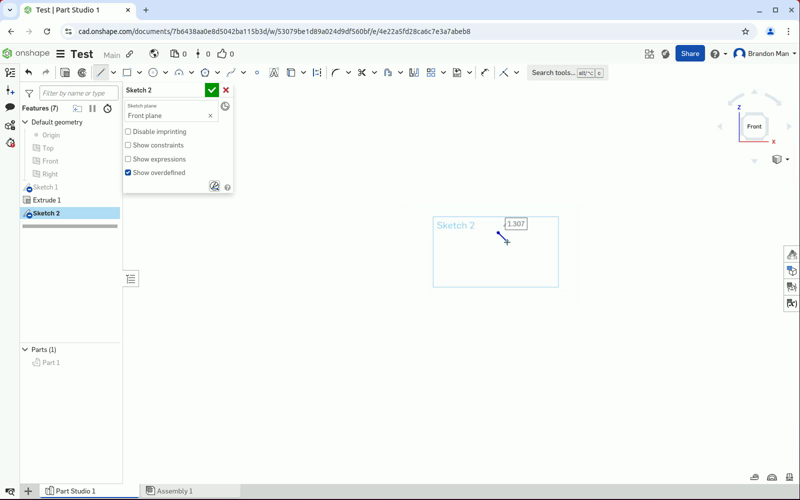
scroll(-6)
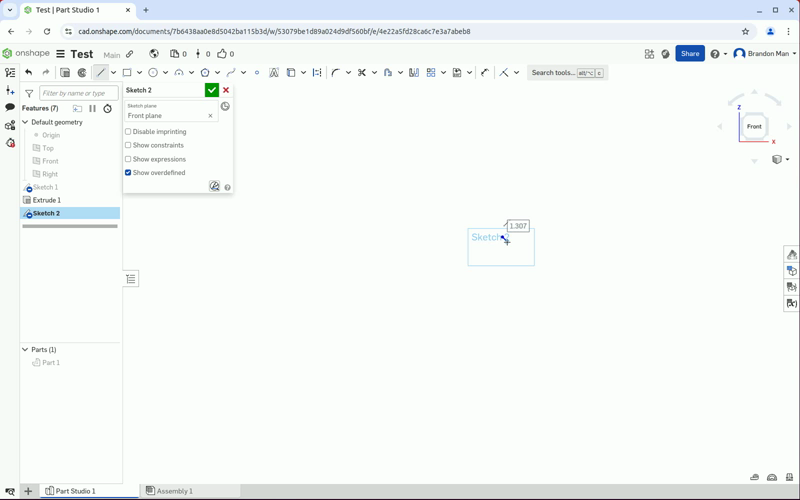
key_up(shift)
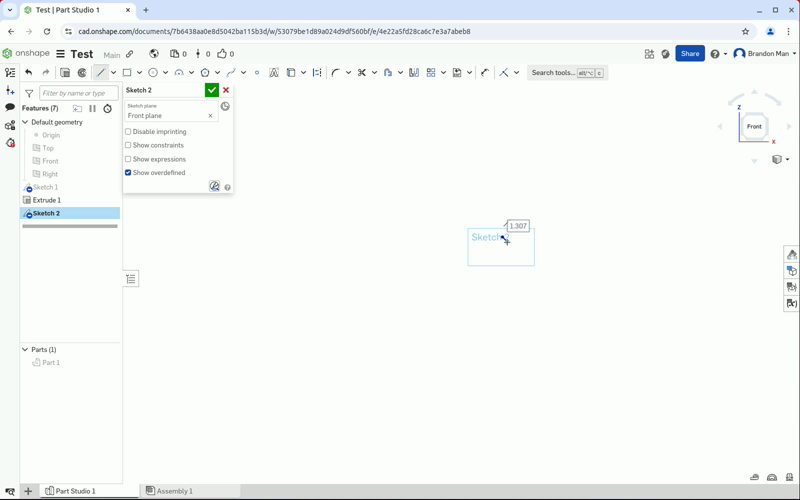
key_down(shift)
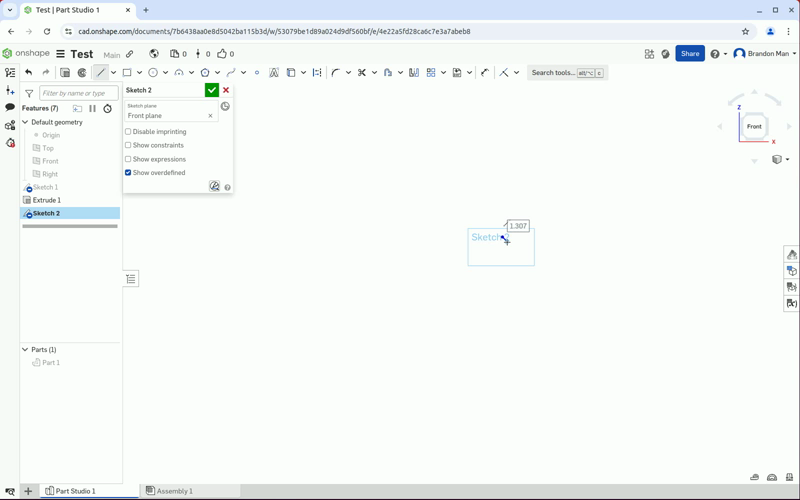
mouse_move(537, 241)
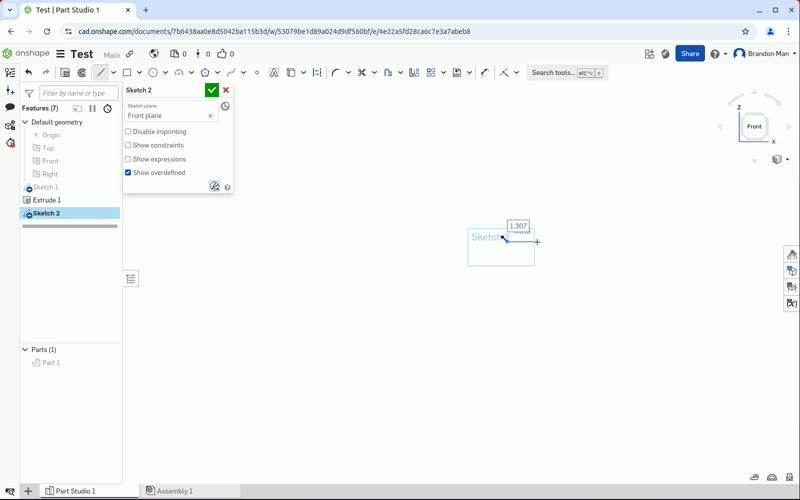
mouse_move(511, 237)
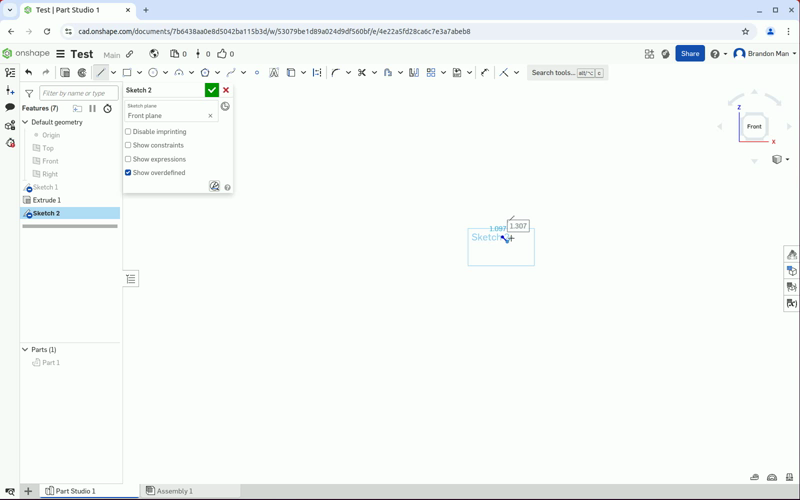
scroll(6)
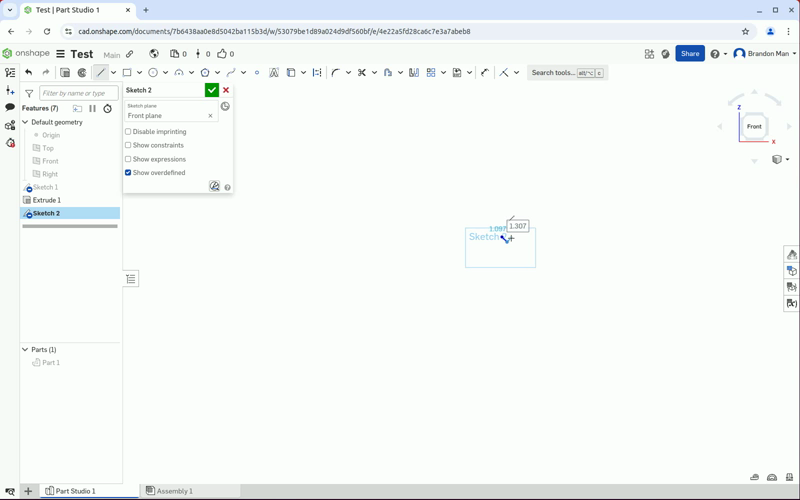
scroll(6)
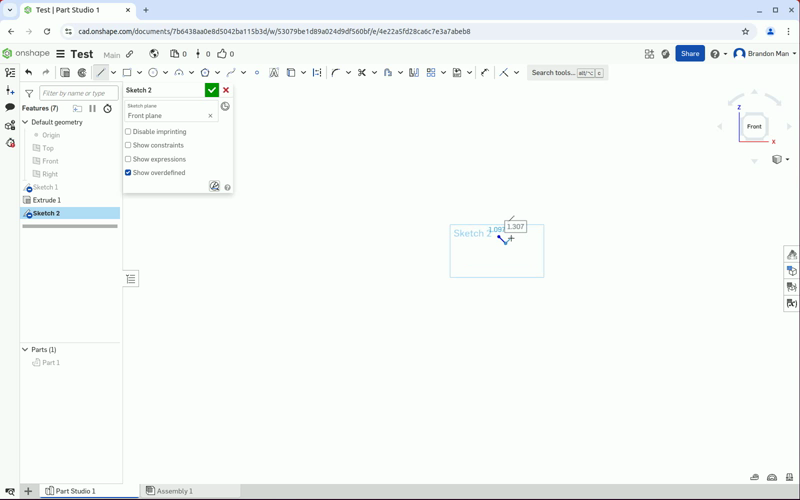
scroll(6)
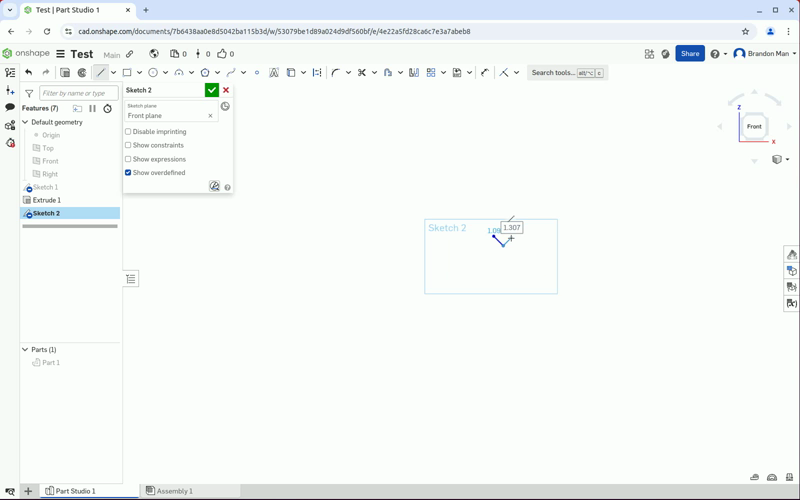
scroll(6)
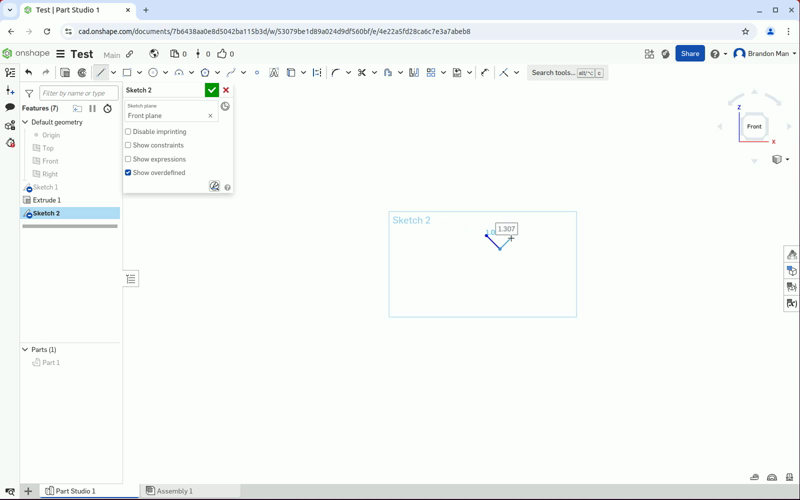
scroll(6)
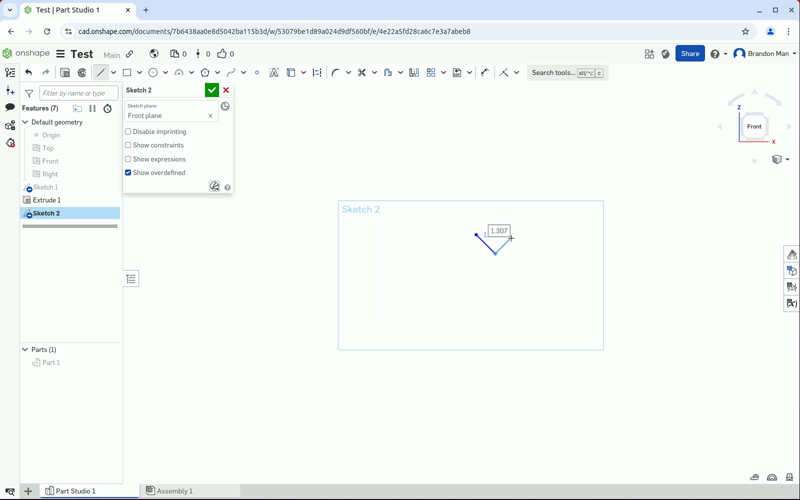
scroll(6)
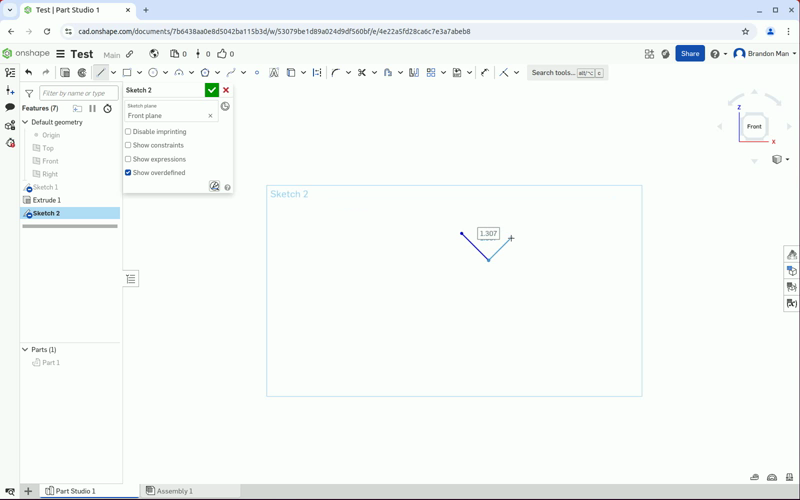
scroll(6)
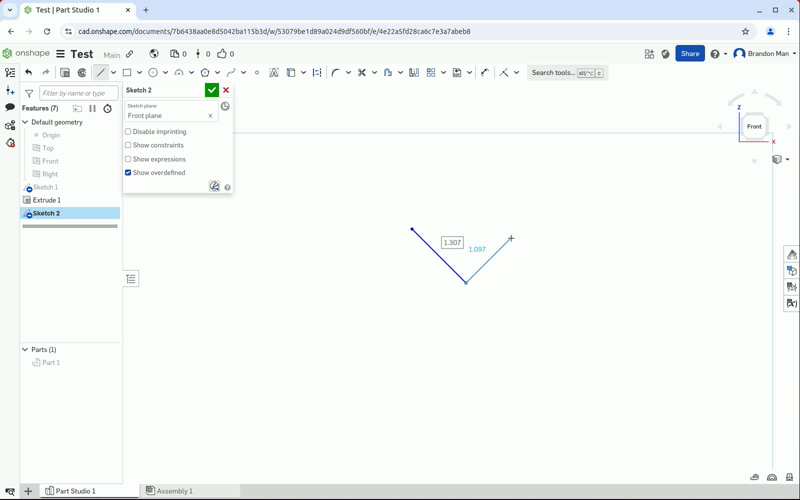
click(511, 237)
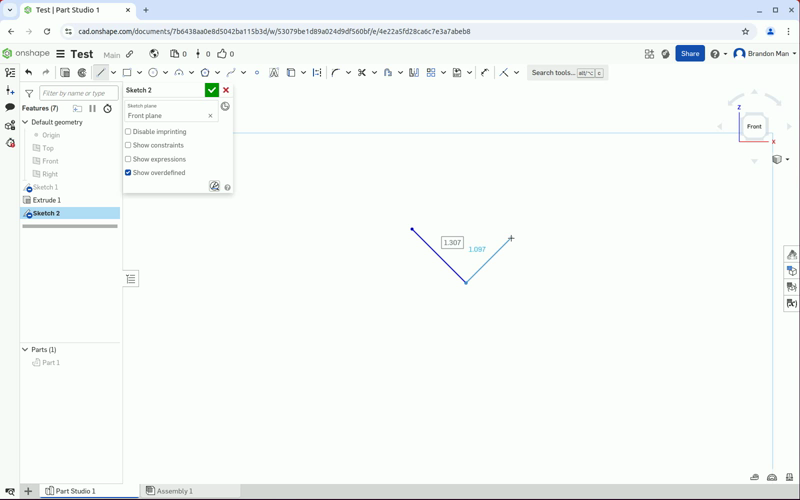
scroll(-6)
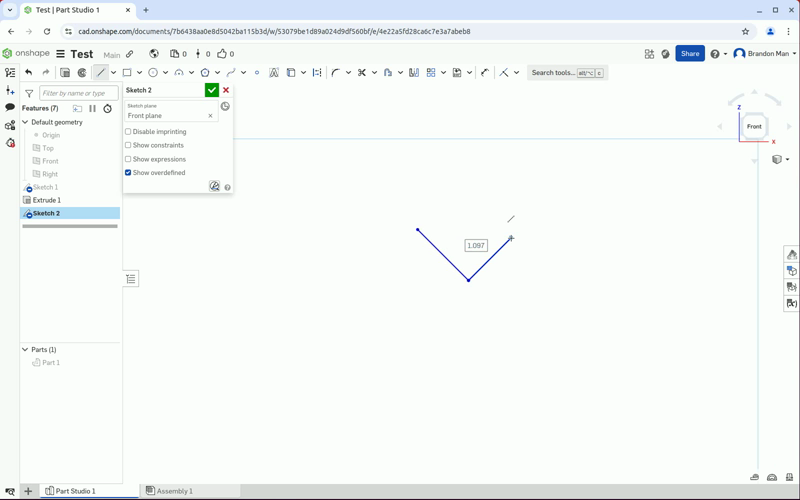
scroll(-6)
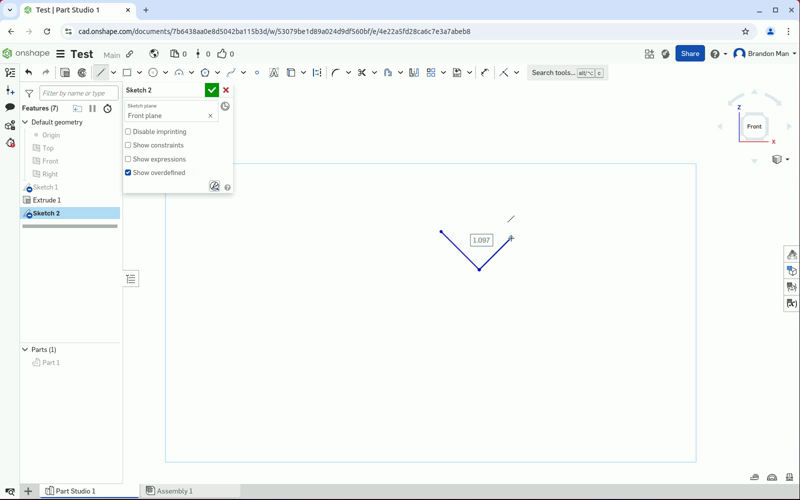
scroll(-6)
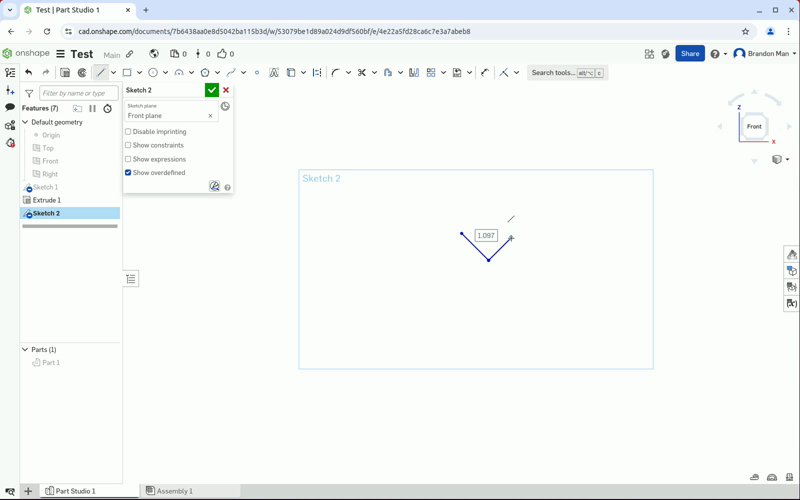
scroll(-6)
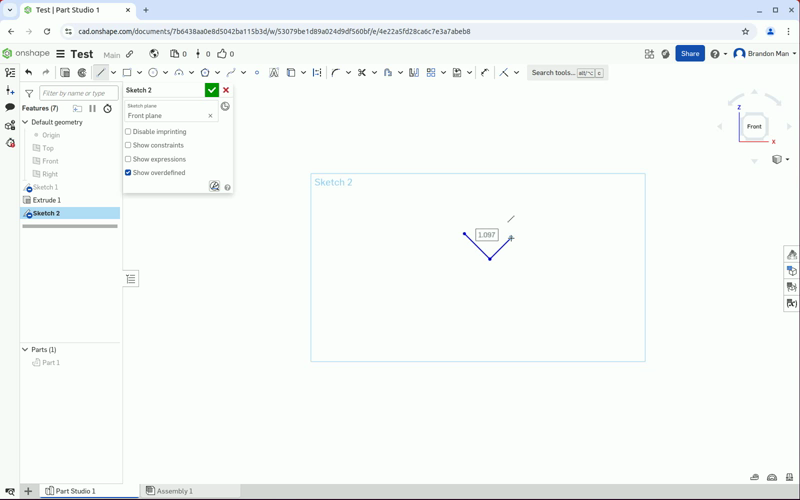
scroll(-6)
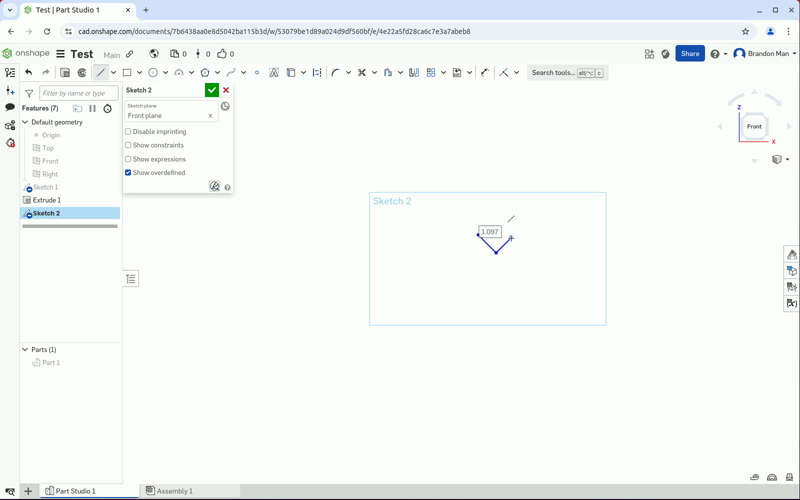
scroll(-6)
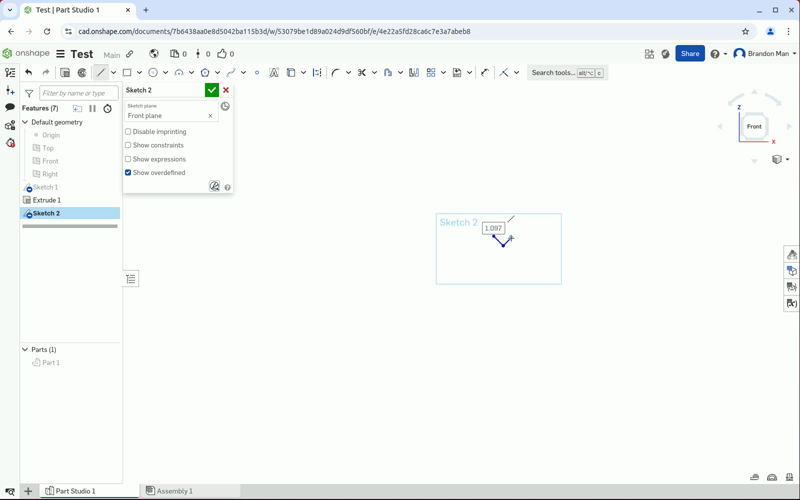
scroll(-6)
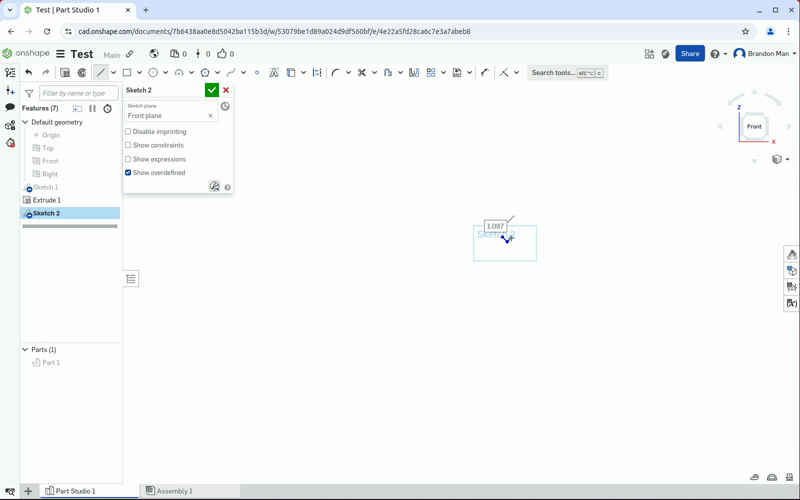
key_up(shift)
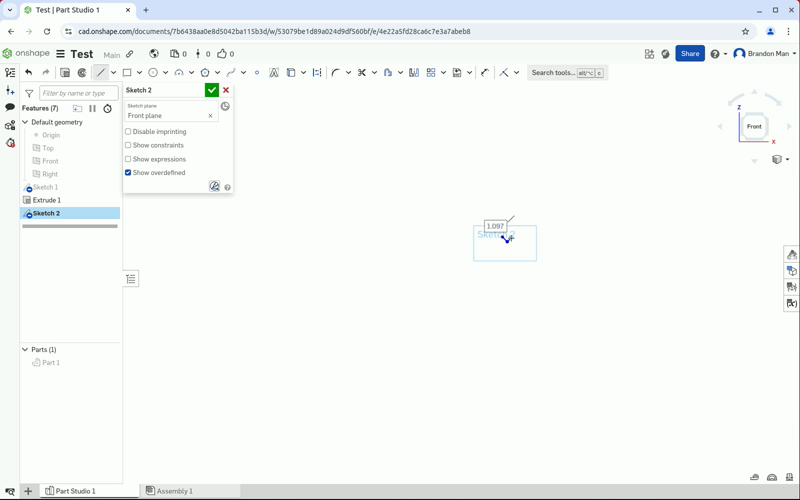
key_down(shift)
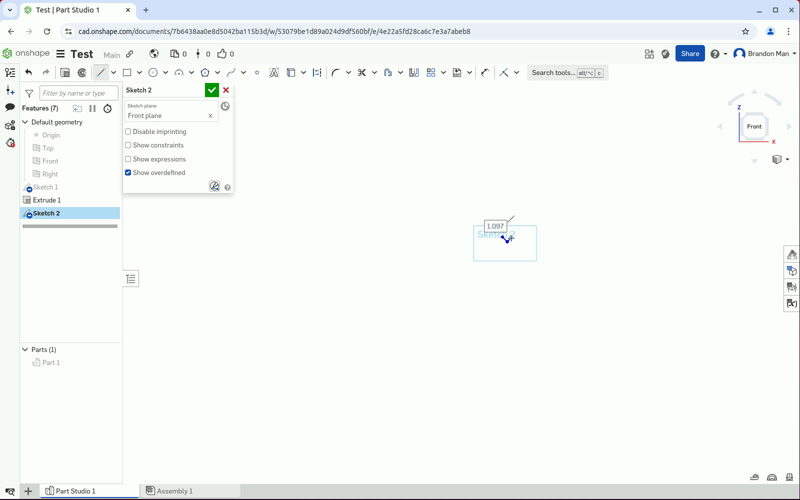
mouse_move(541, 237)
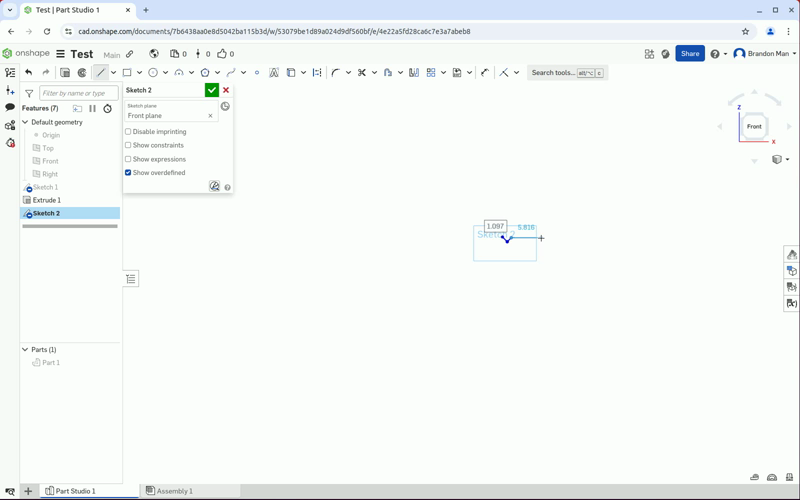
mouse_move(511, 274)
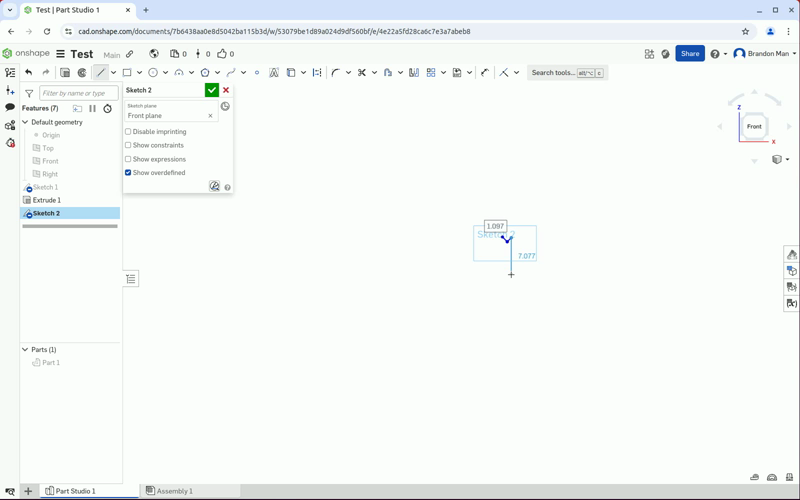
click(511, 274)
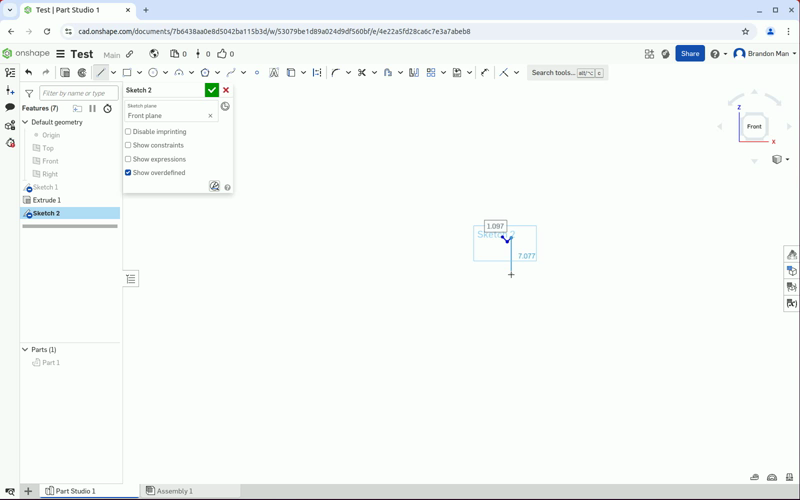
key_up(shift)
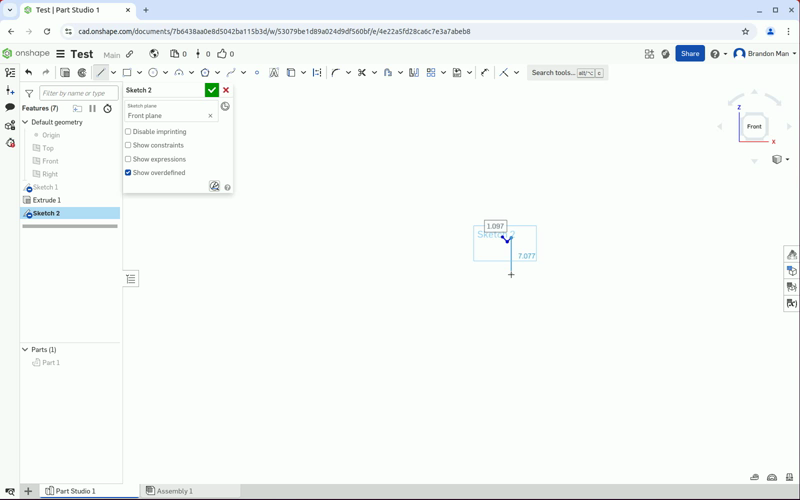
key_down(shift)
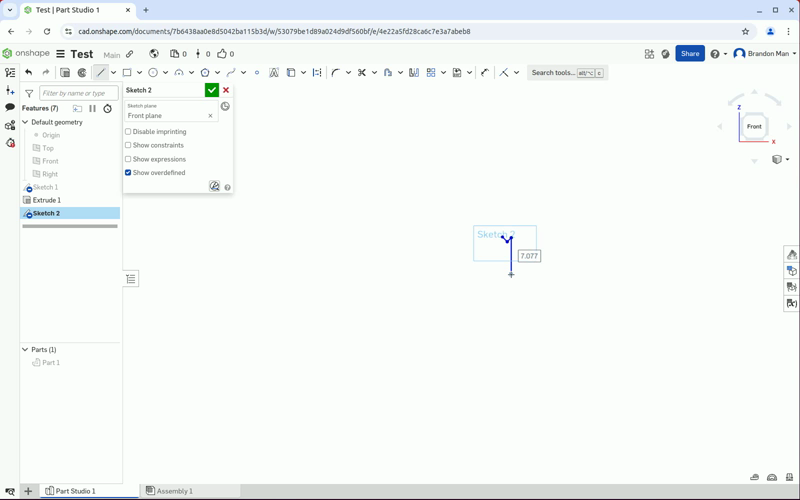
mouse_move(541, 274)
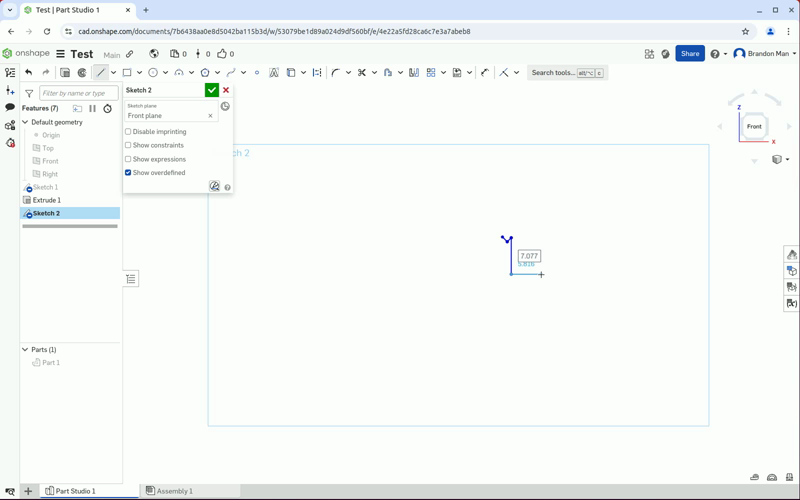
mouse_move(516, 274)
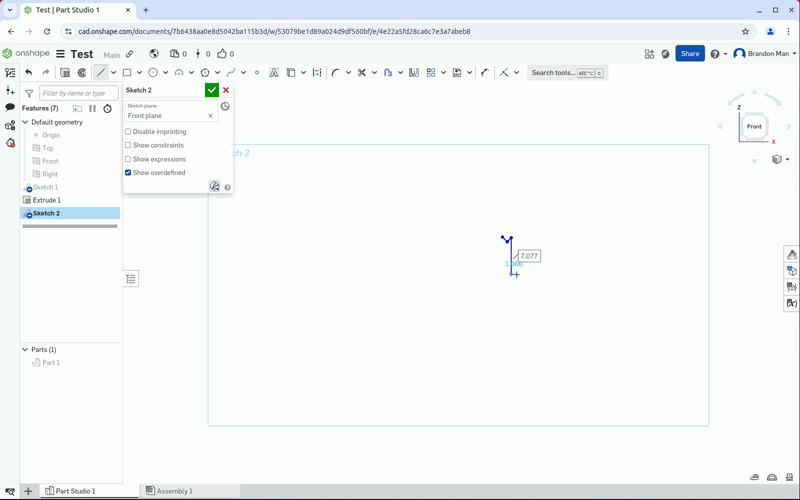
scroll(6)
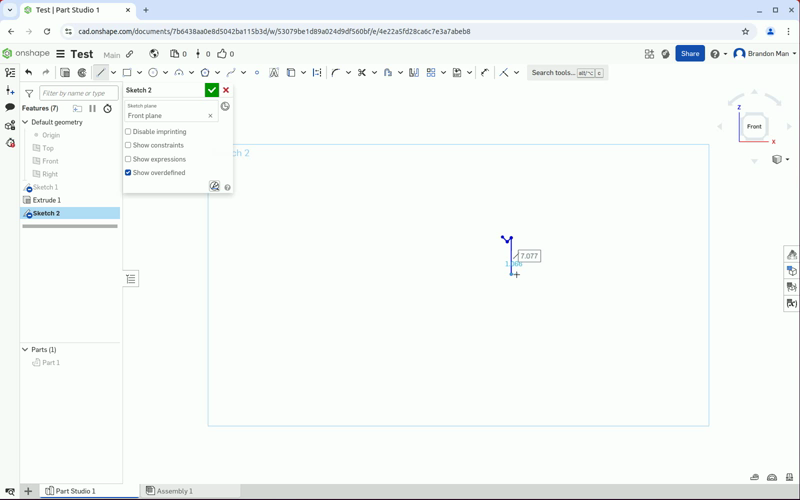
scroll(6)
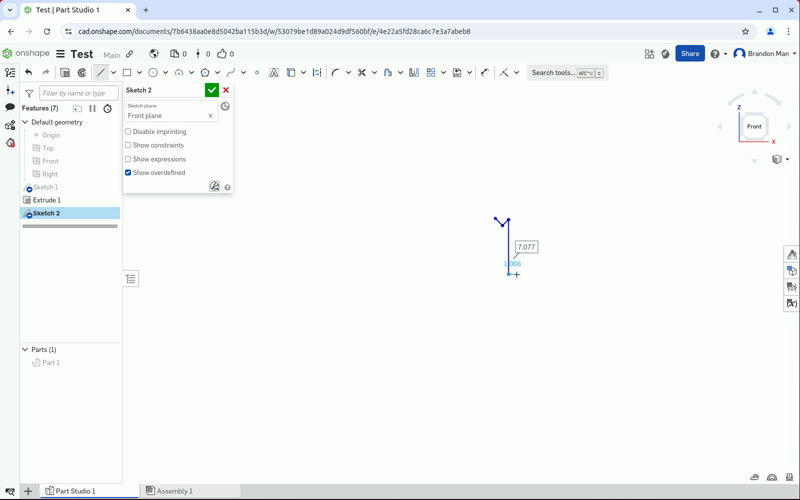
scroll(6)
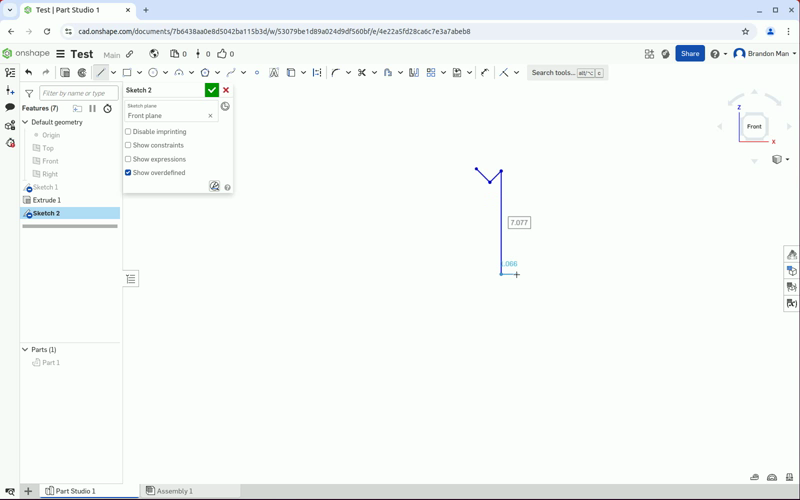
scroll(6)
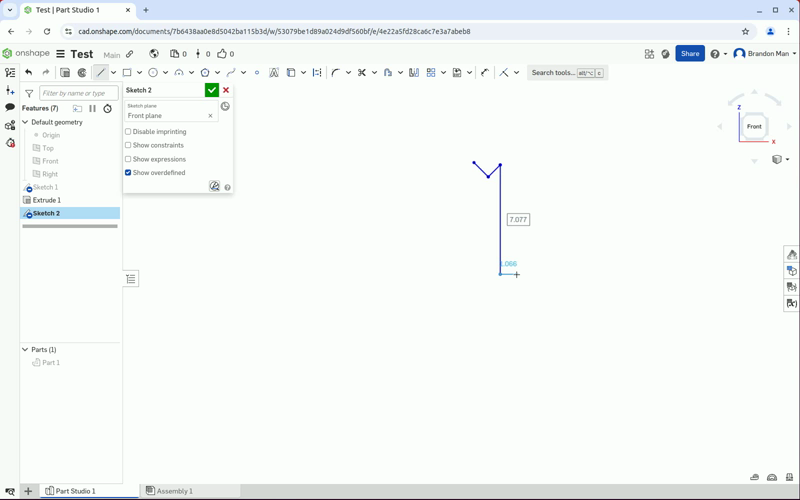
scroll(6)
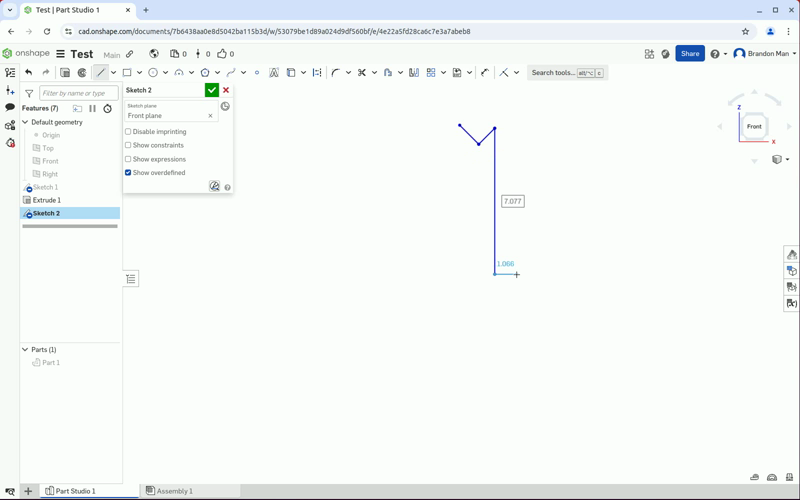
scroll(6)
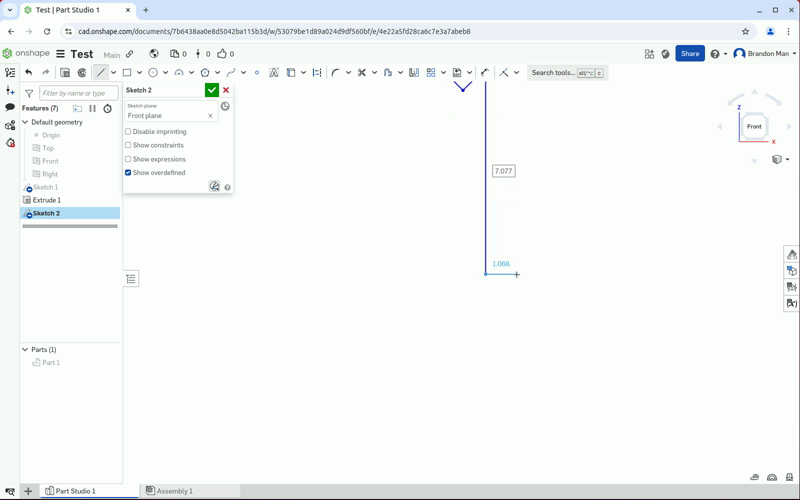
scroll(6)
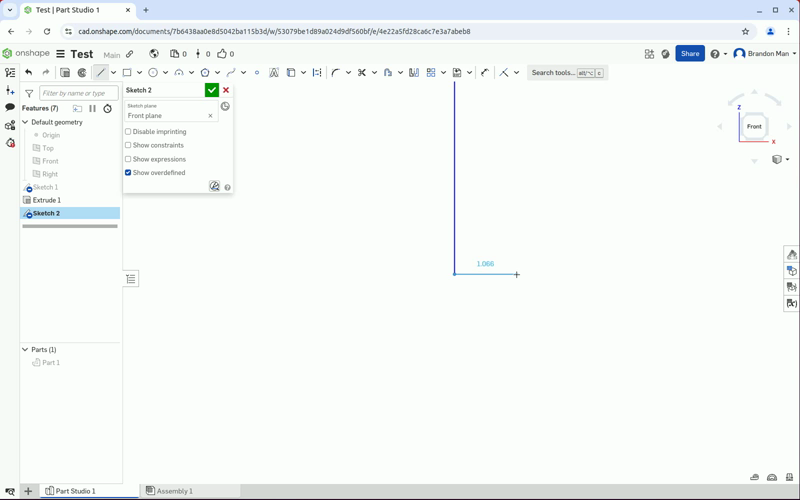
click(516, 274)
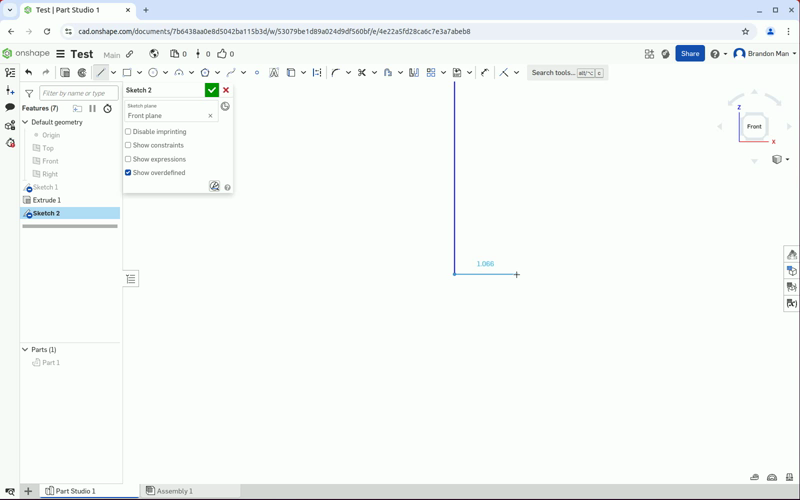
scroll(-6)
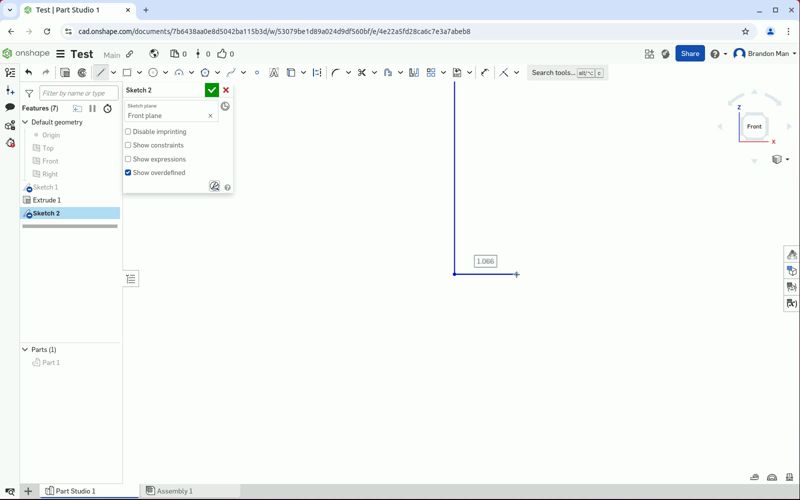
scroll(-6)
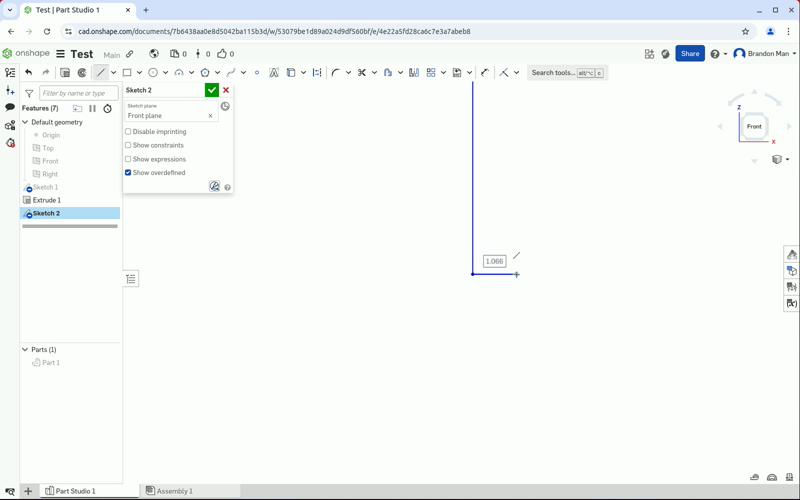
scroll(-6)
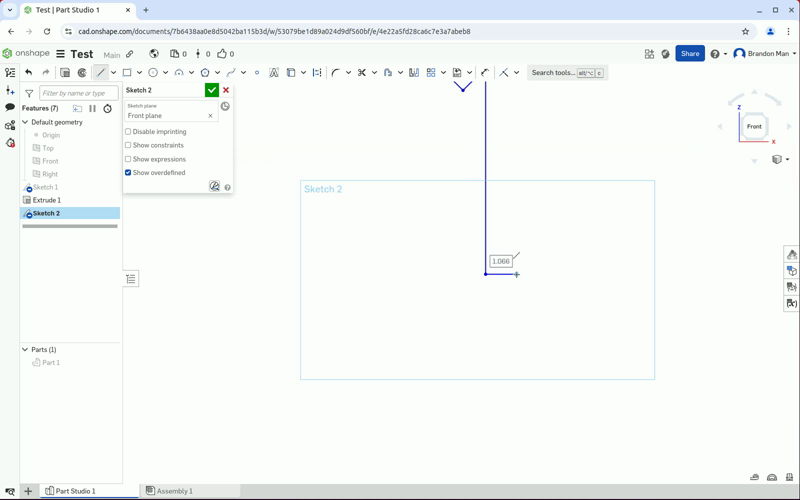
scroll(-6)
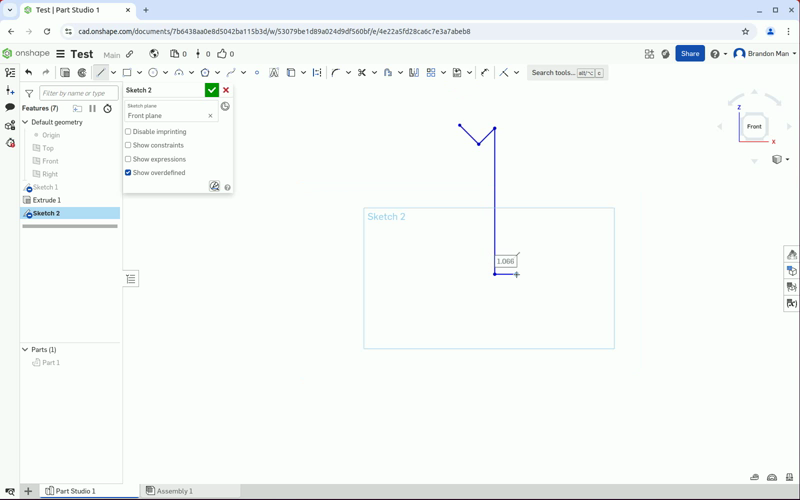
scroll(-6)
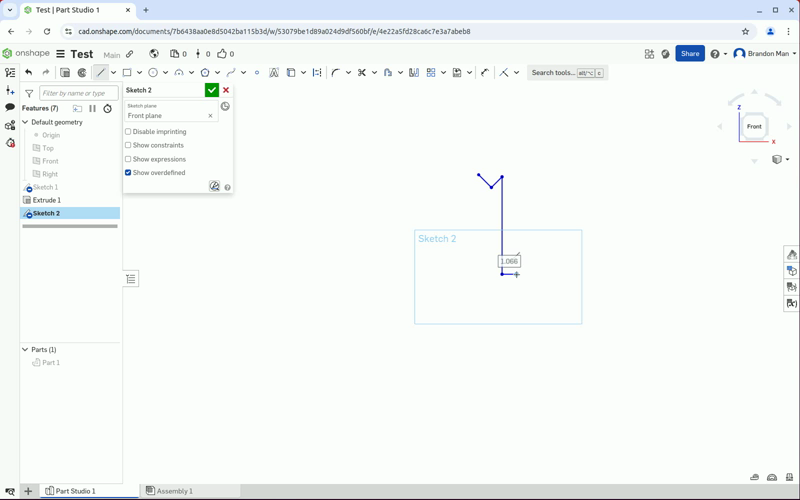
scroll(-6)
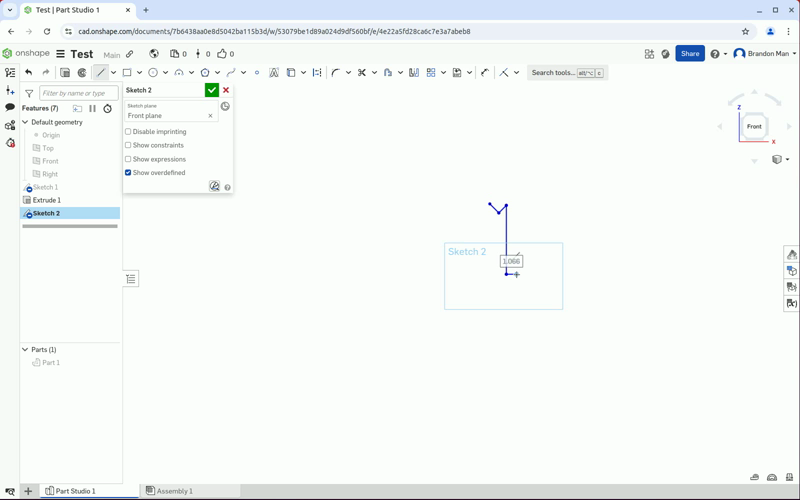
scroll(-6)
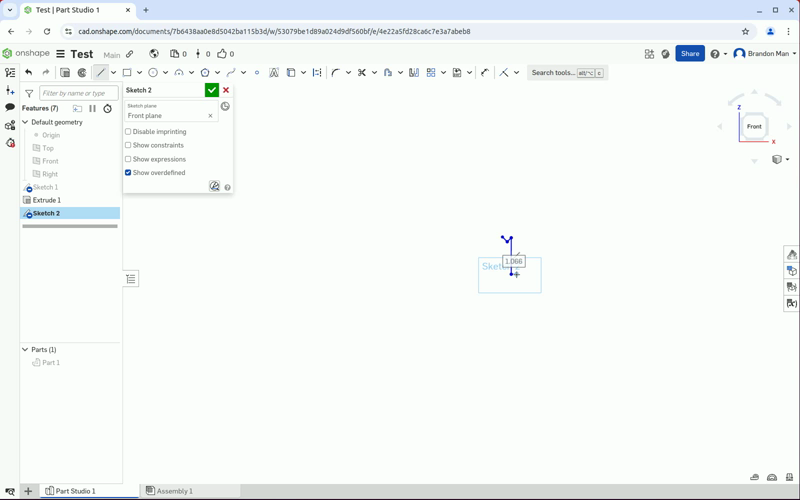
key_up(shift)
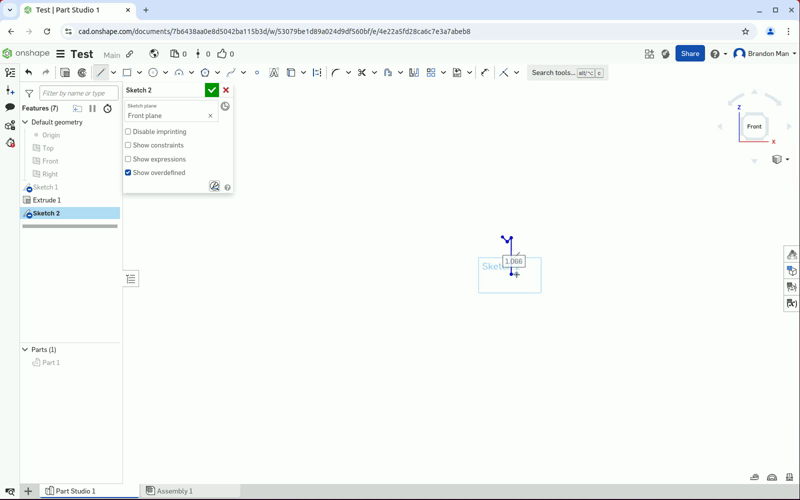
key_down(shift)
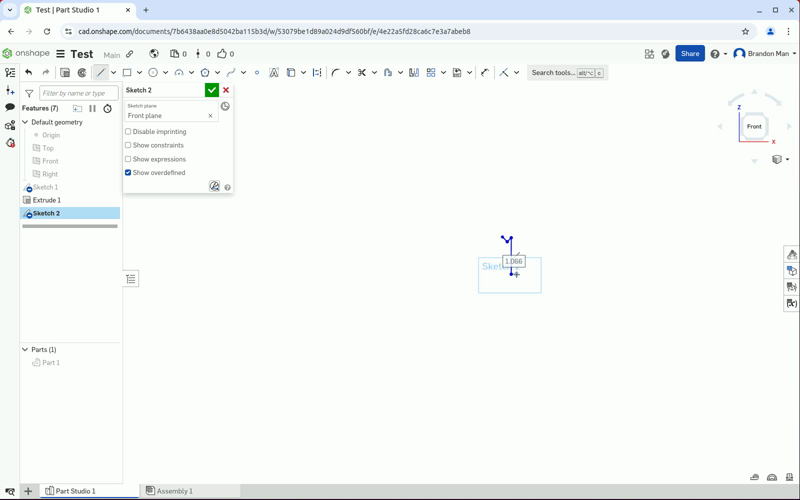
mouse_move(546, 274)
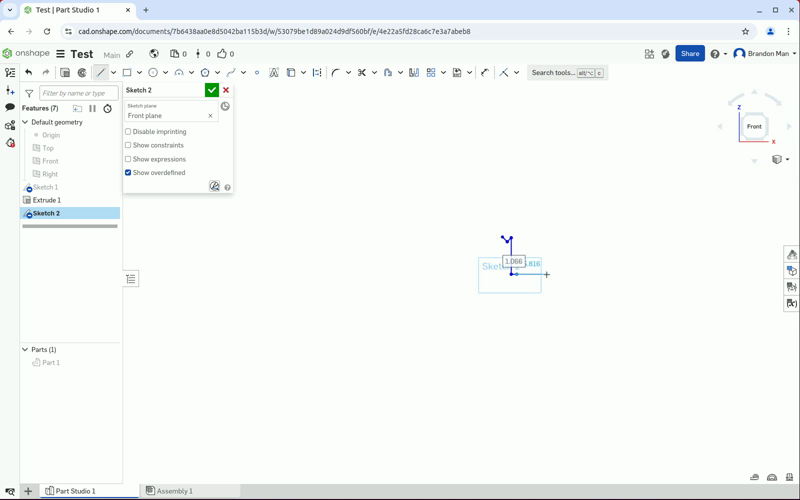
mouse_move(516, 230)
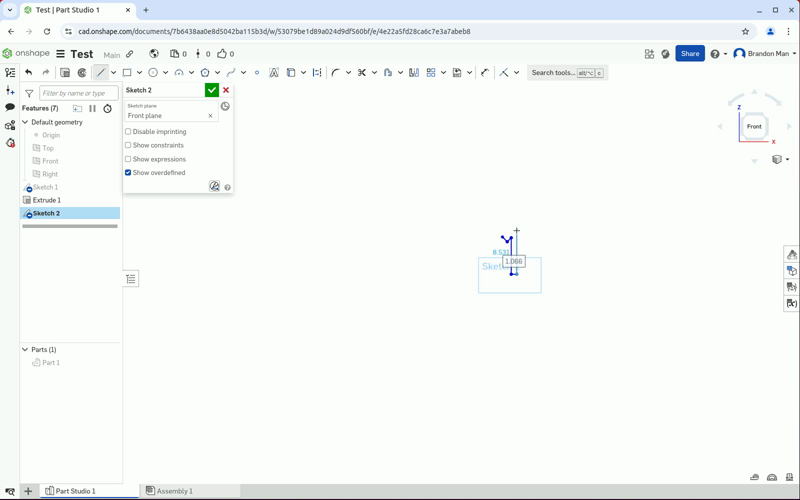
click(516, 230)
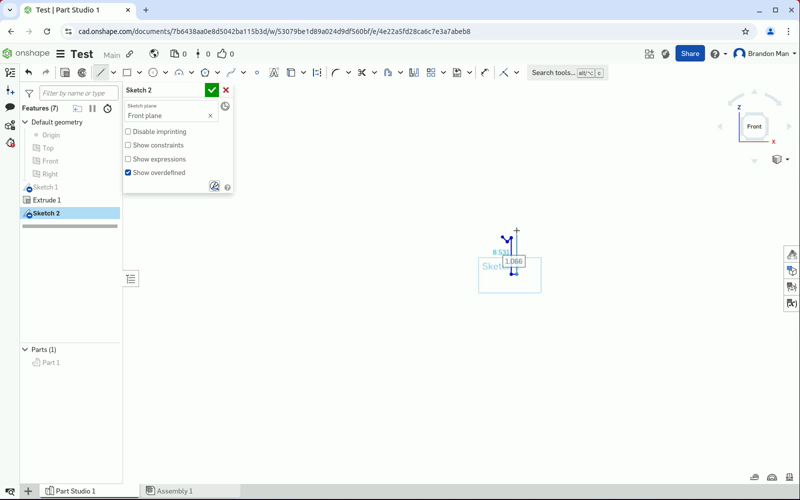
key_up(shift)
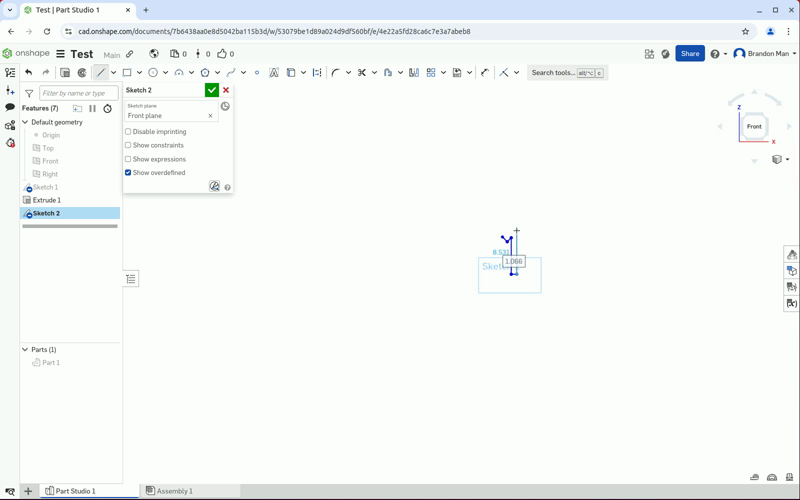
key_down(shift)
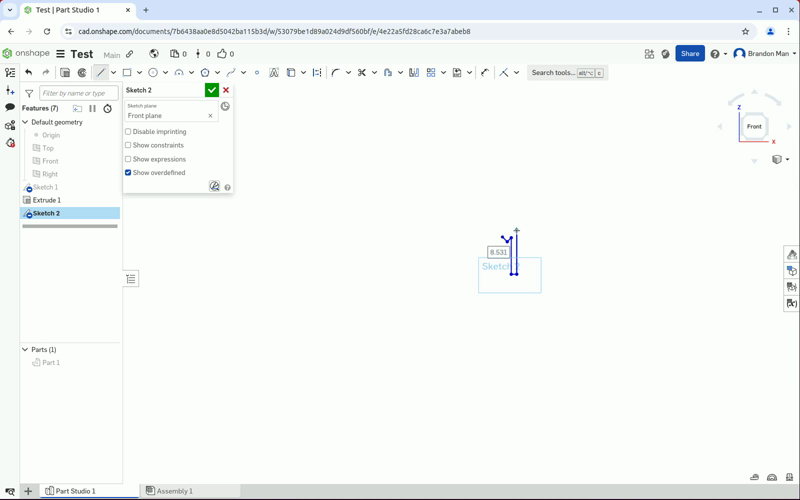
mouse_move(546, 230)
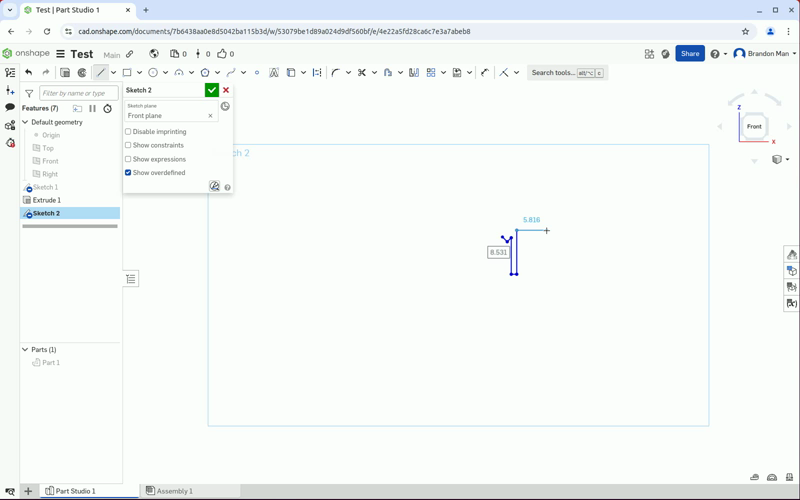
mouse_move(511, 230)
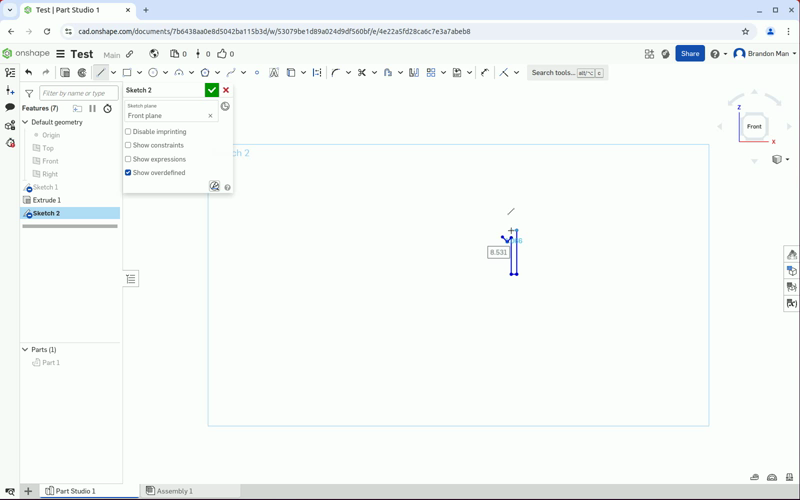
scroll(6)
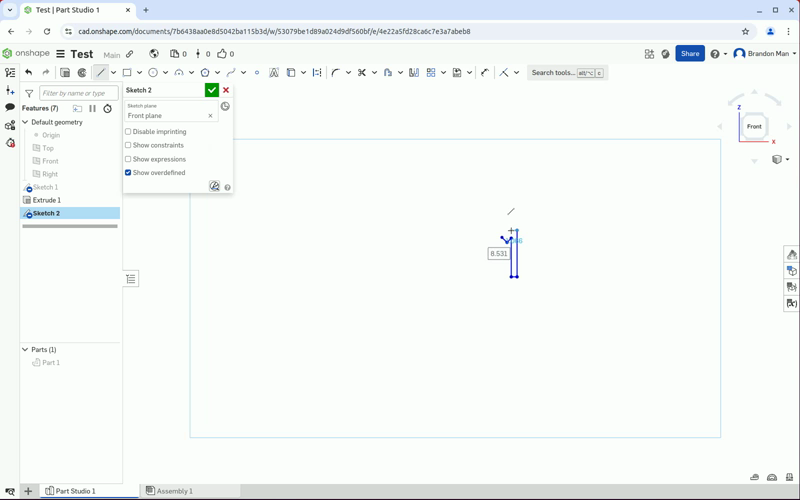
scroll(6)
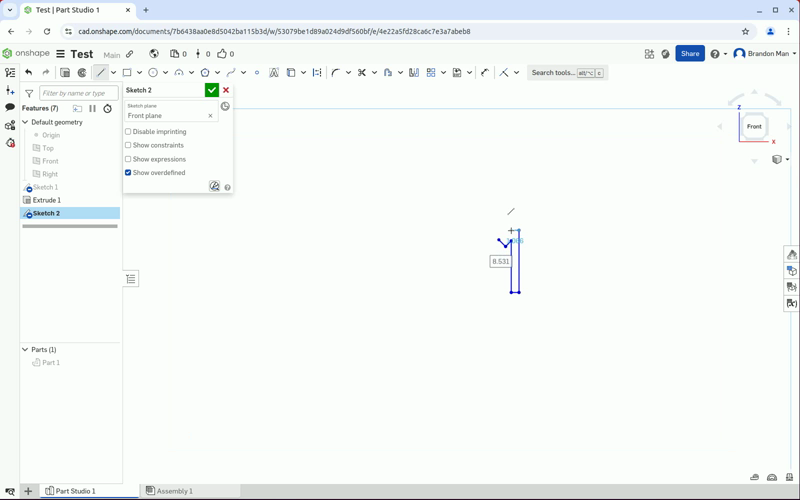
scroll(6)
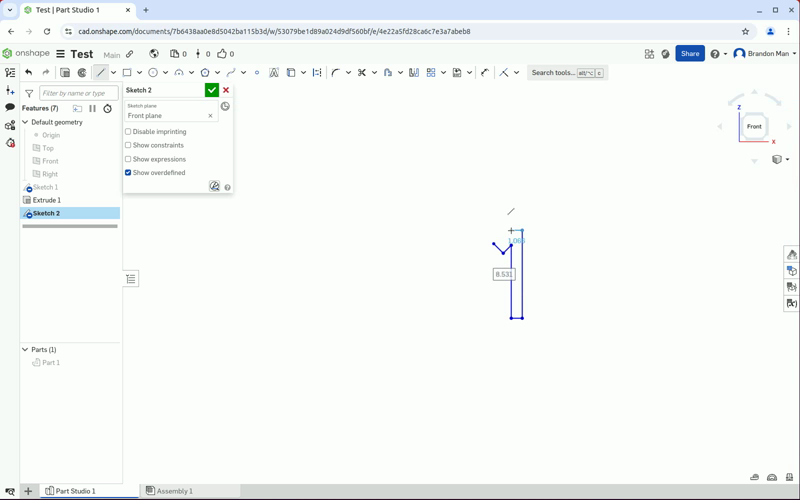
scroll(6)
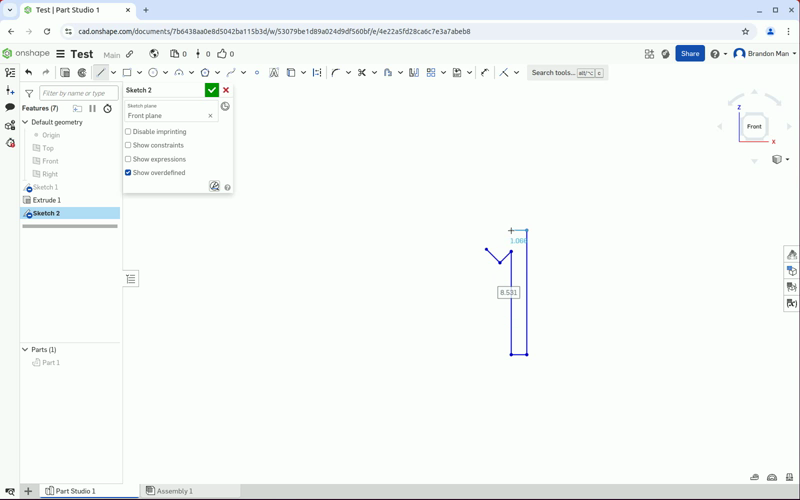
scroll(6)
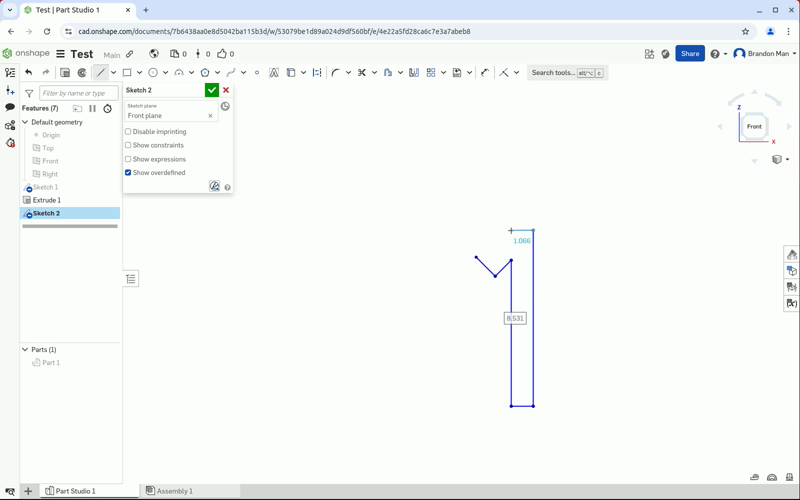
scroll(6)
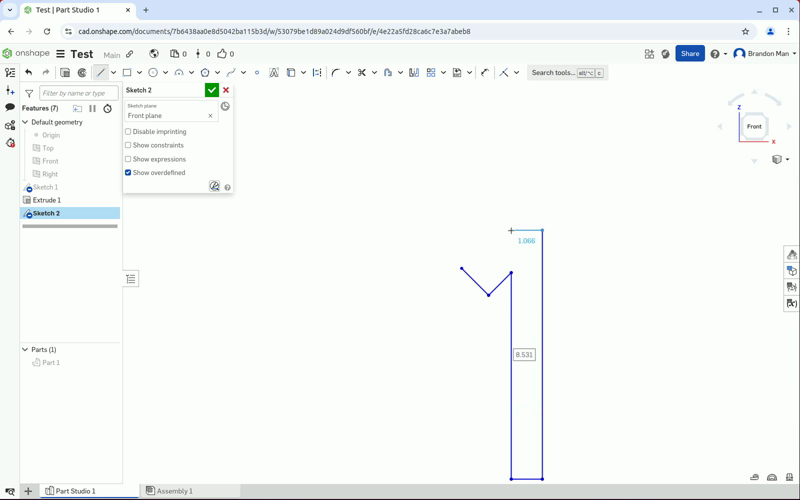
scroll(6)
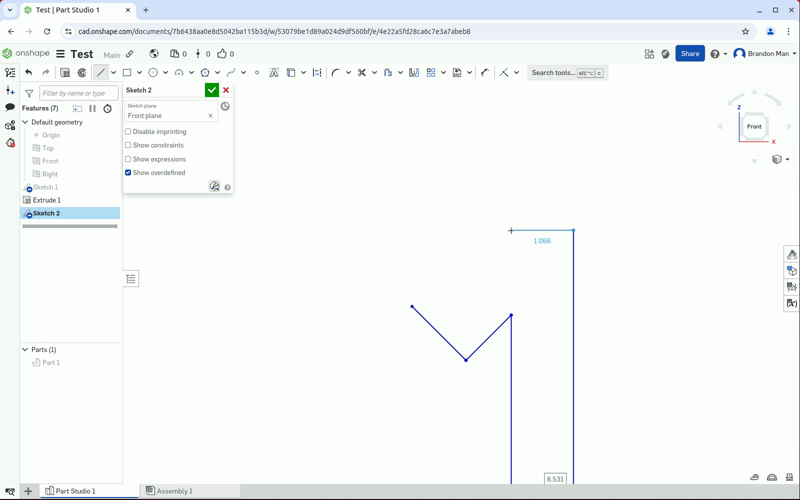
click(511, 230)
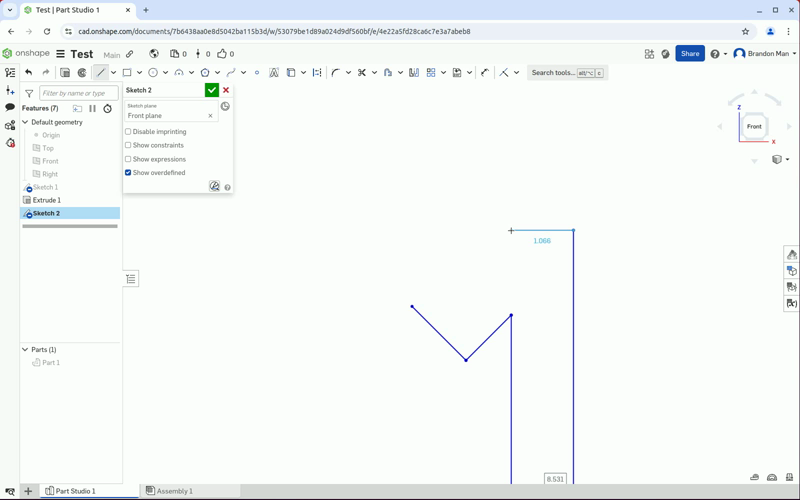
scroll(-6)
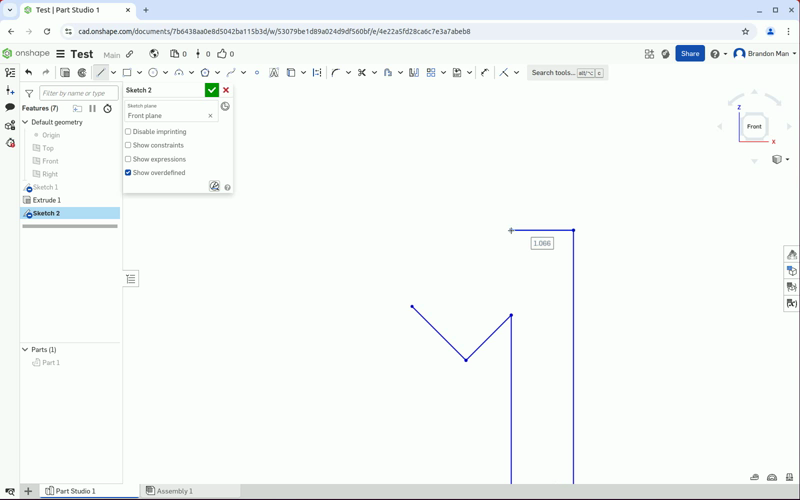
scroll(-6)
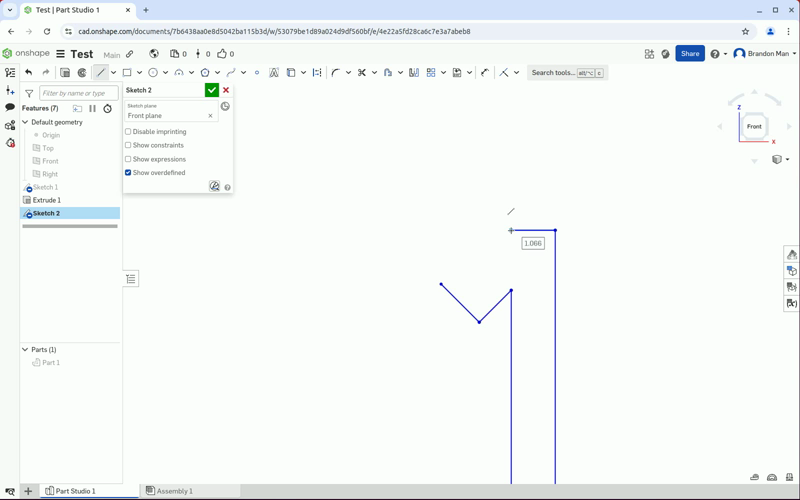
scroll(-6)
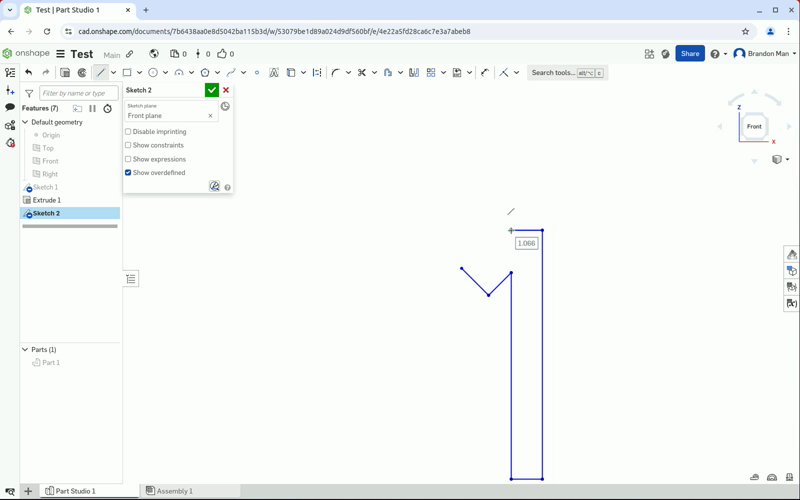
scroll(-6)
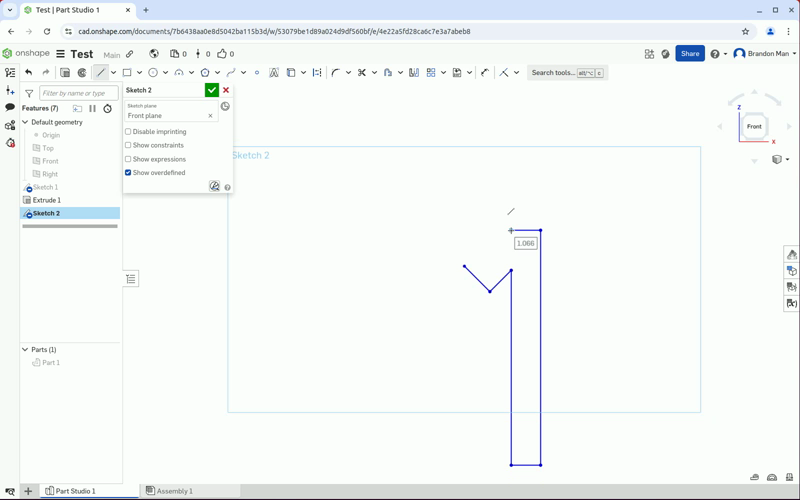
scroll(-6)
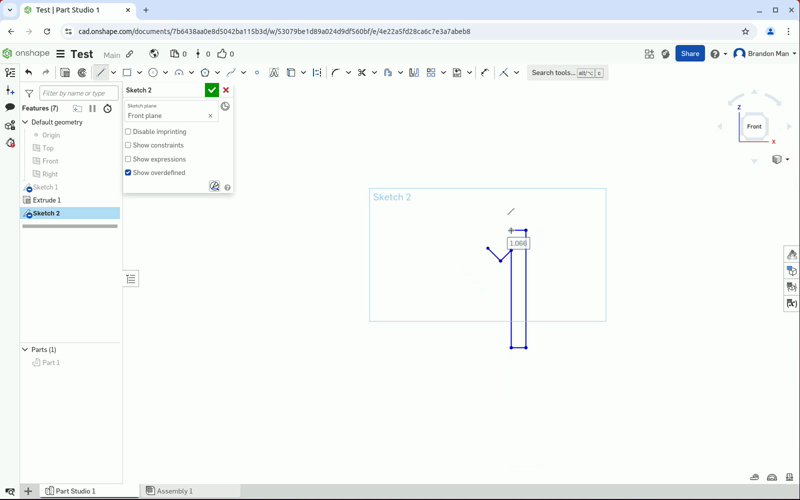
scroll(-6)
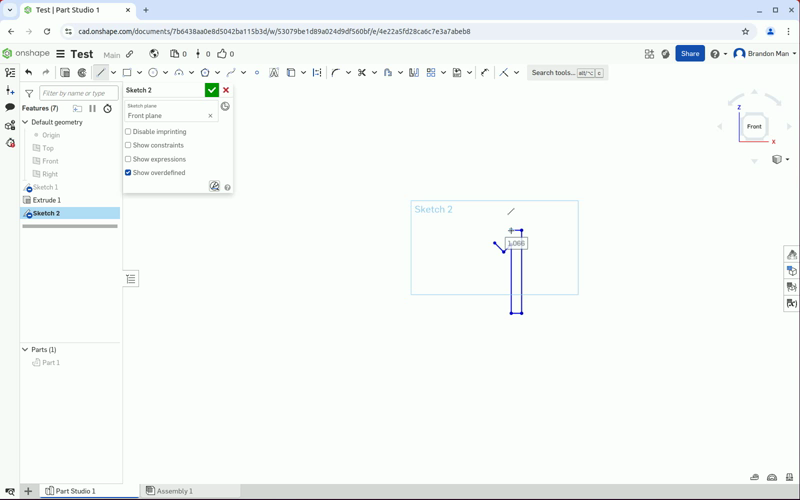
scroll(-6)
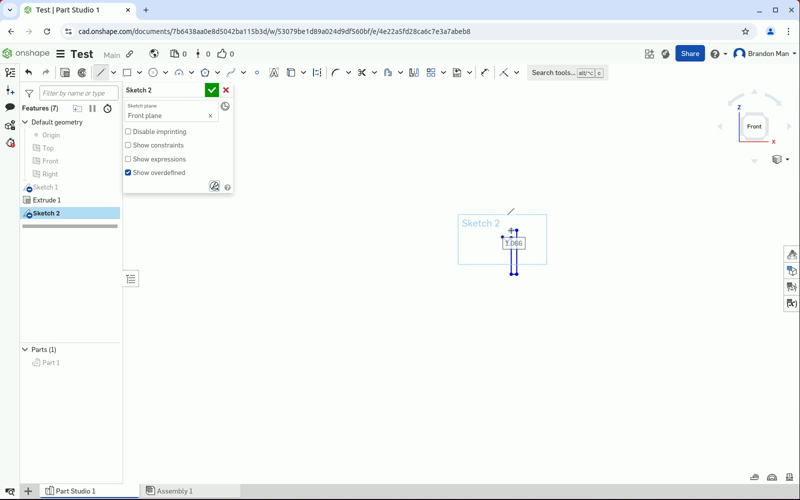
key_up(shift)
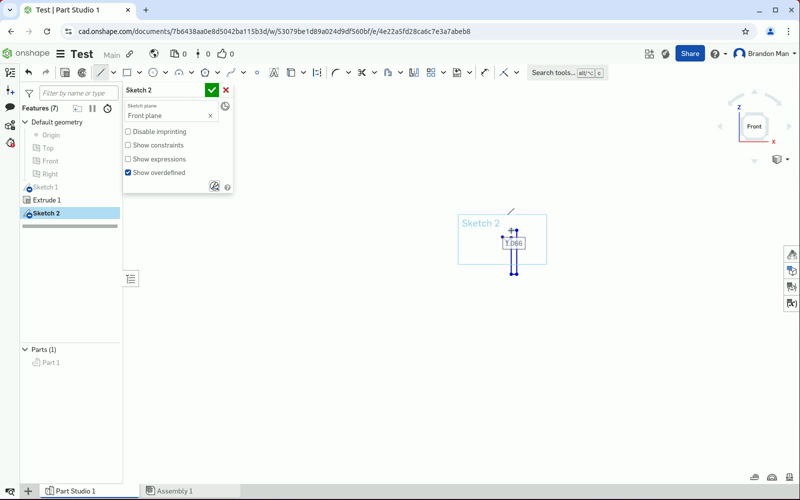
mouse_move(541, 230)
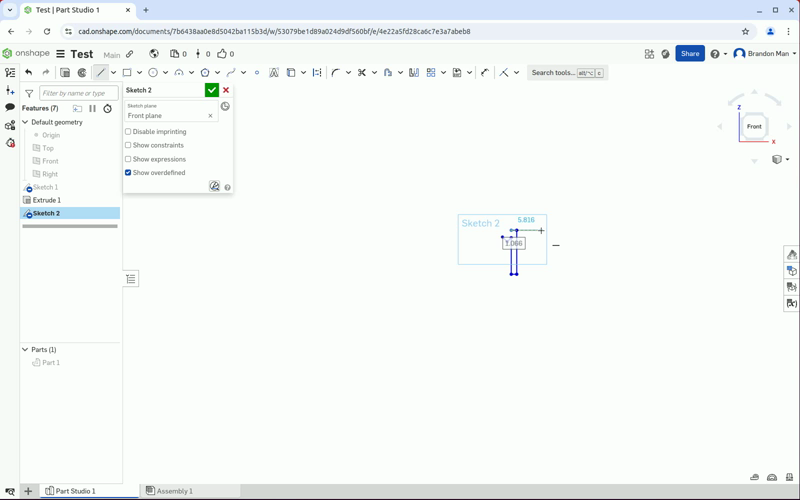
key_down(shift)
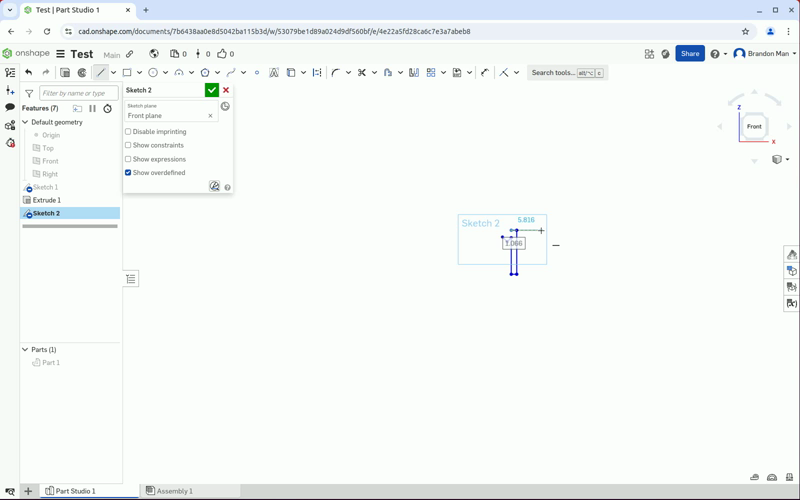
mouse_move(502, 237)
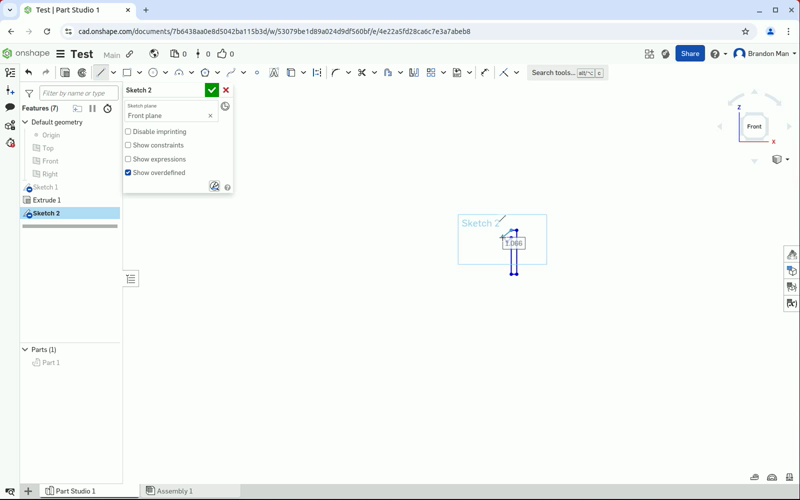
key_up(shift)
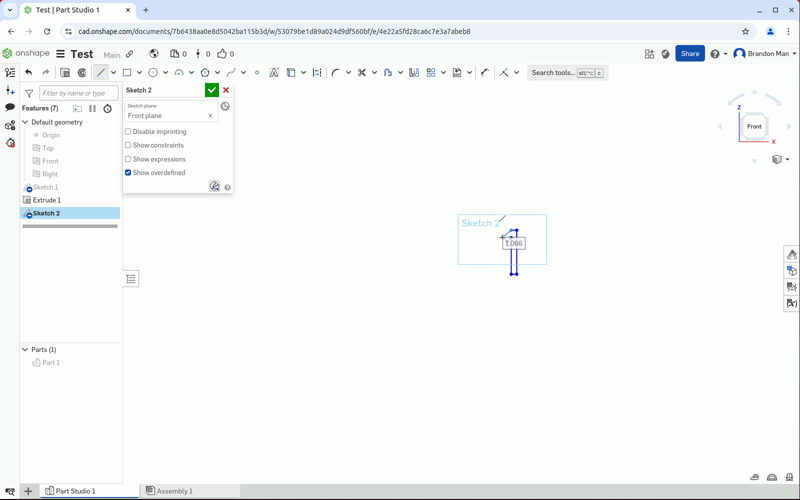
click(502, 237)
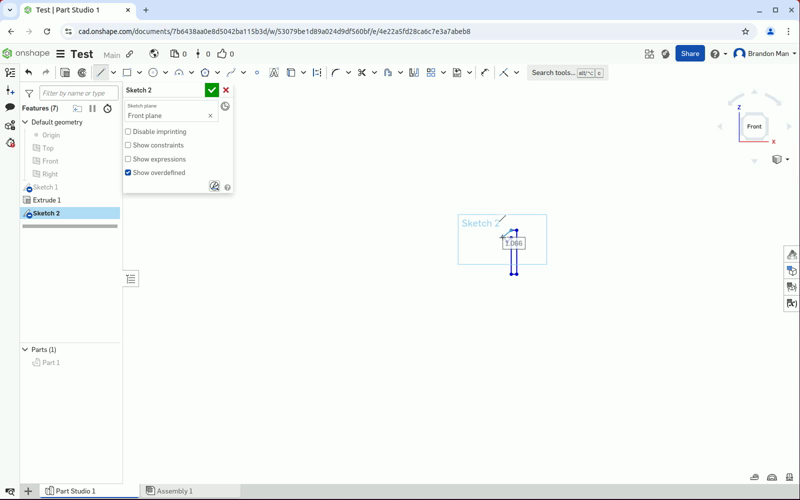
key(esc)
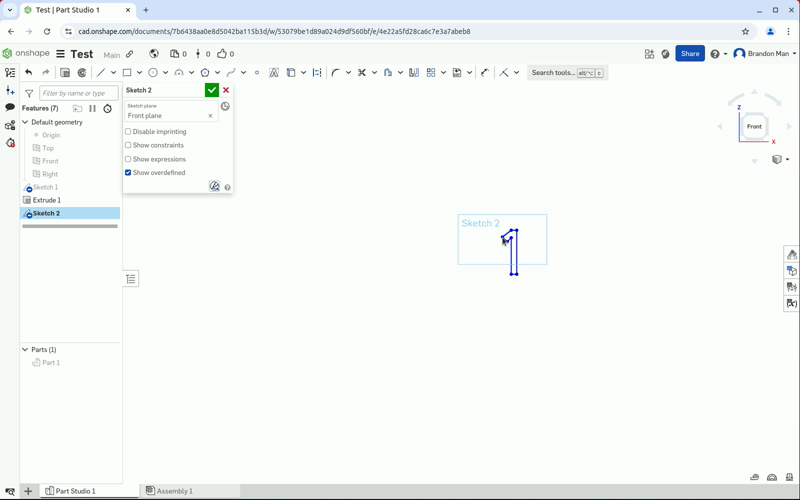
mouse_move(513, 258)
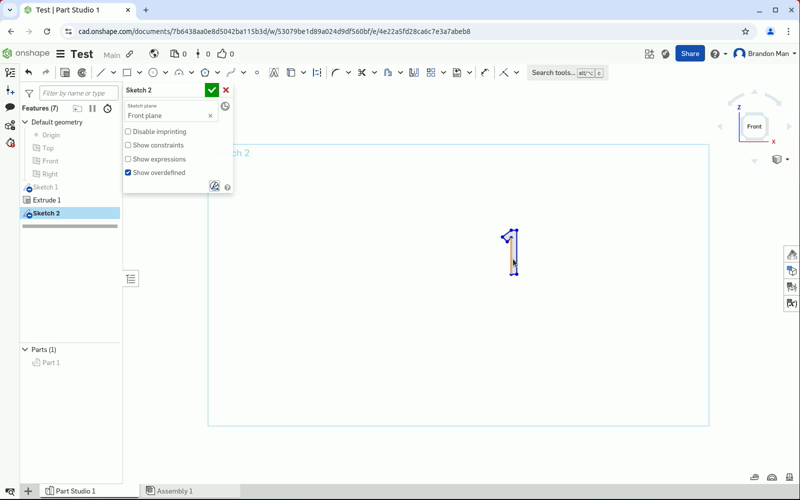
scroll(6)
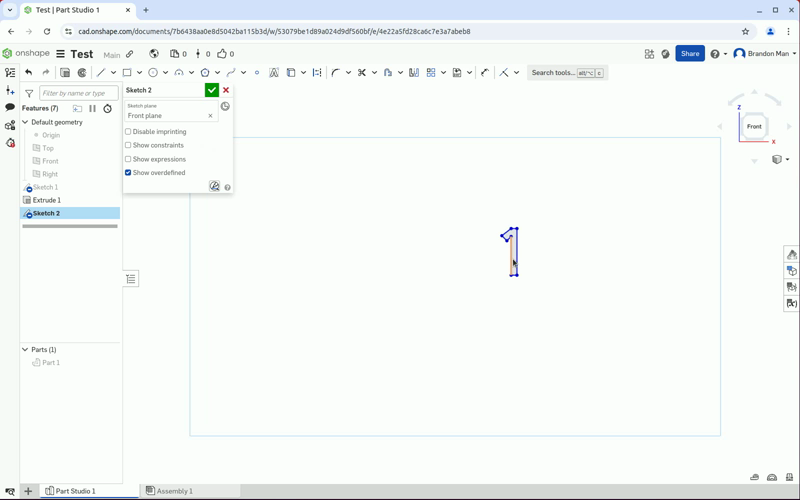
scroll(6)
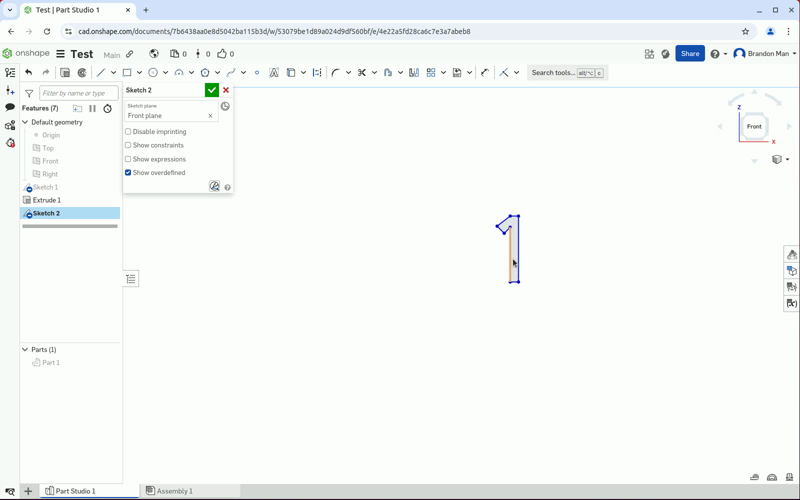
scroll(6)
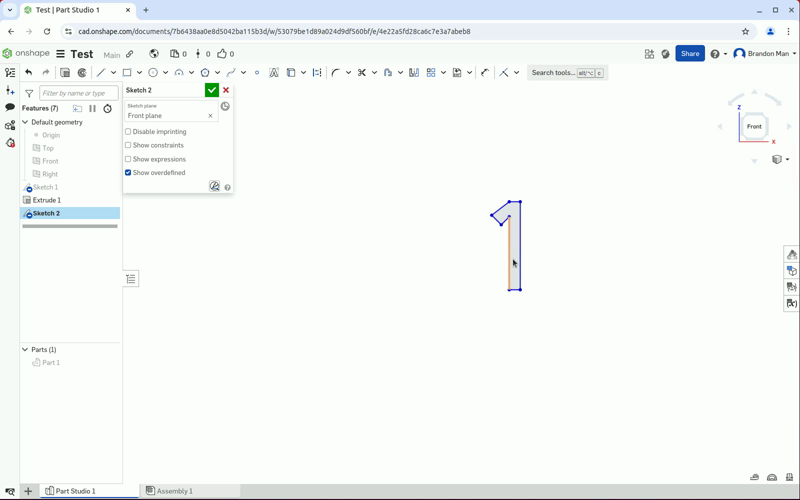
scroll(6)
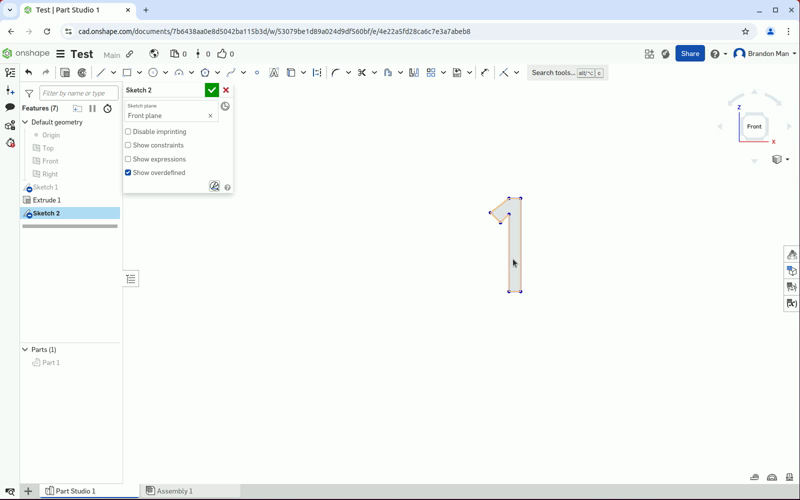
scroll(6)
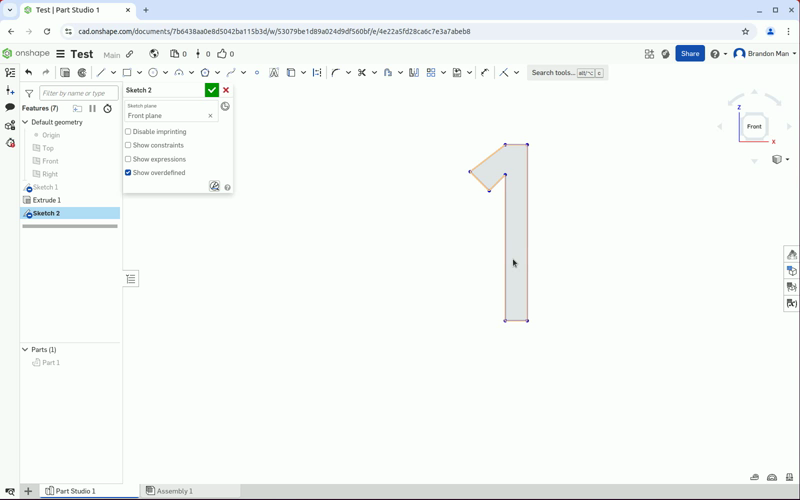
scroll(6)
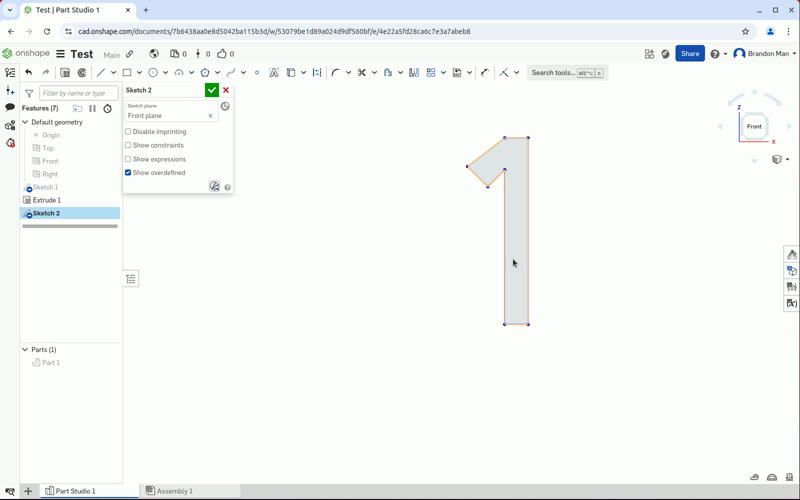
scroll(6)
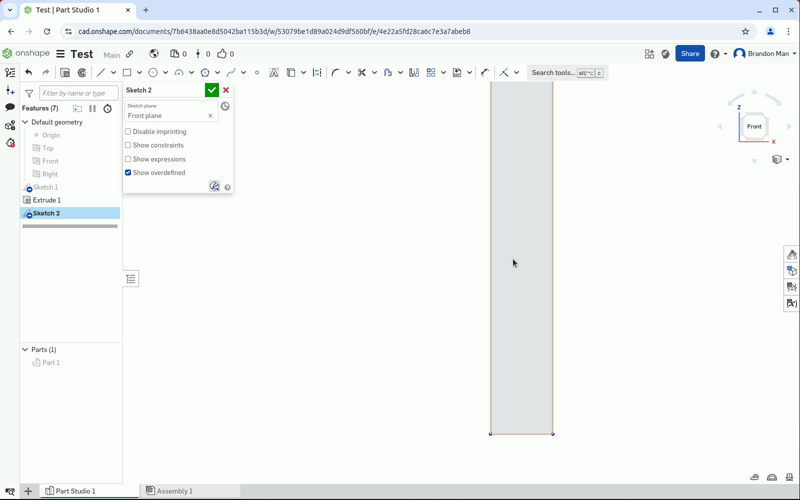
click(513, 258)
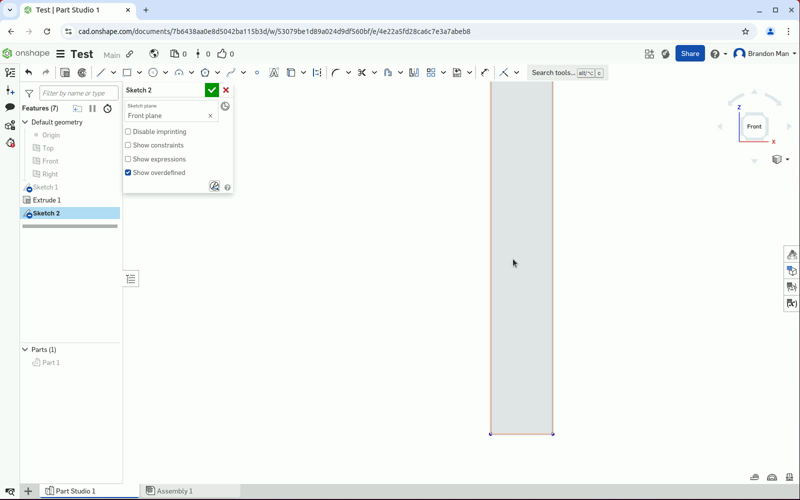
scroll(-6)
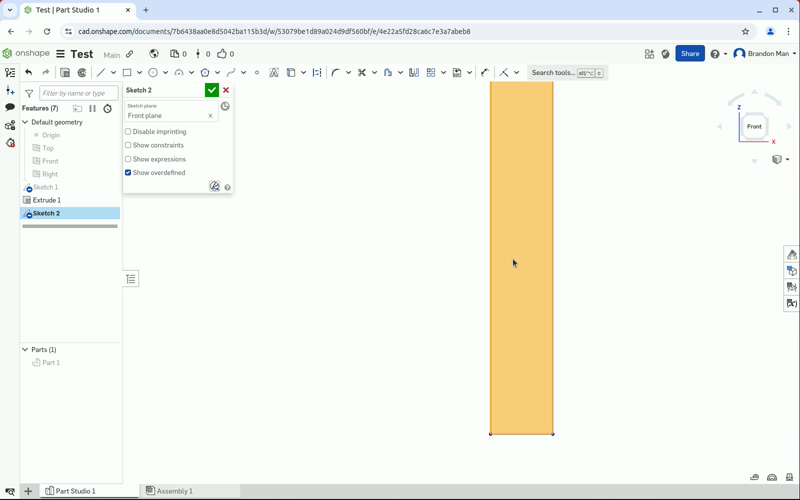
scroll(-6)
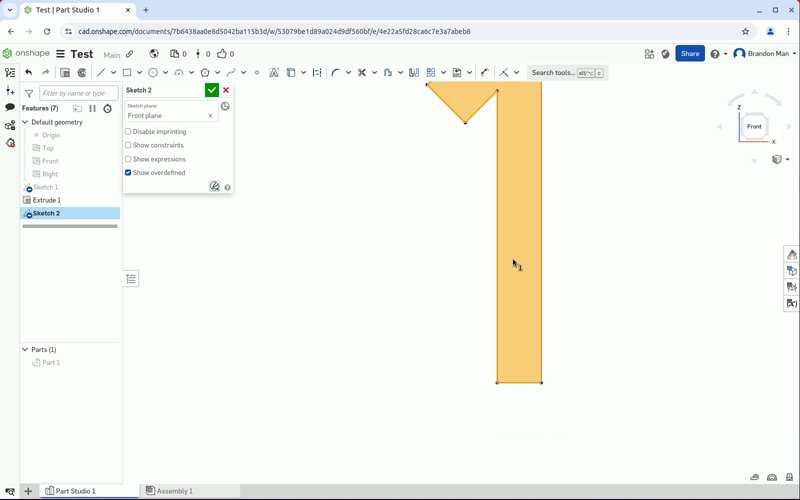
scroll(-6)
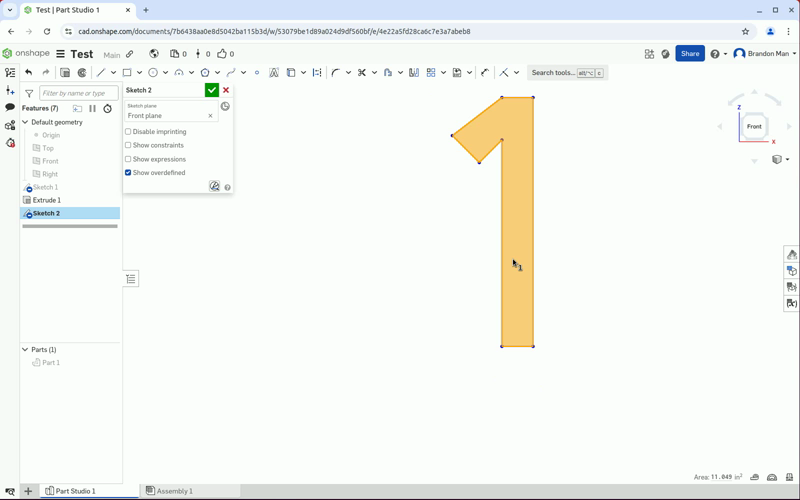
scroll(-6)
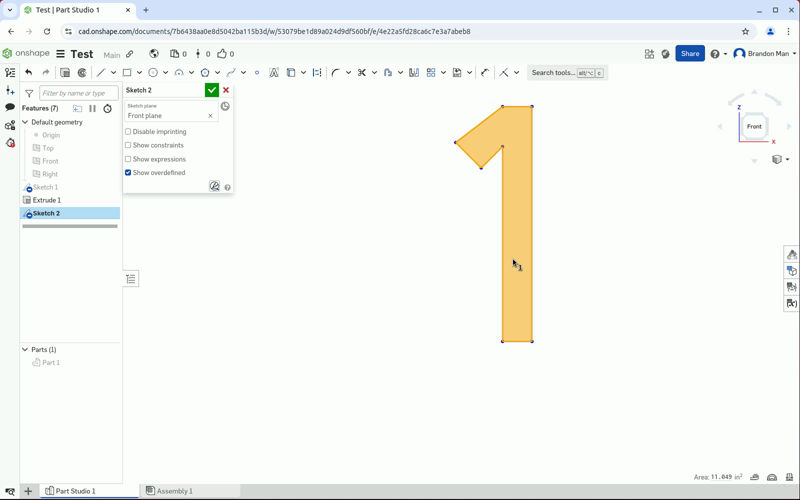
scroll(-6)
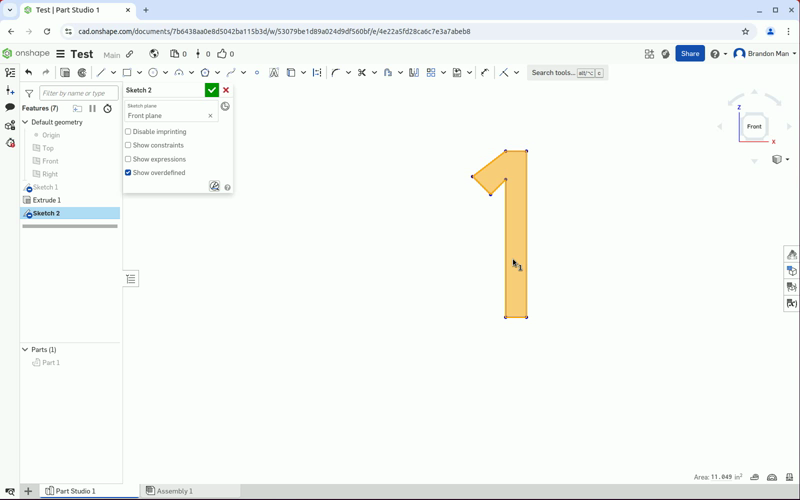
scroll(-6)
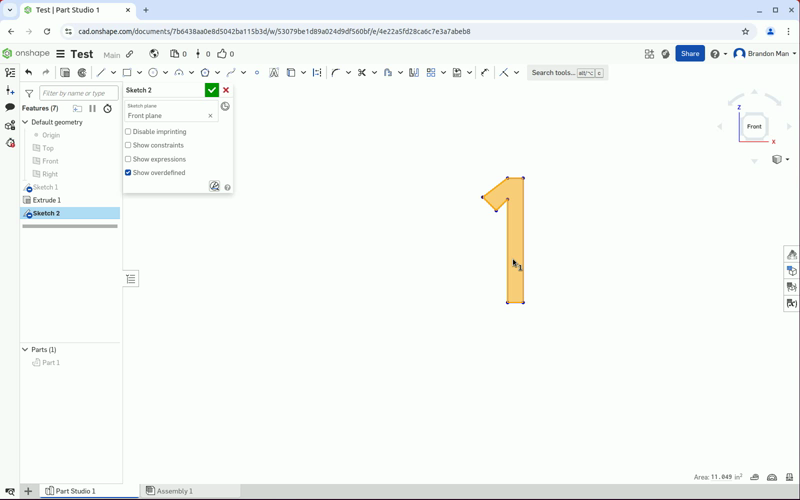
scroll(-6)
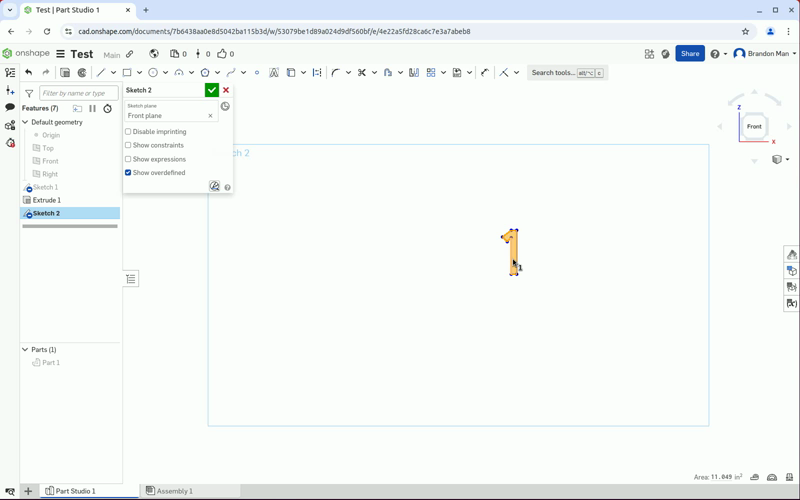
mouse_move(73, 352)
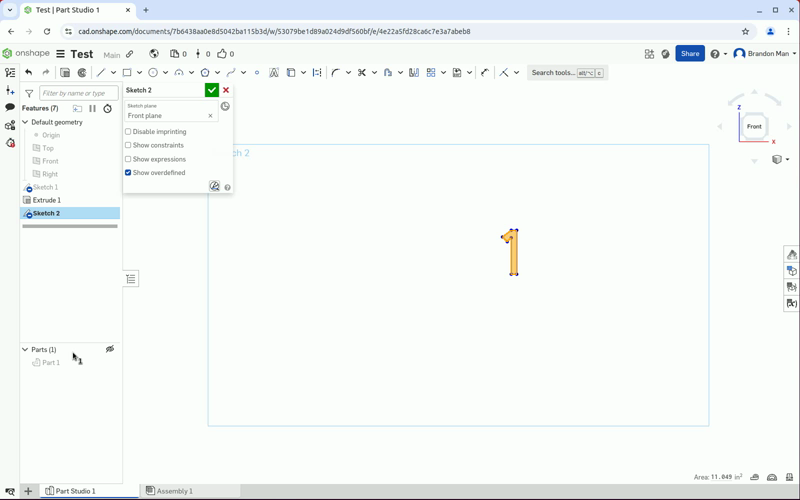
key(shift+y)
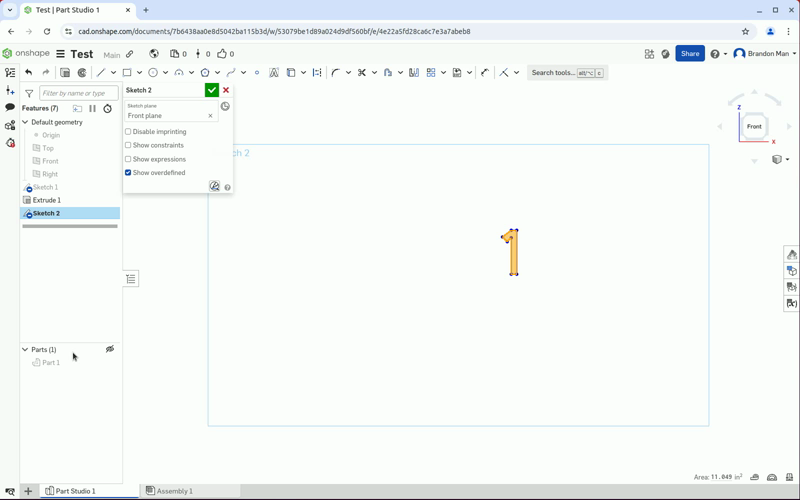
key(shift+e)
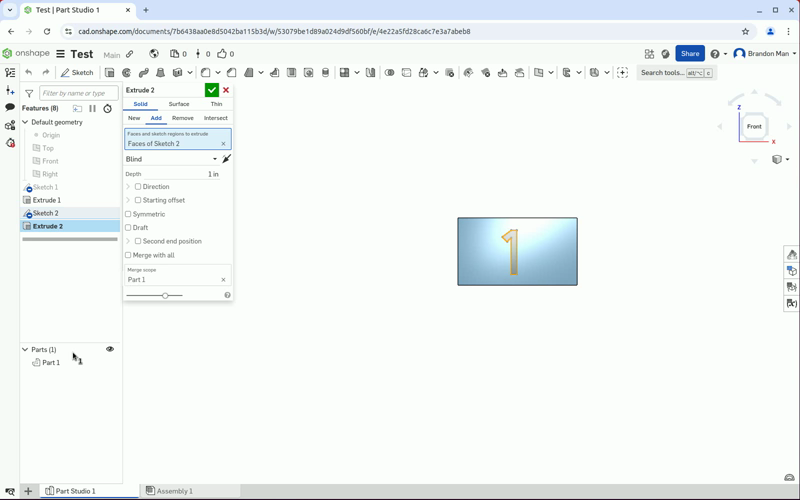
mouse_move(143, 106)
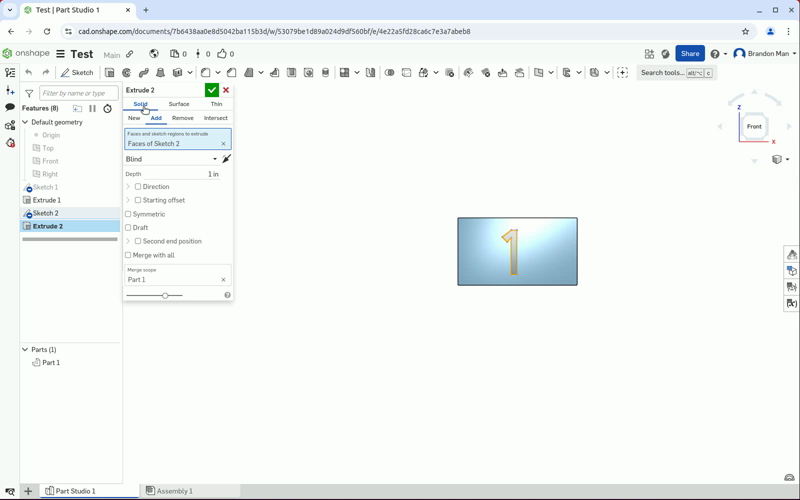
click(143, 106)
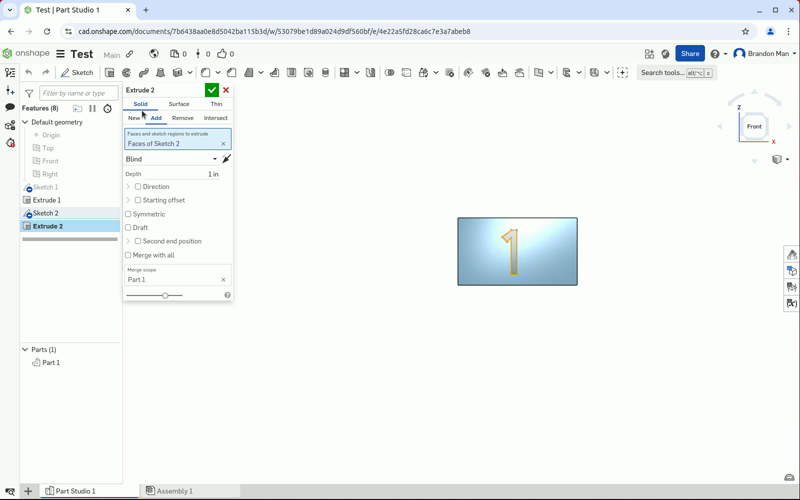
mouse_move(137, 120)
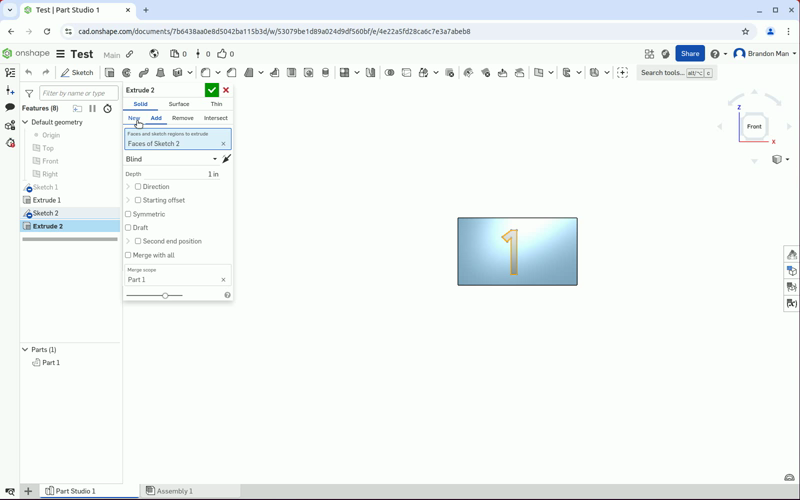
click(137, 120)
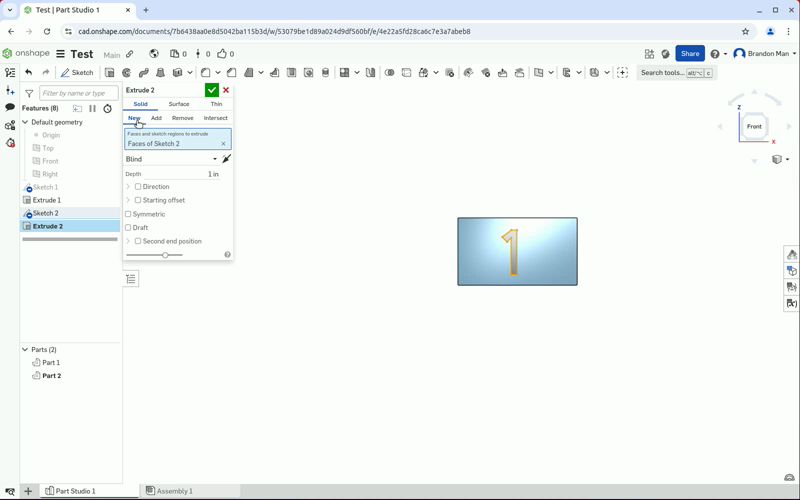
key(tab, 4)
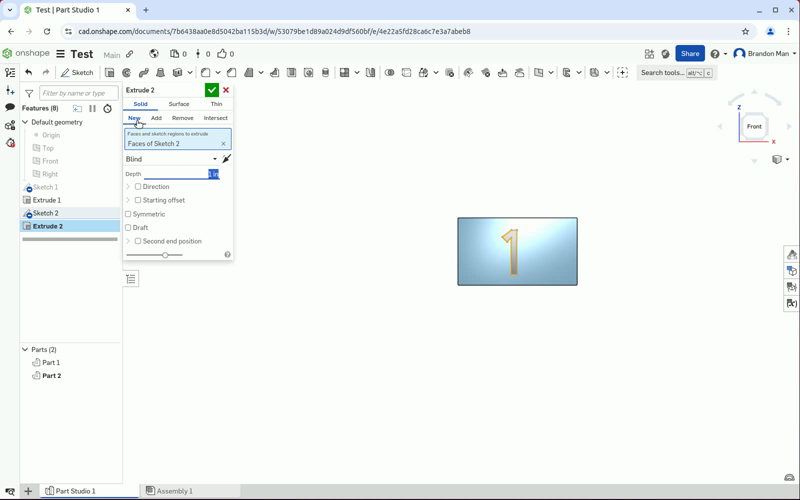
text(0.241)
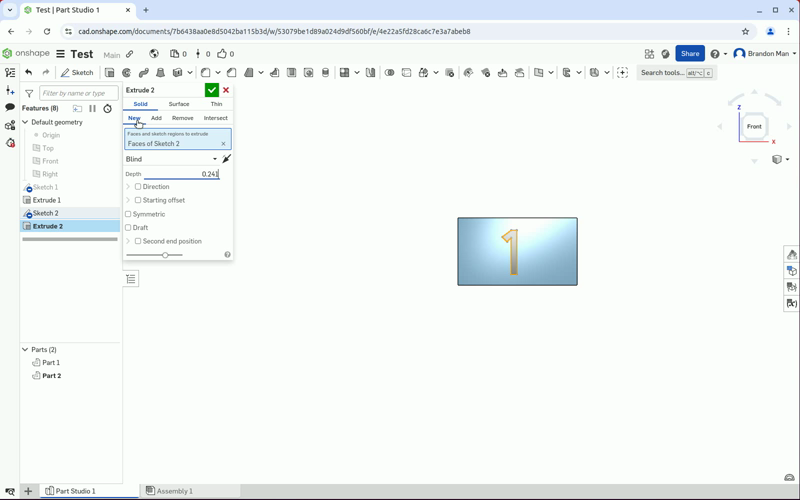
key(enter)
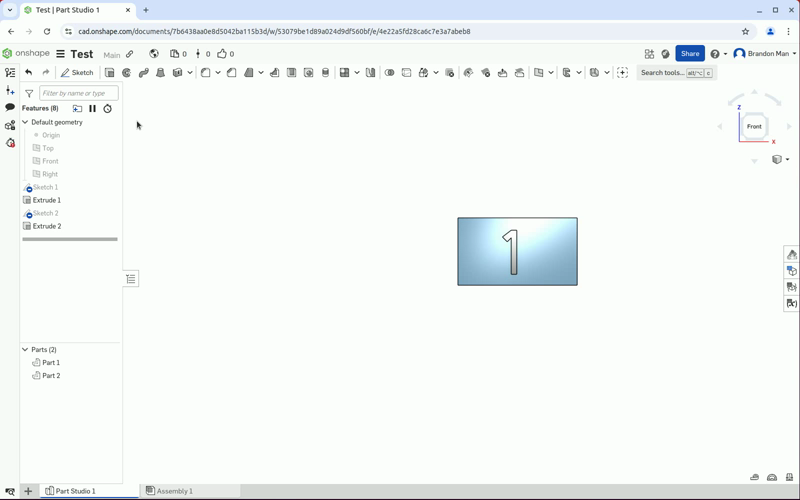
key(shift+h)
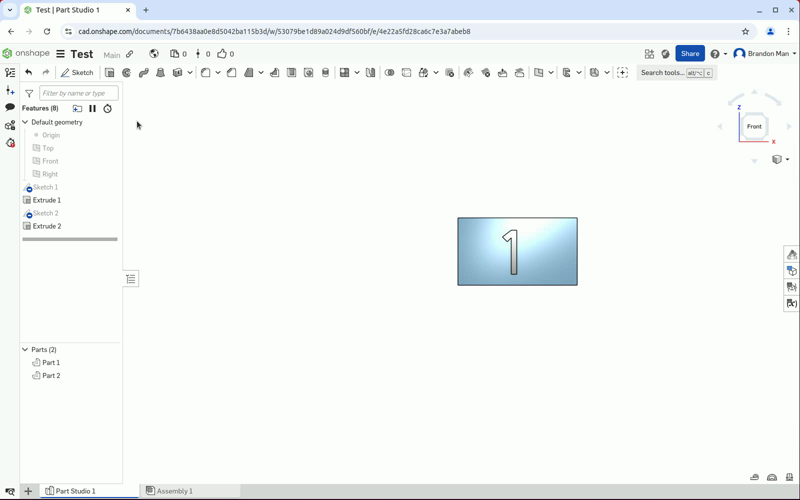
key(shift+h)
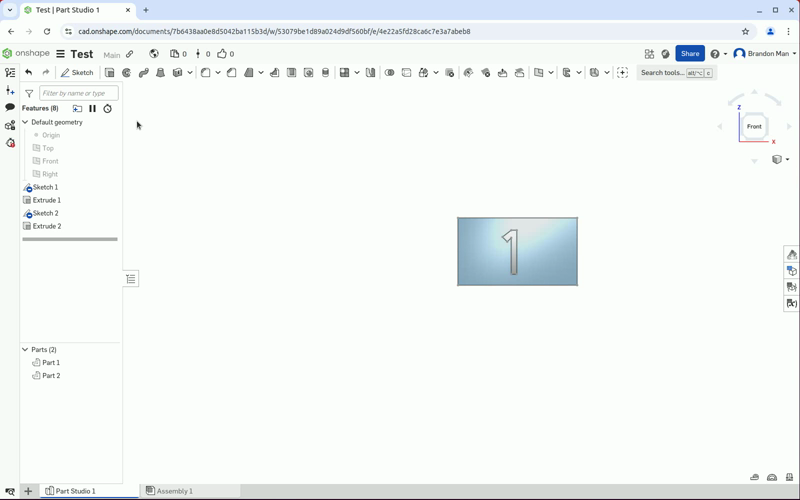
key(shift+7)
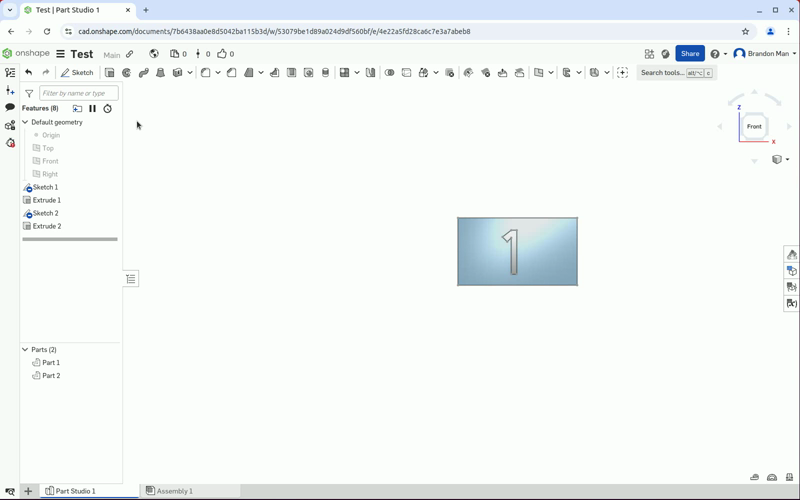
key(left, 2)
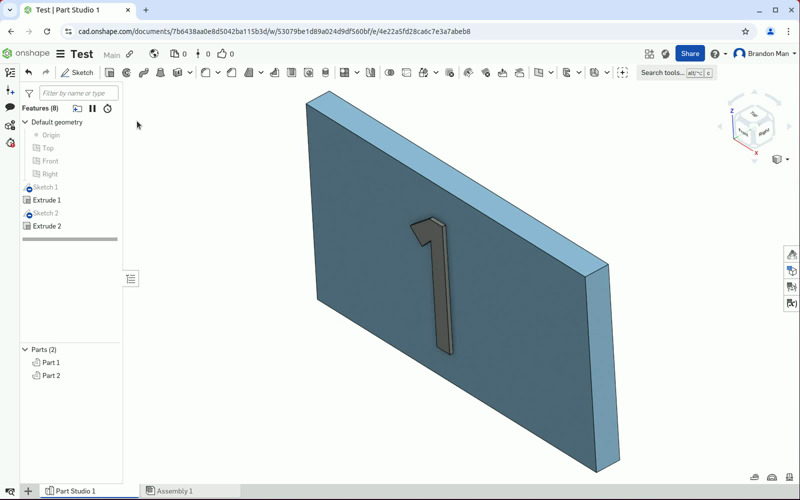
key(down, 2)
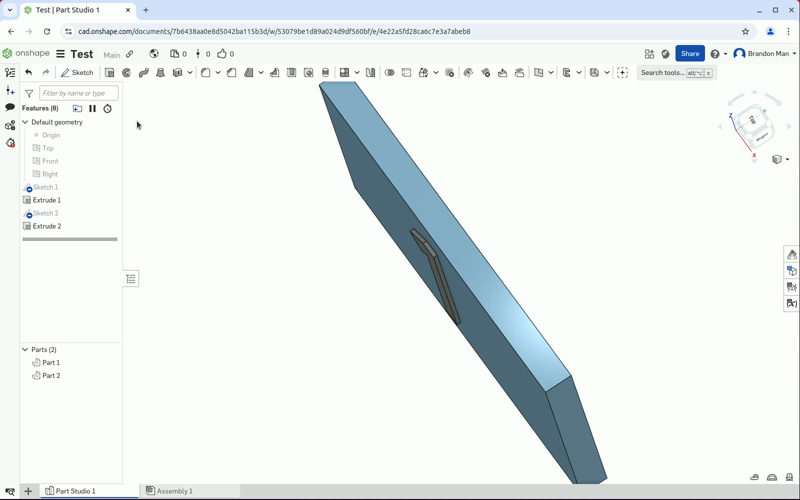
key(up, 2)
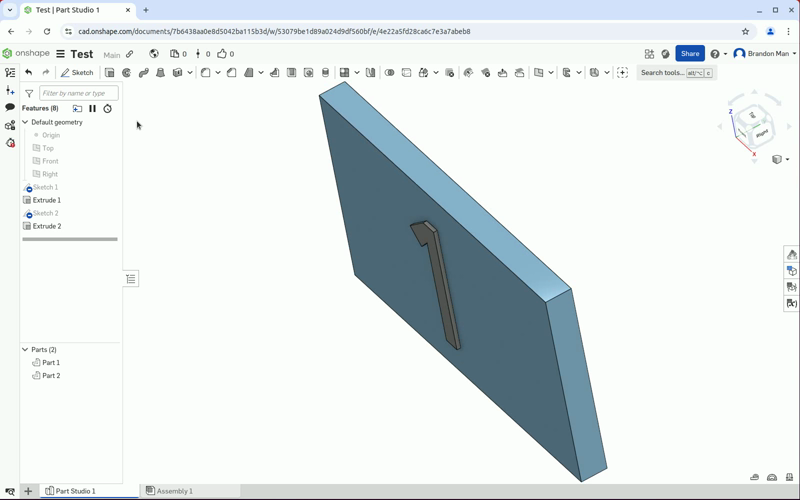
key(right, 2)
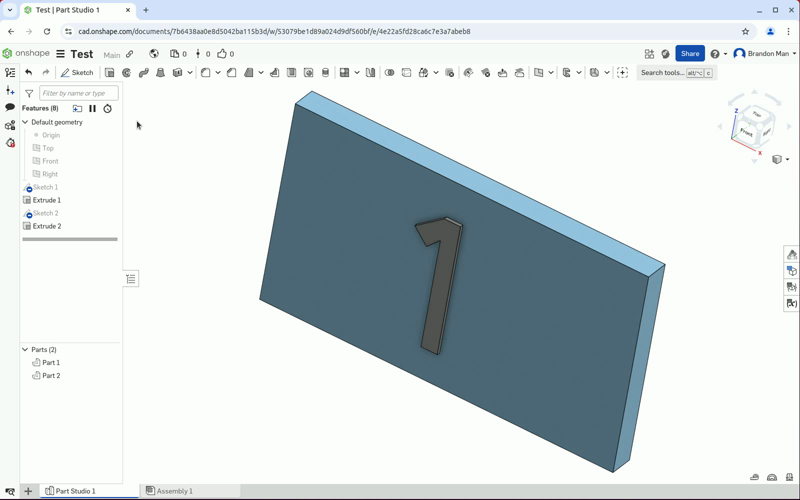
mouse_move(73, 189)
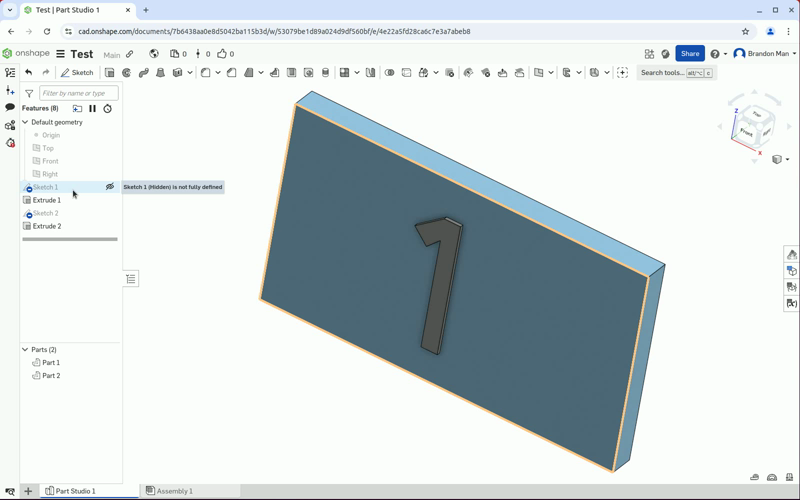
click(73, 189)